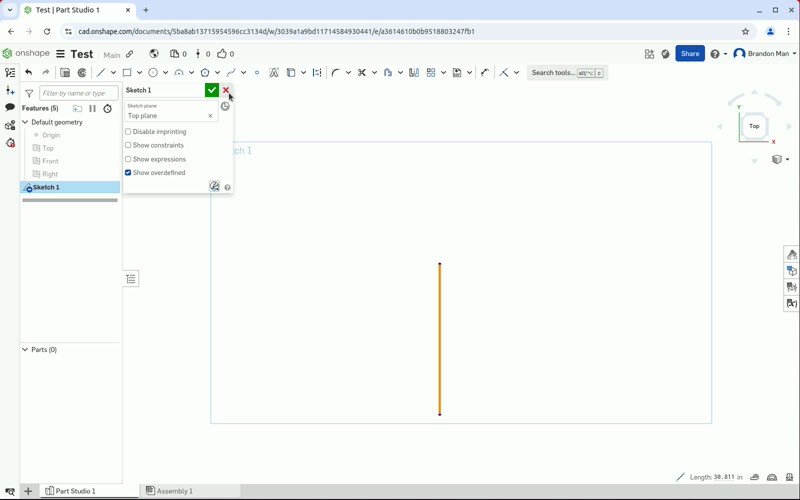
key(shift+h)
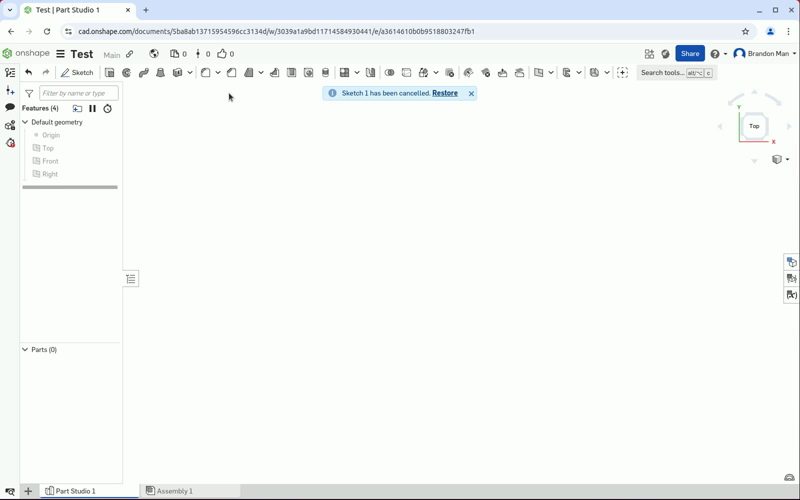
mouse_move(73, 352)
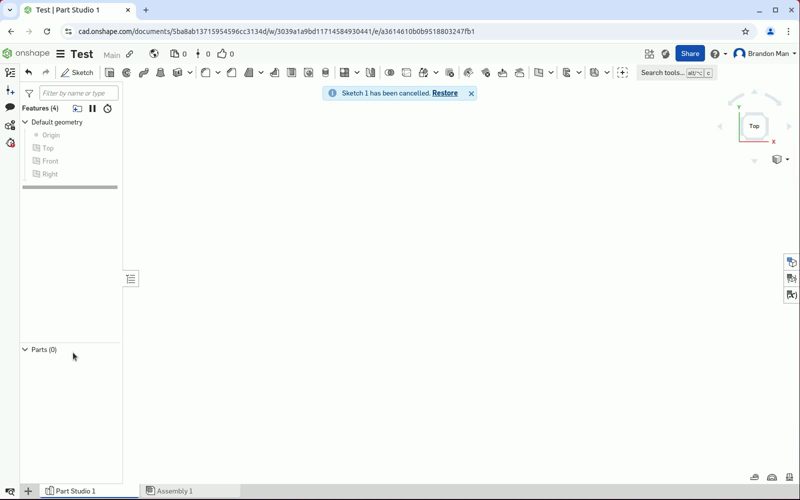
key(y)
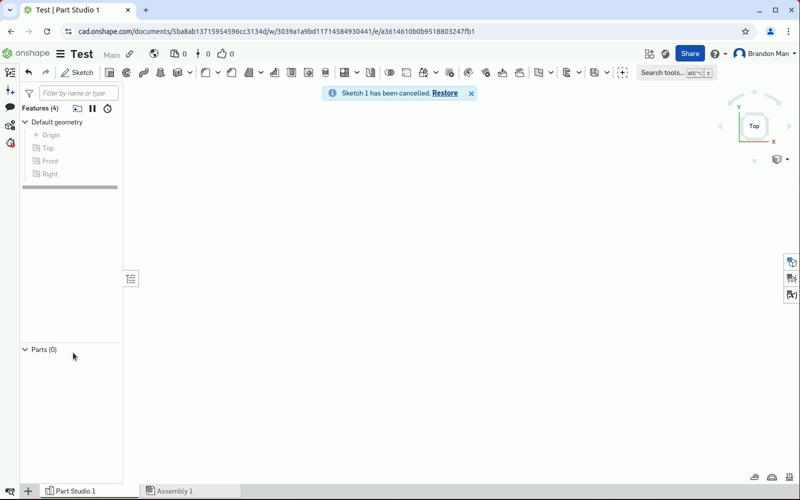
key(shift+p)
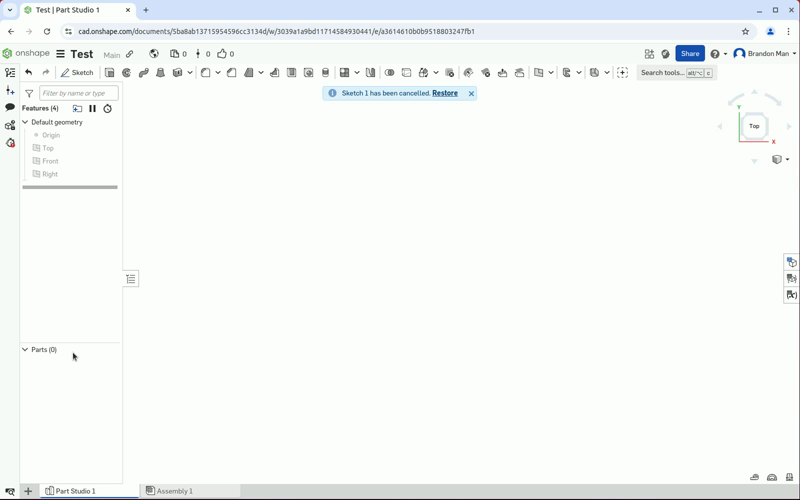
key(space)
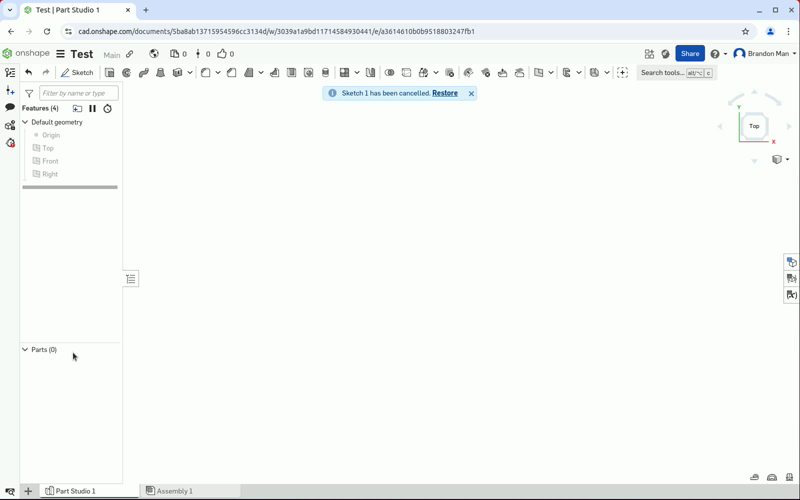
key_down(shift)
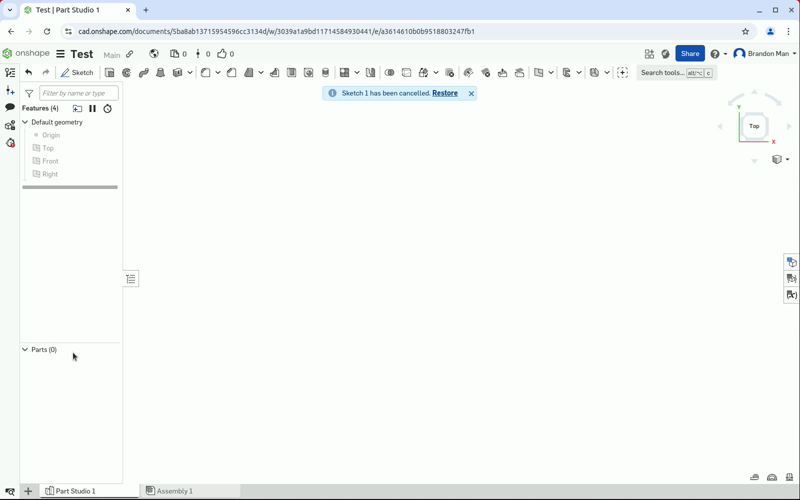
key(up)
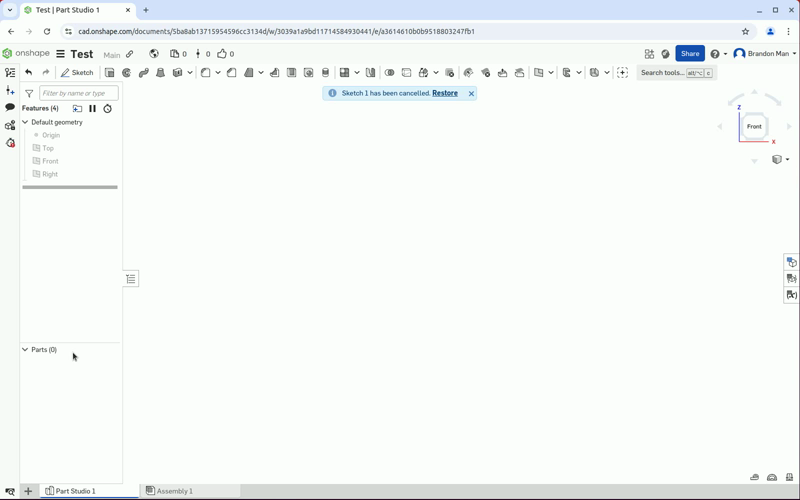
key_up(shift)
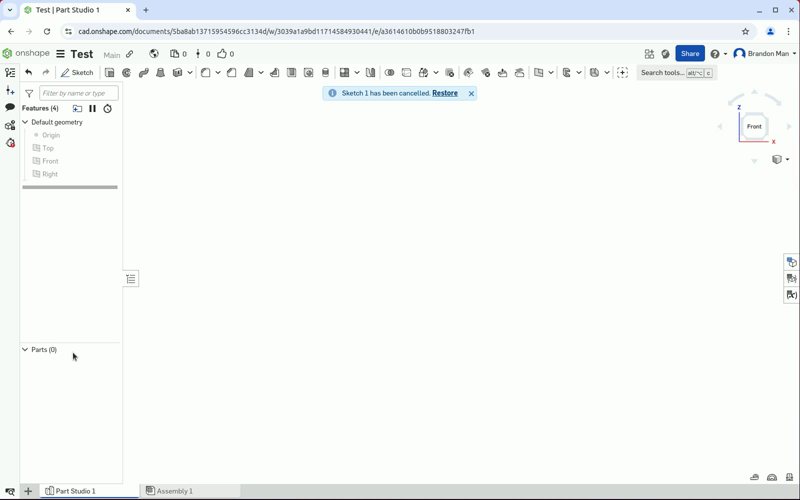
key(space)
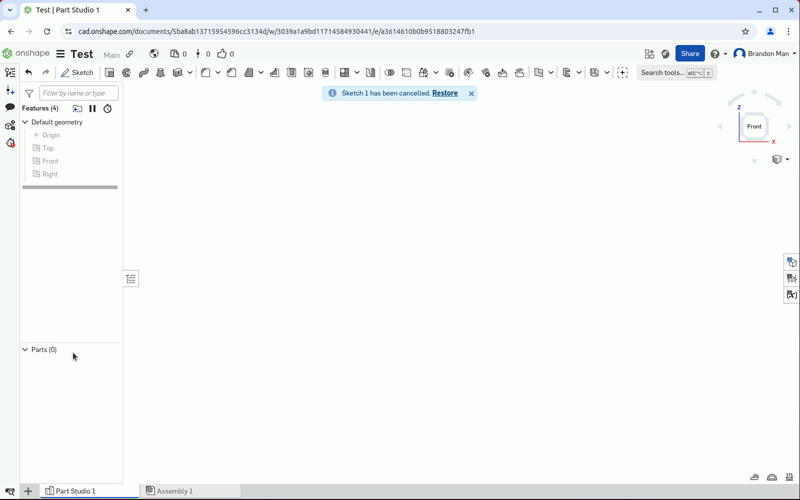
key_down(shift)
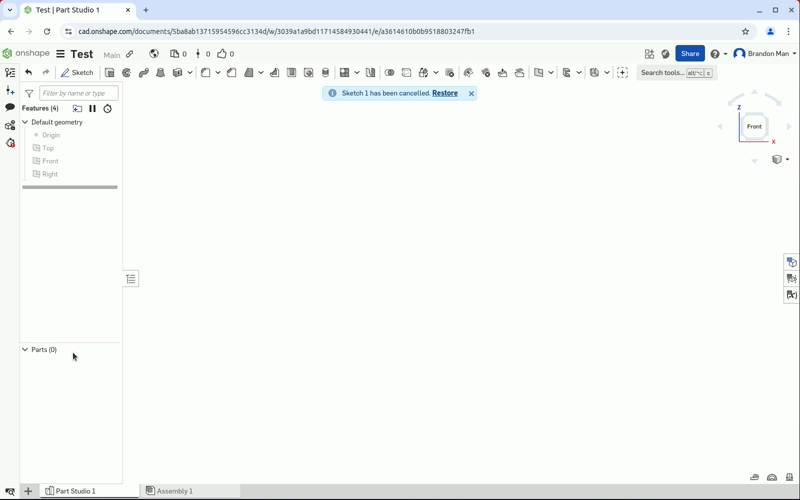
key(left)
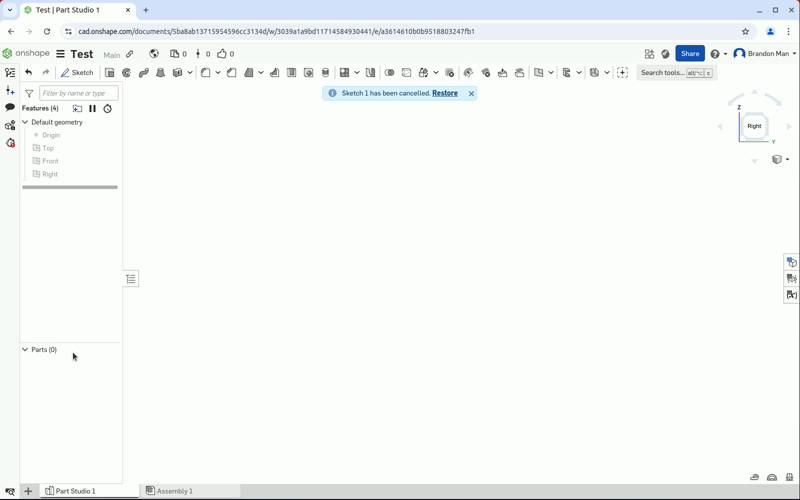
key_up(shift)
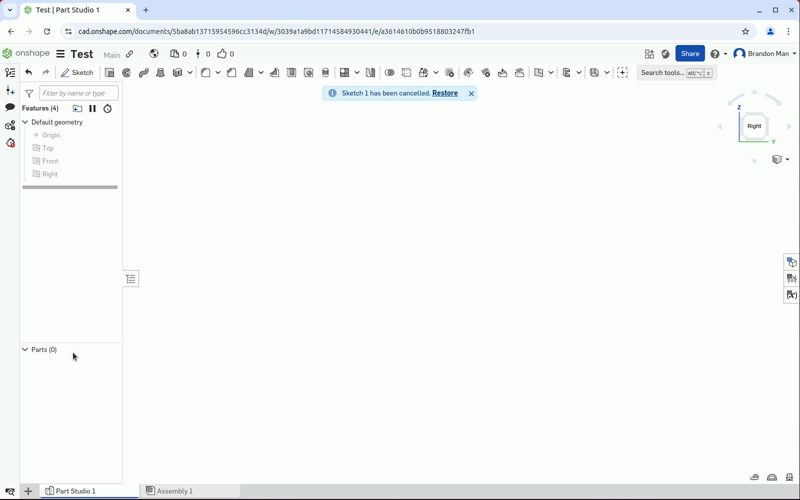
mouse_move(73, 352)
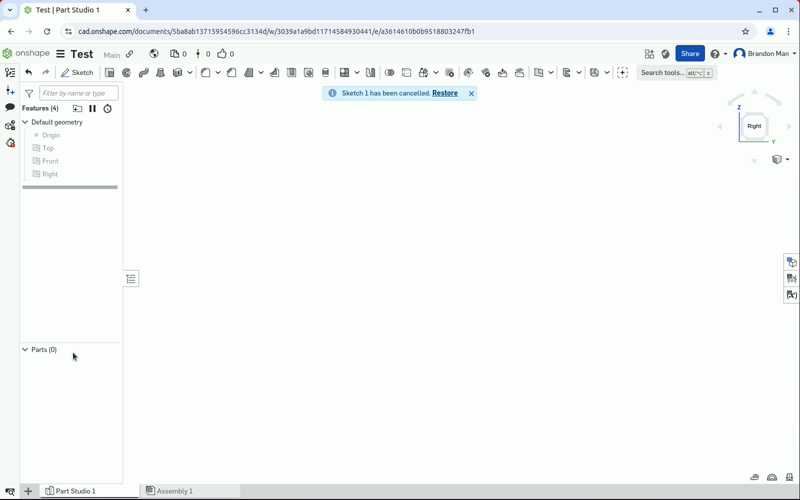
key(shift+y)
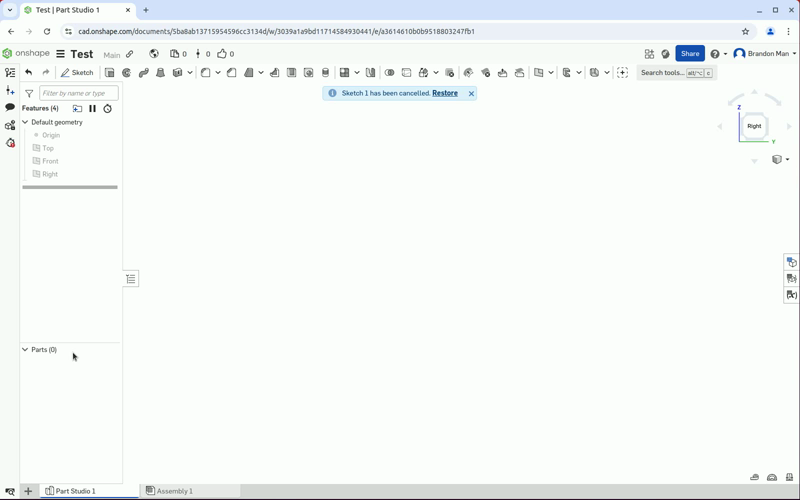
key(shift+s)
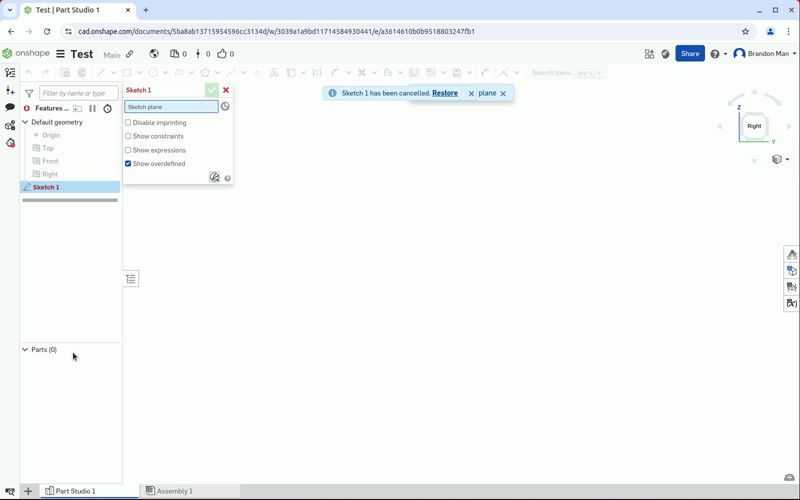
mouse_move(73, 176)
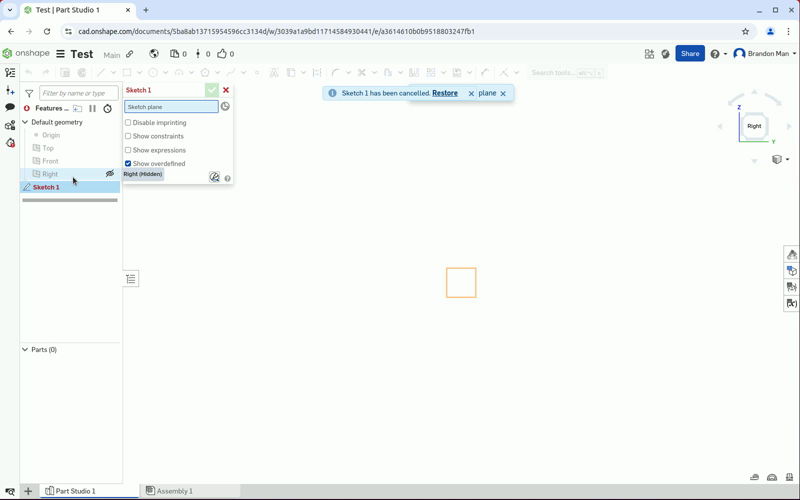
click(73, 176)
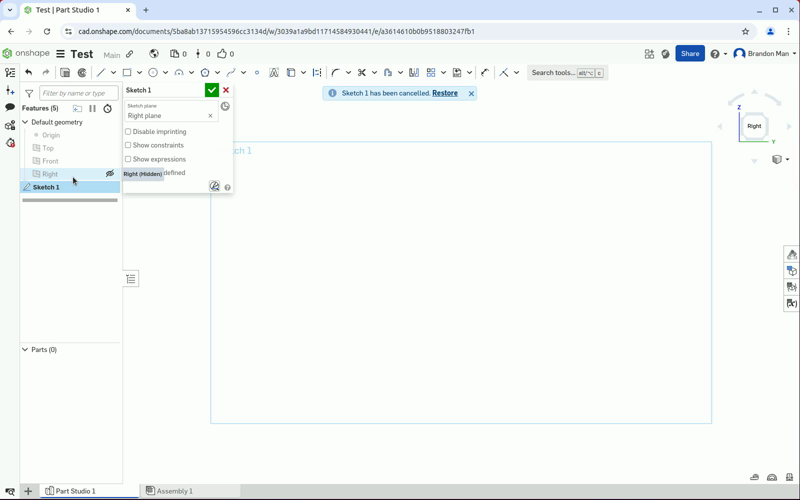
mouse_move(73, 352)
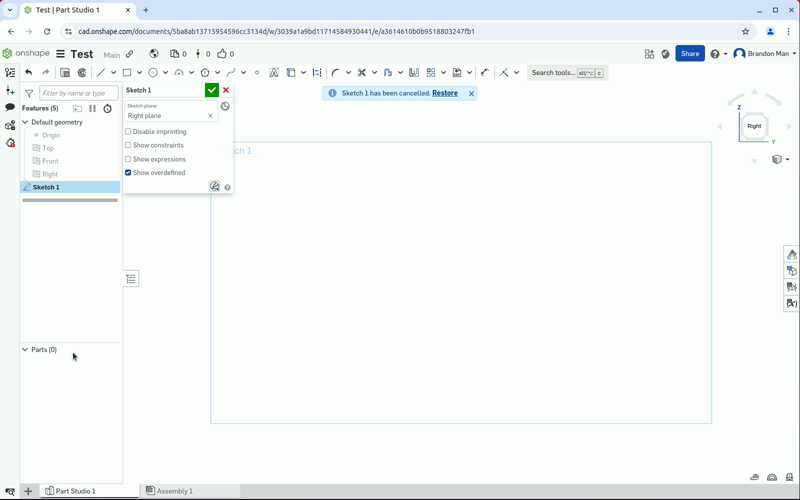
key(y)
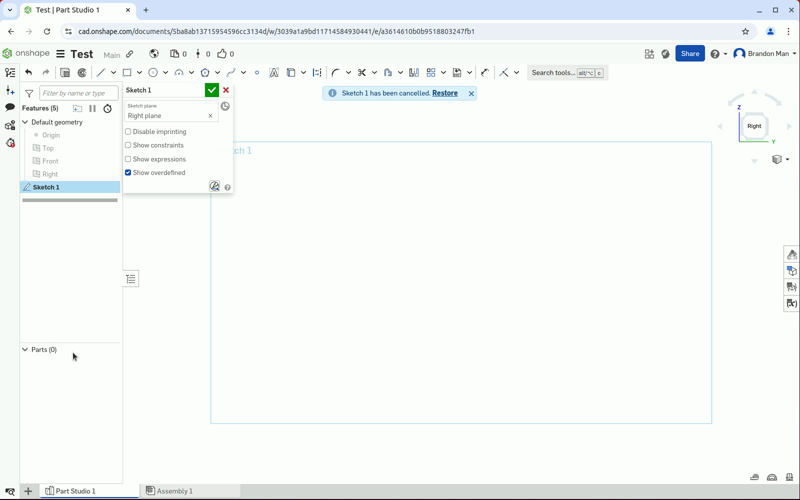
key(l)
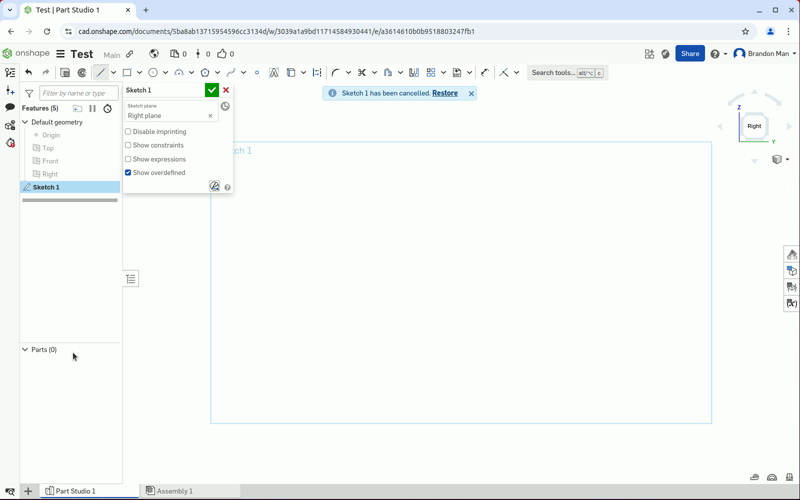
key_down(shift)
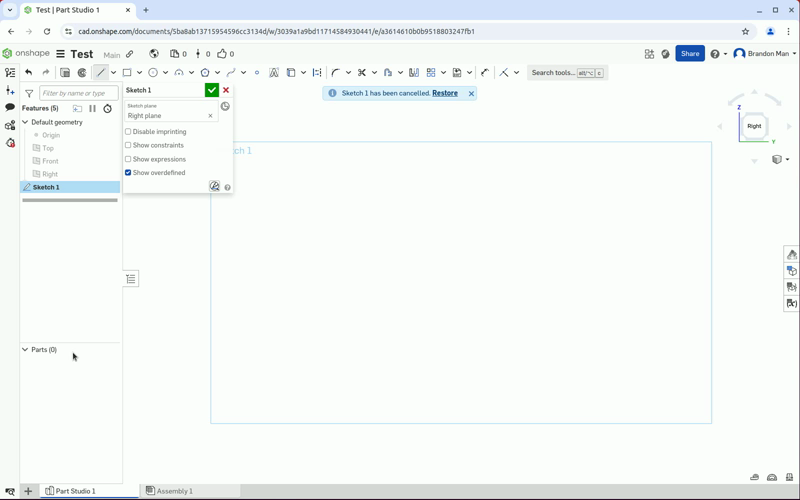
mouse_move(414, 286)
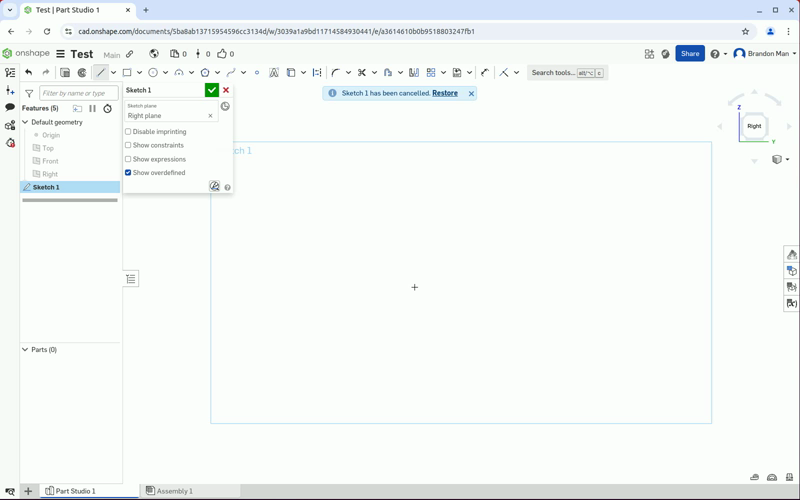
click(414, 286)
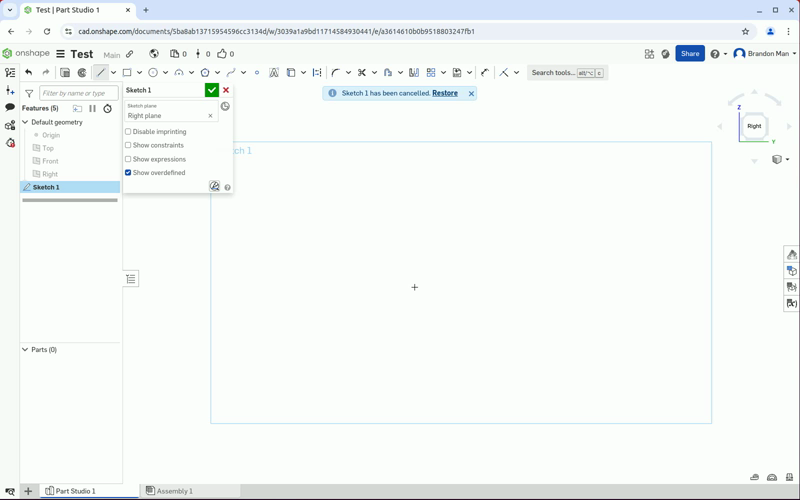
key_up(shift)
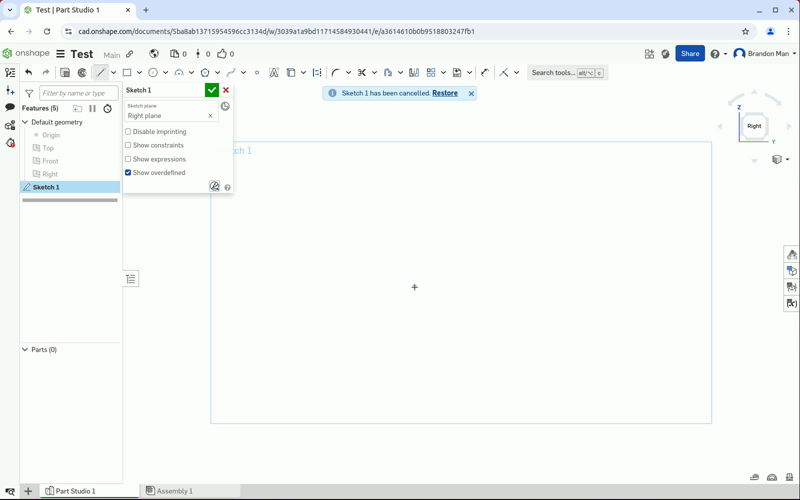
key_down(shift)
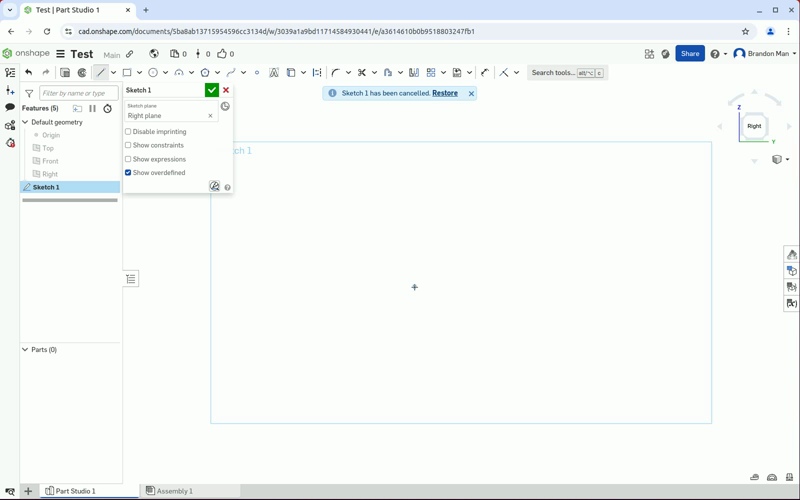
mouse_move(505, 286)
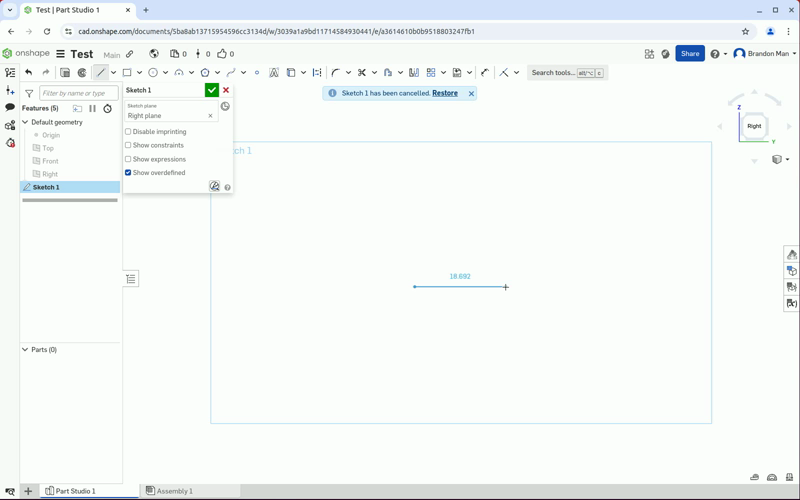
click(505, 286)
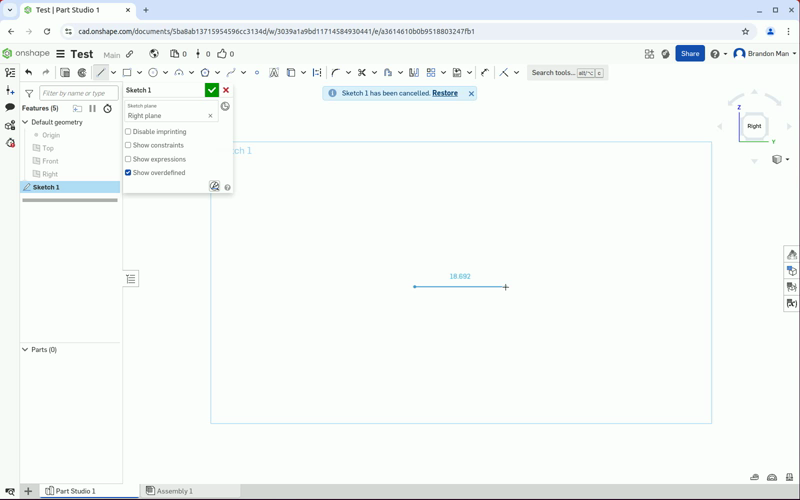
key_up(shift)
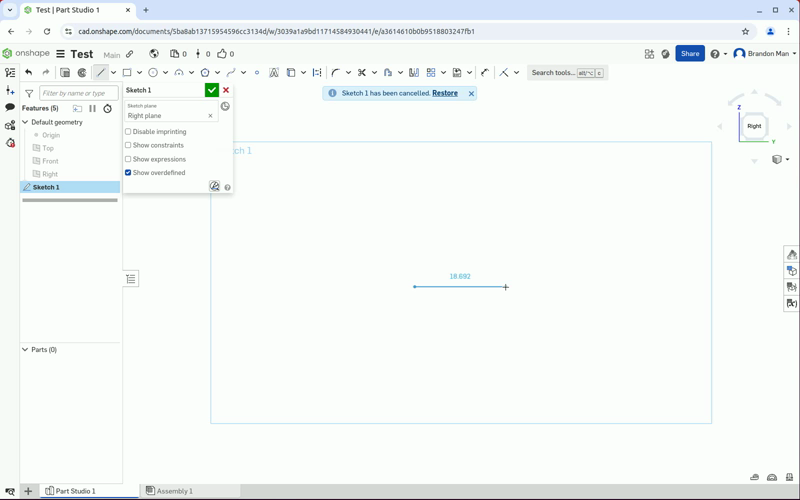
key_down(shift)
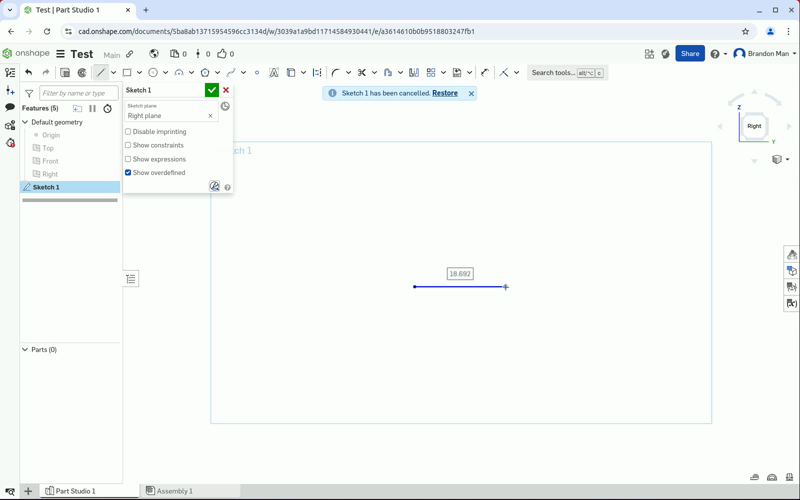
mouse_move(535, 286)
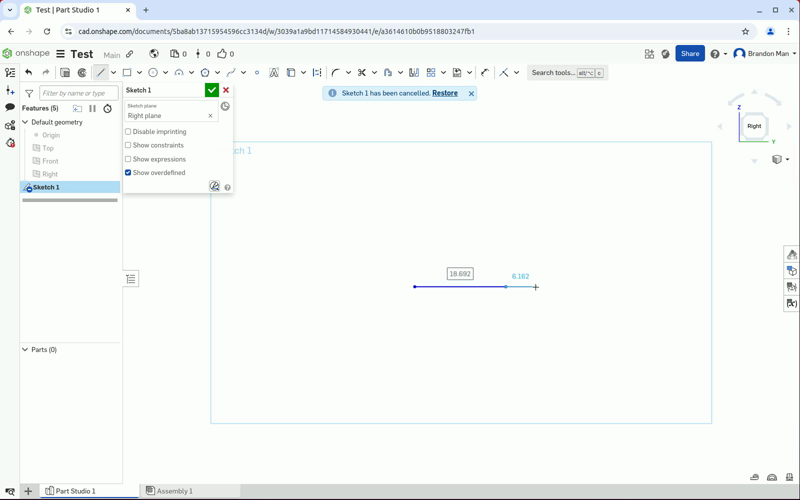
mouse_move(505, 278)
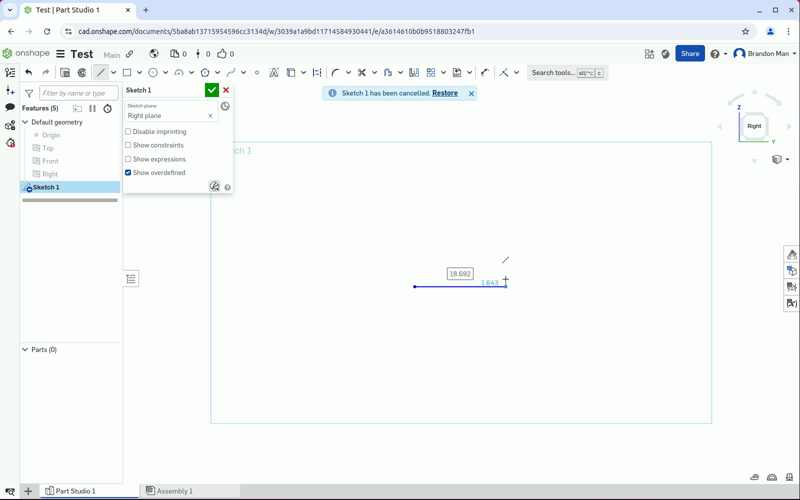
click(505, 278)
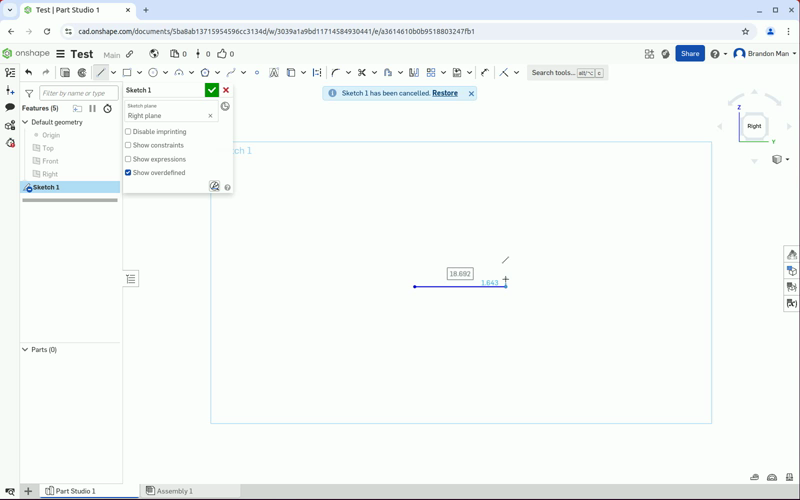
key_up(shift)
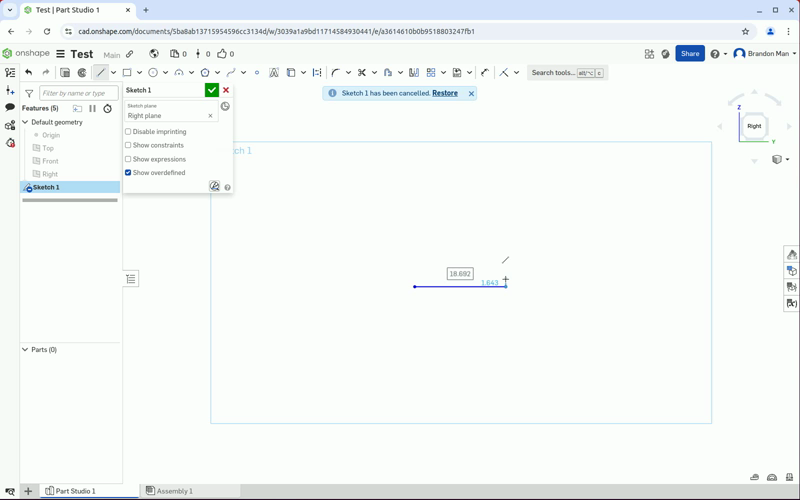
key_down(shift)
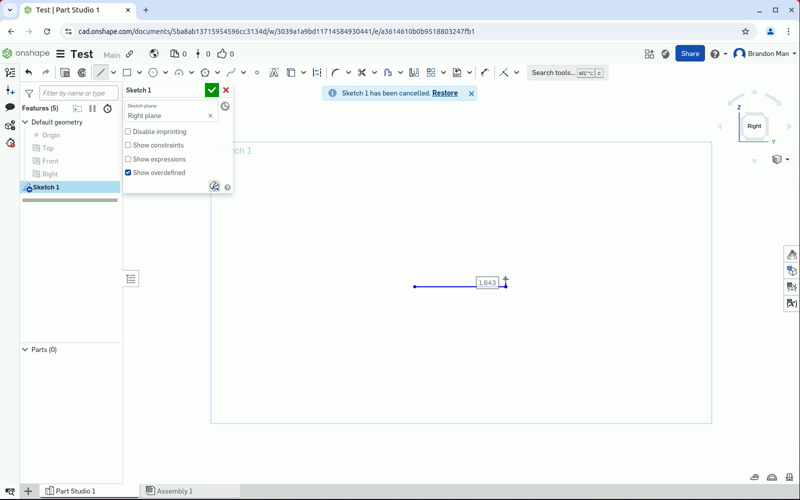
mouse_move(414, 278)
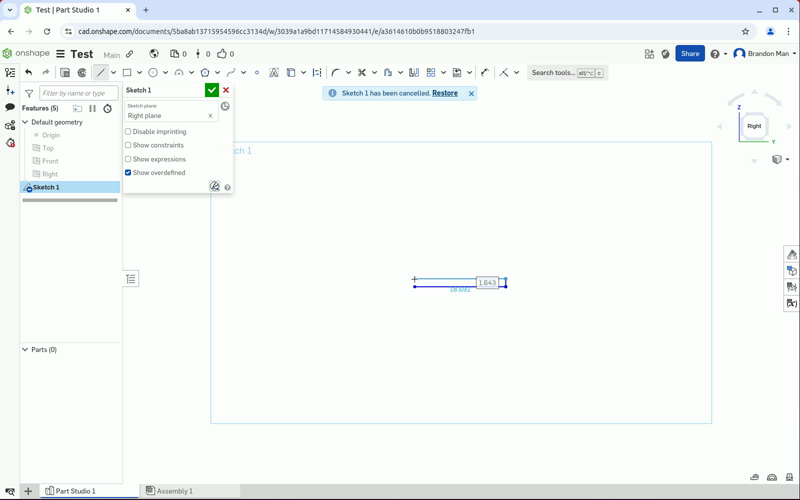
click(414, 278)
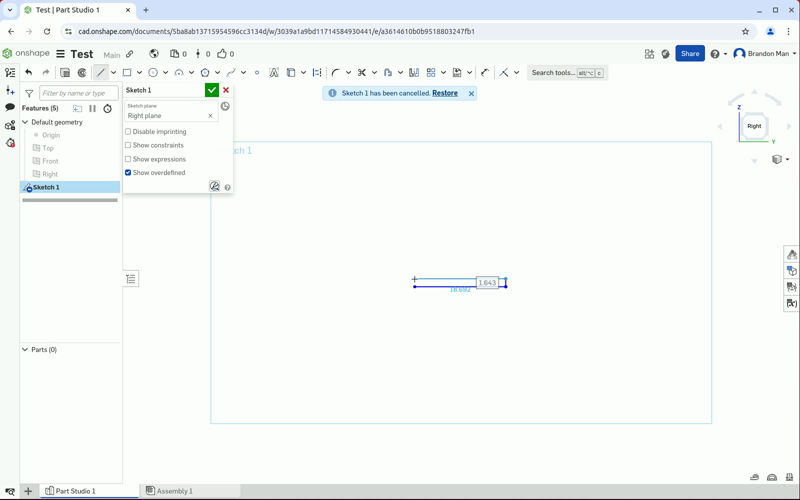
key_up(shift)
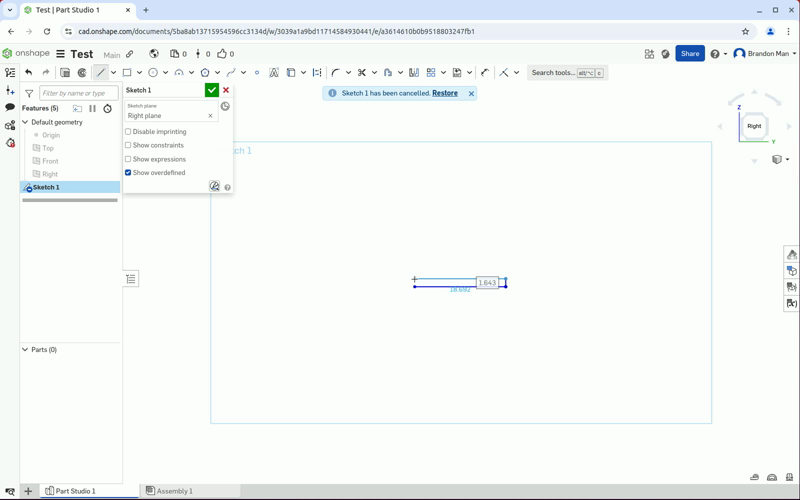
mouse_move(444, 278)
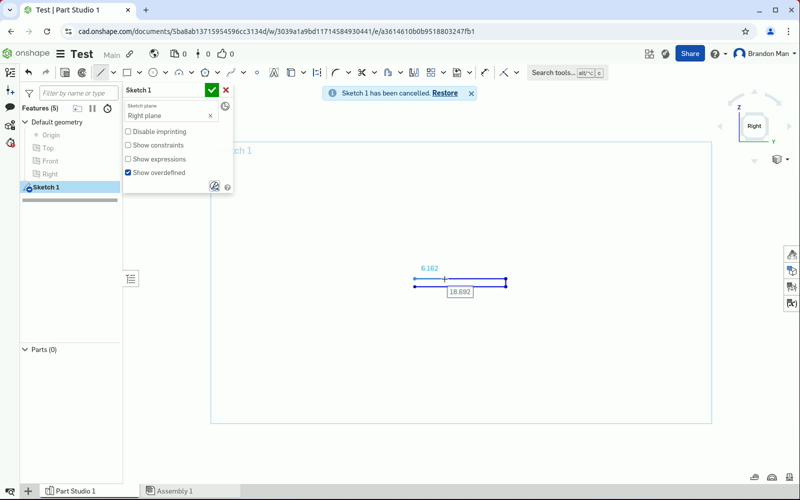
key_down(shift)
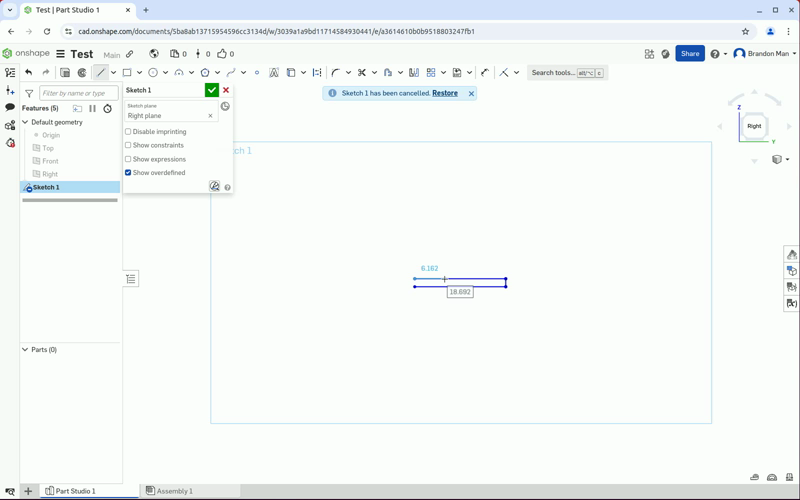
mouse_move(414, 286)
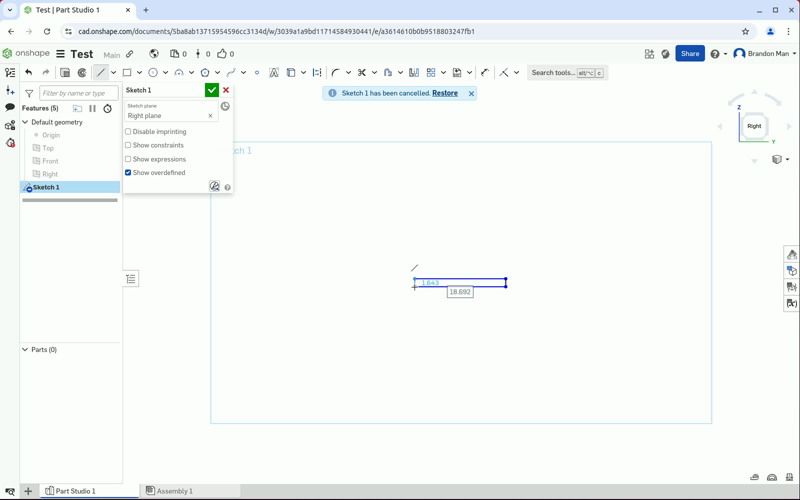
key_up(shift)
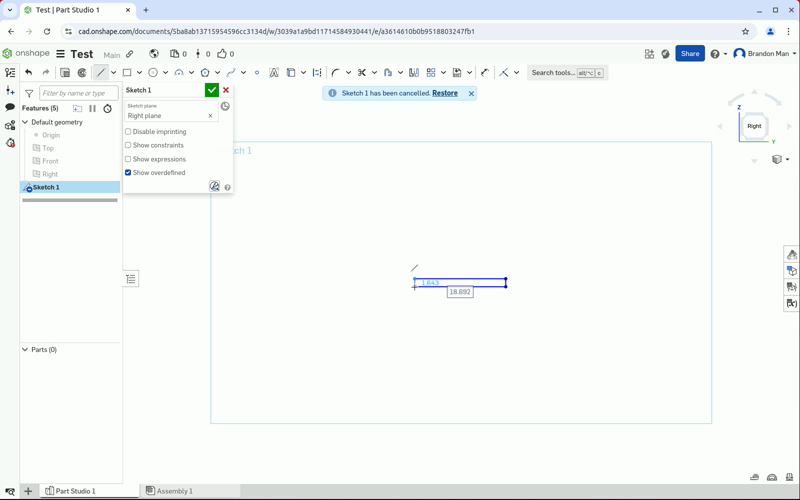
click(414, 286)
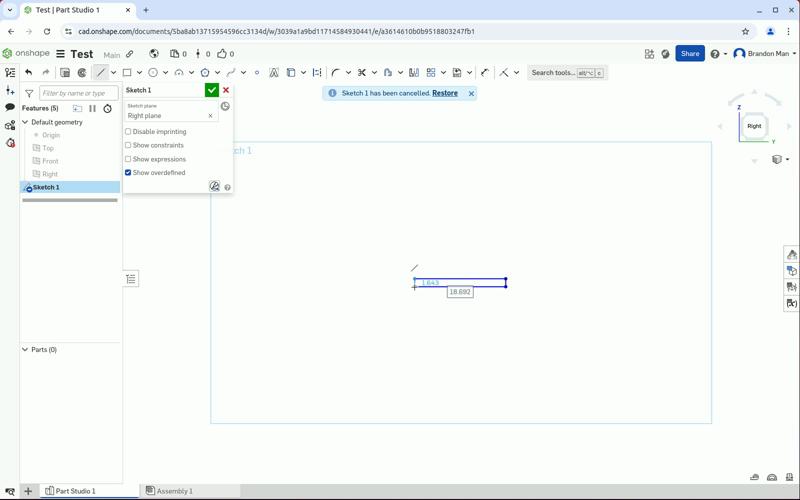
key(esc)
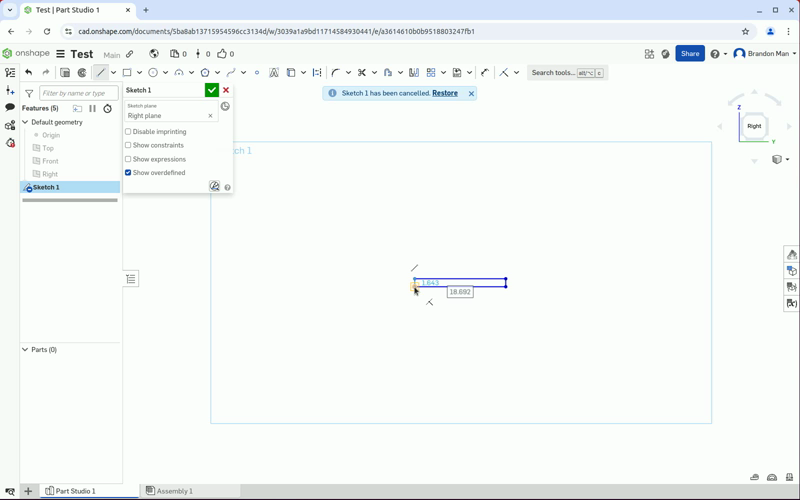
mouse_move(432, 279)
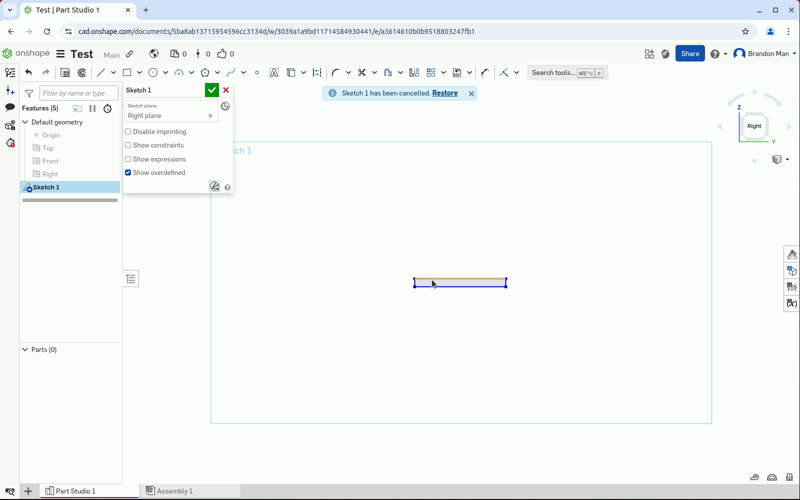
scroll(6)
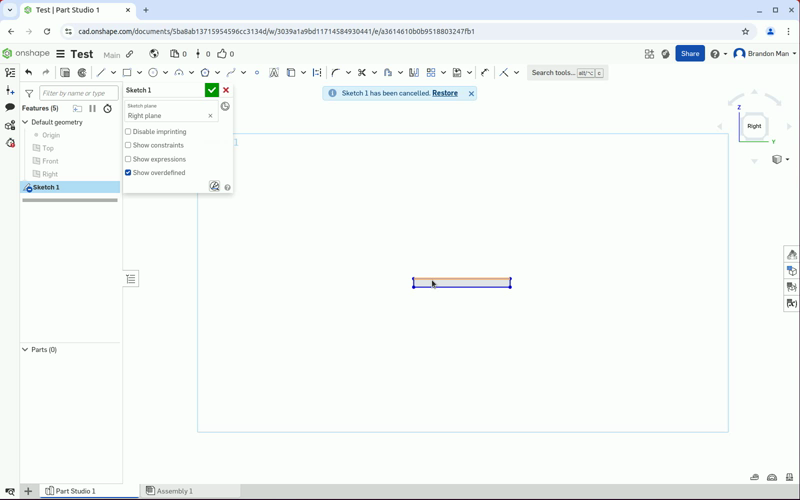
scroll(6)
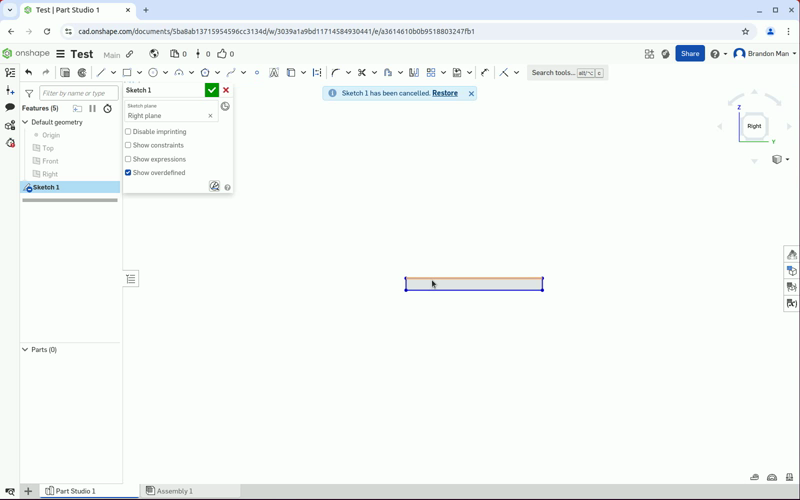
scroll(6)
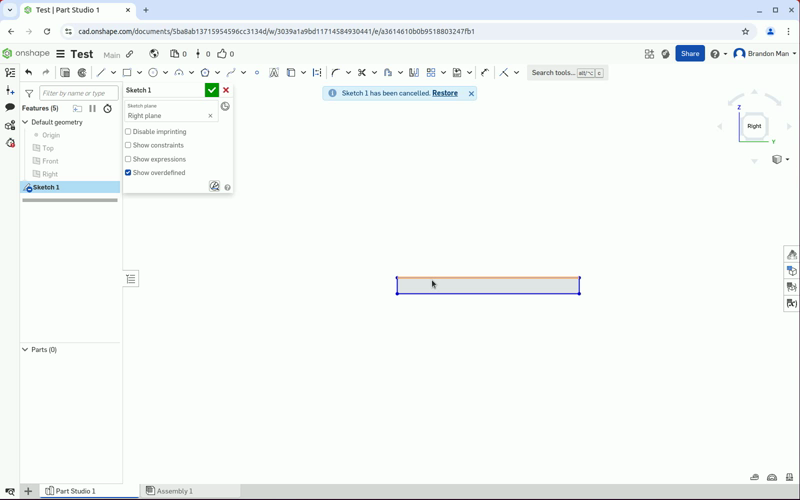
scroll(6)
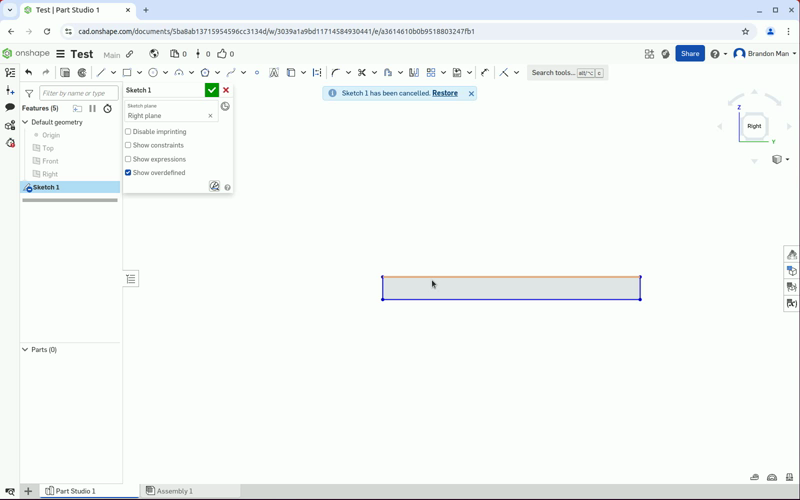
scroll(6)
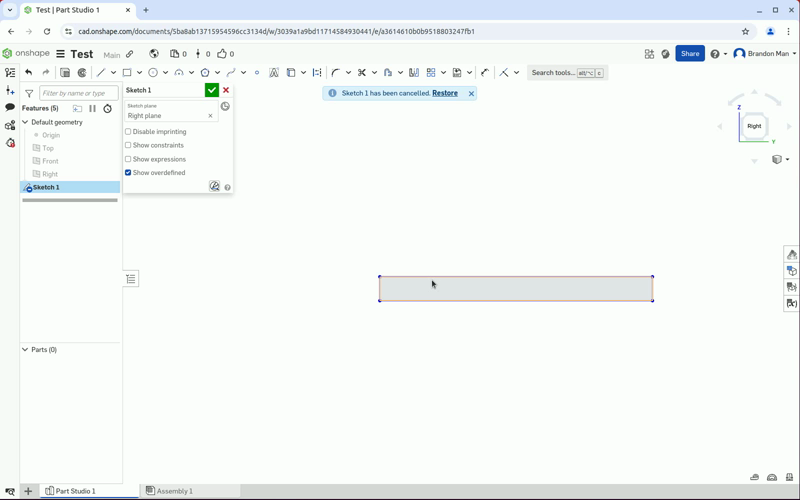
scroll(6)
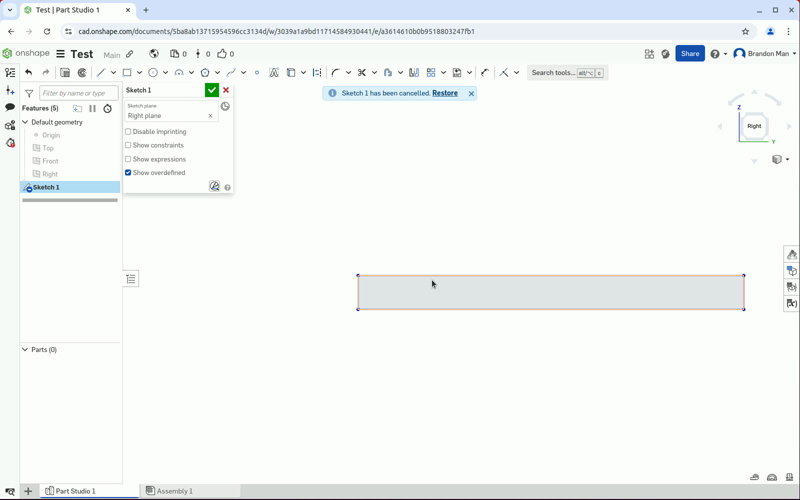
scroll(6)
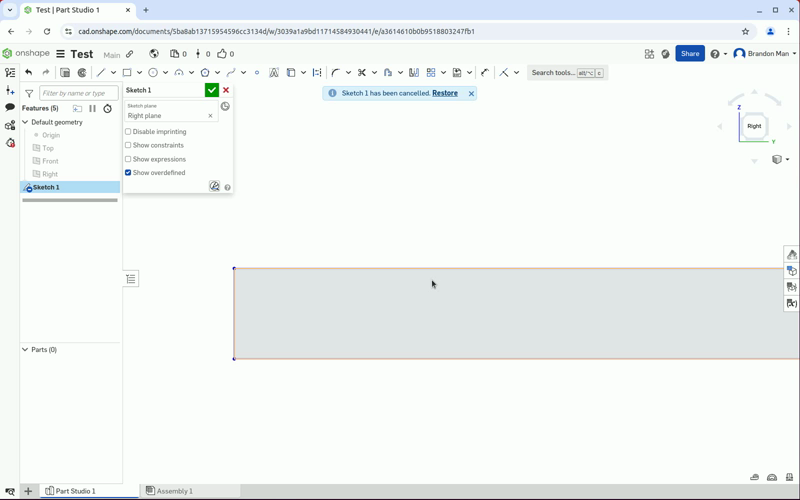
click(432, 279)
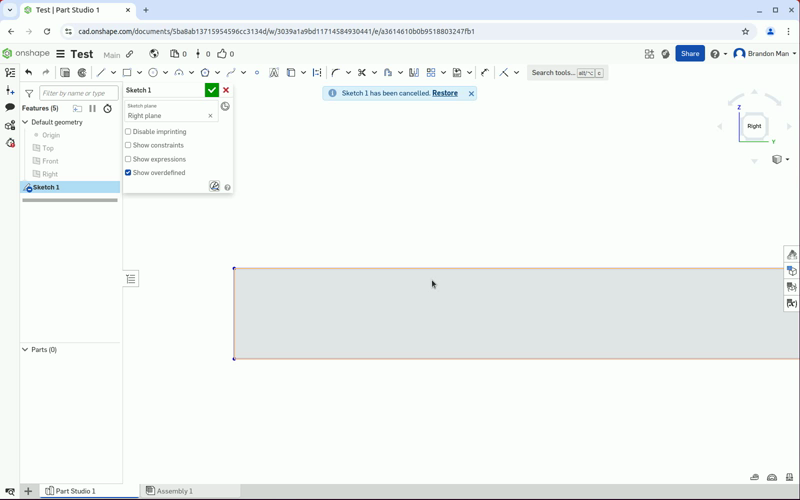
scroll(-6)
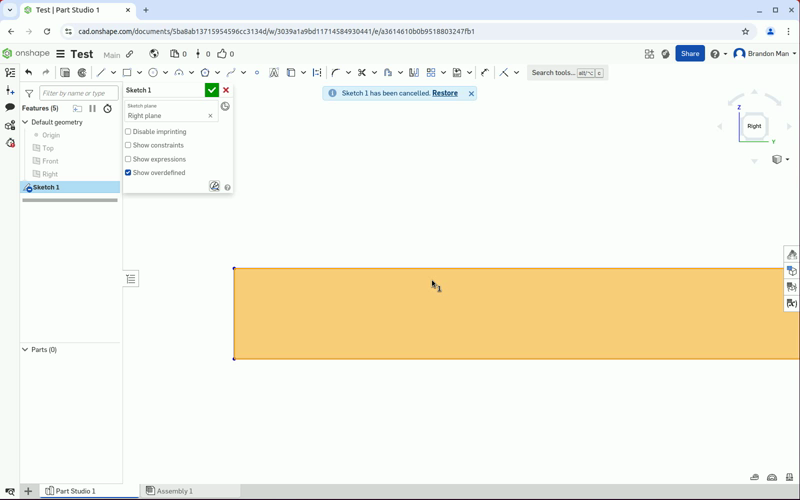
scroll(-6)
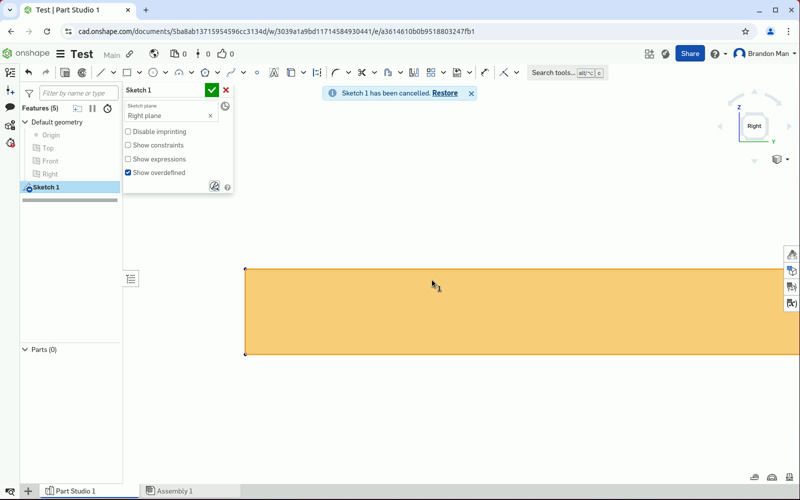
scroll(-6)
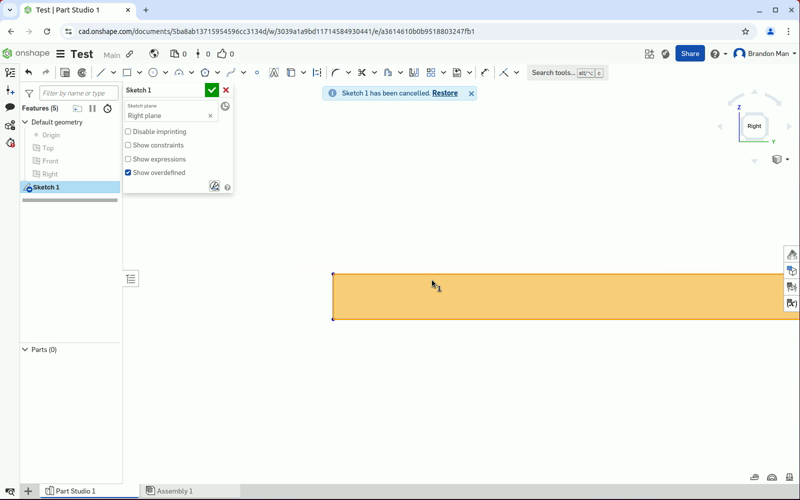
scroll(-6)
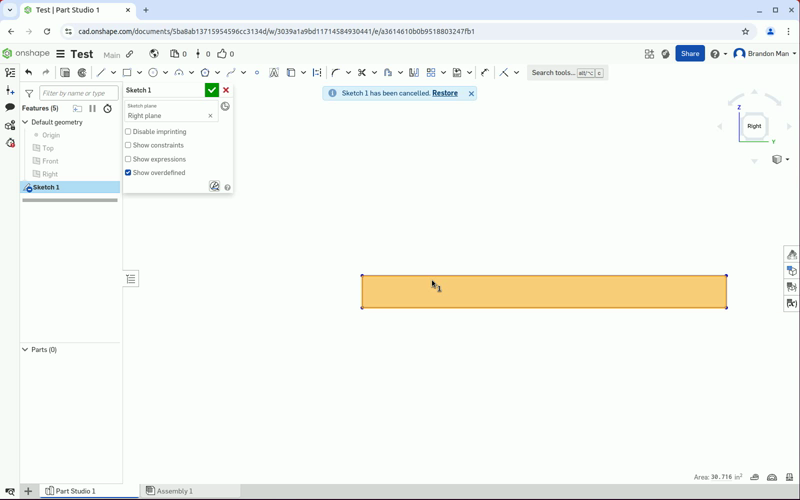
scroll(-6)
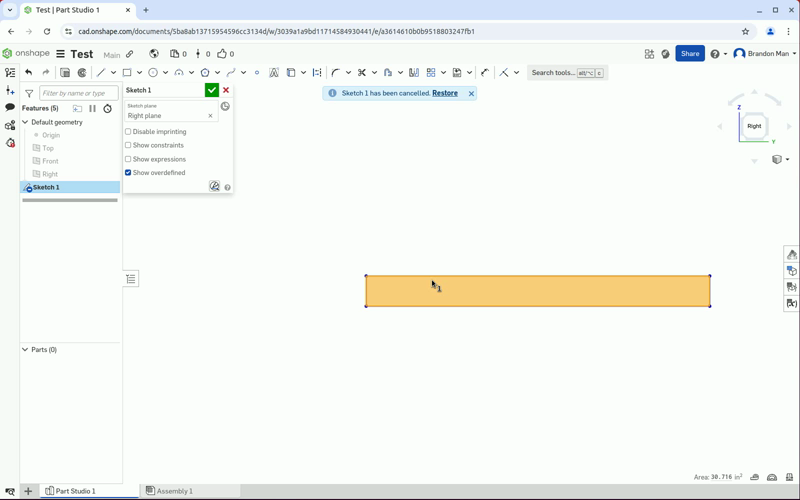
scroll(-6)
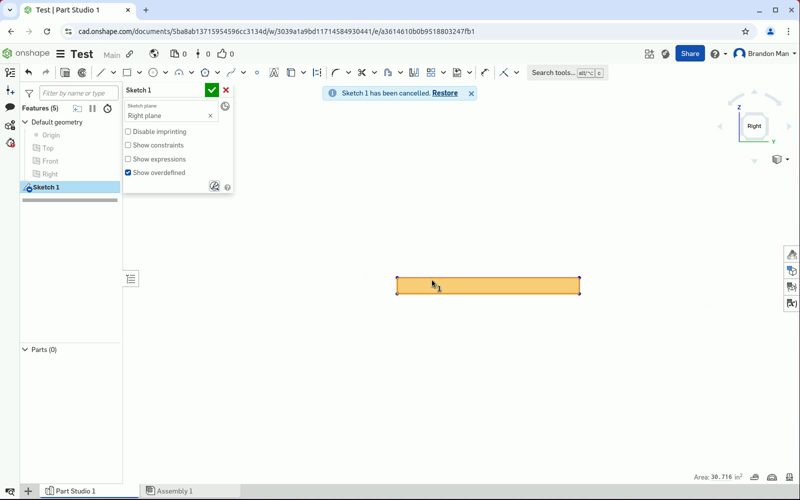
scroll(-6)
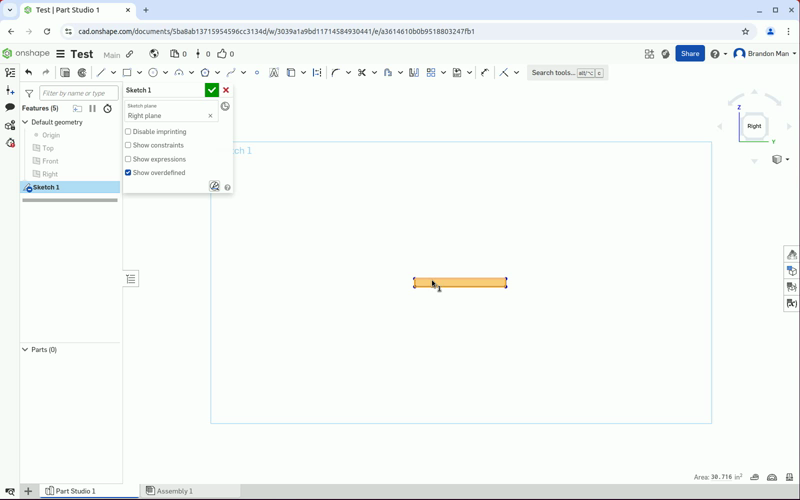
mouse_move(73, 352)
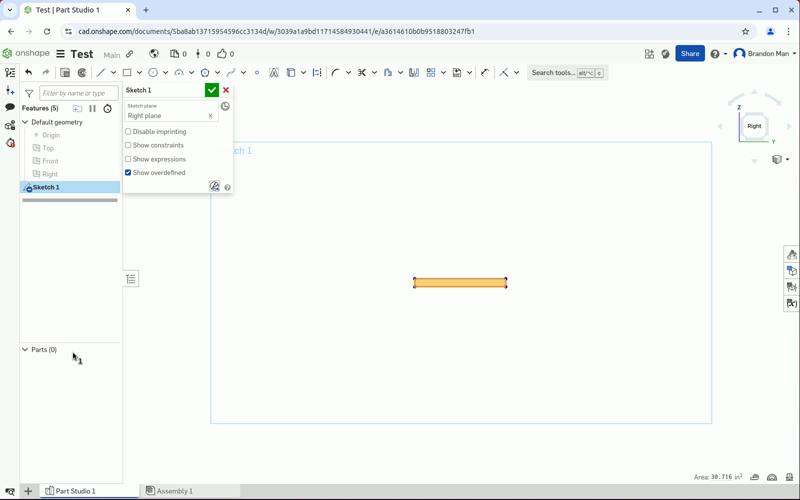
key(shift+y)
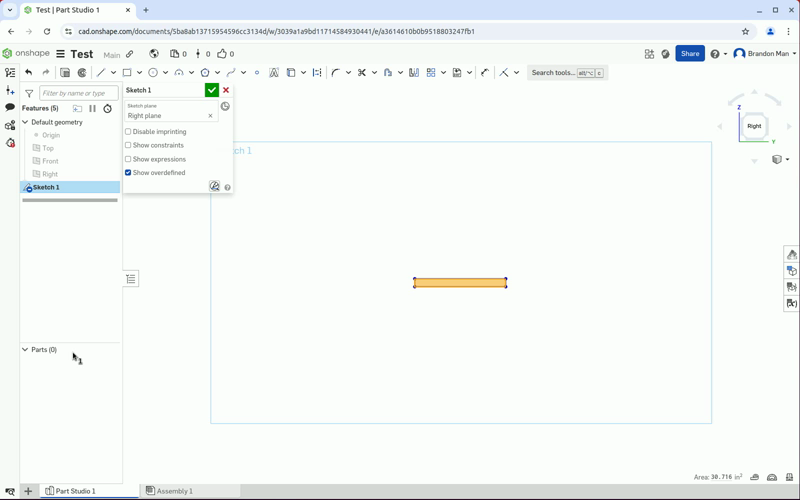
key(shift+e)
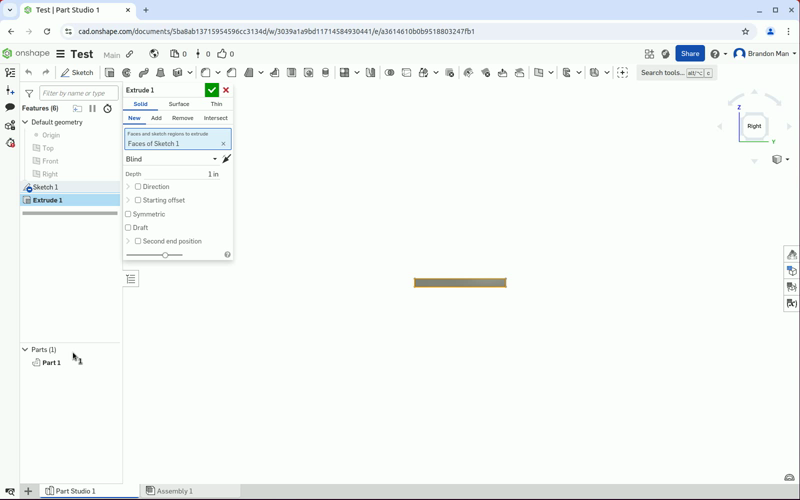
mouse_move(143, 106)
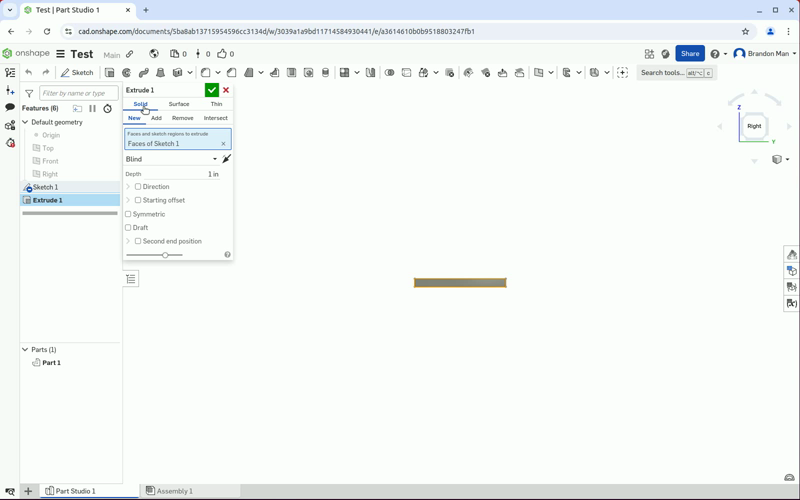
click(143, 106)
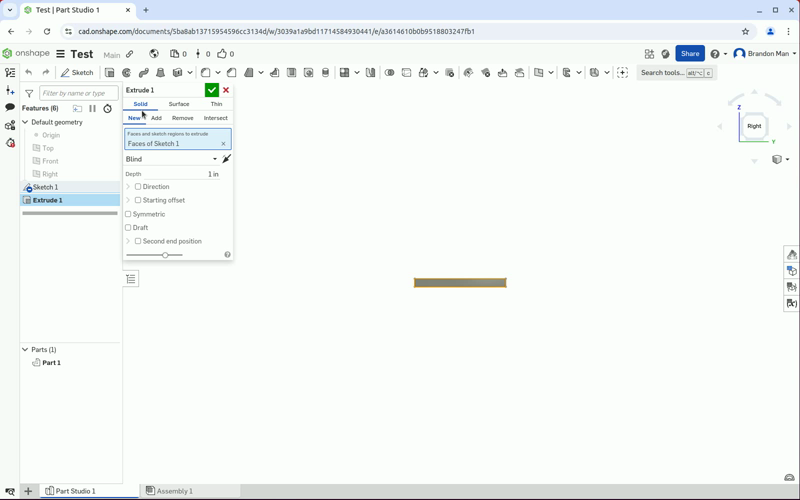
mouse_move(137, 120)
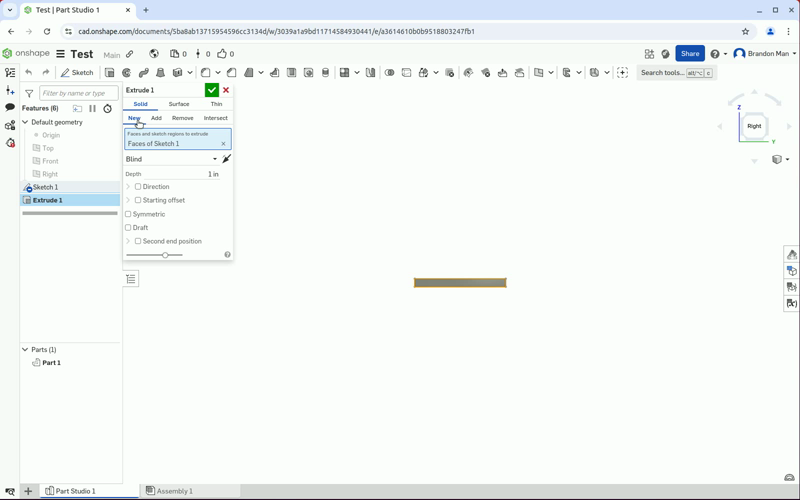
click(137, 120)
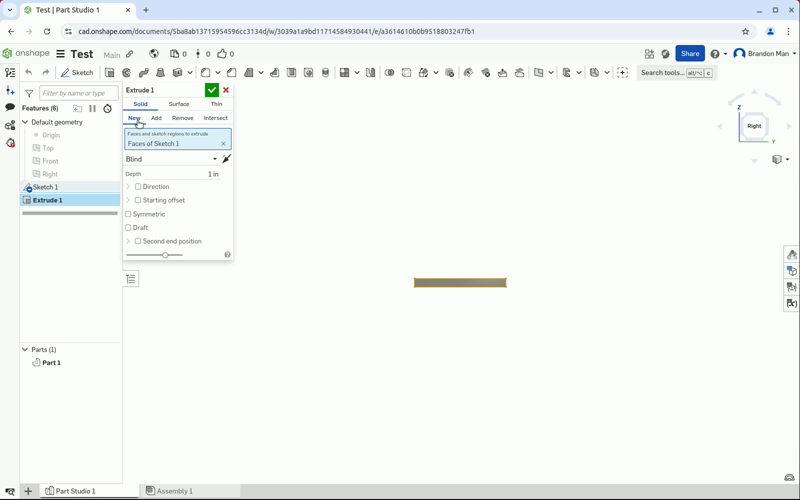
key(tab, 4)
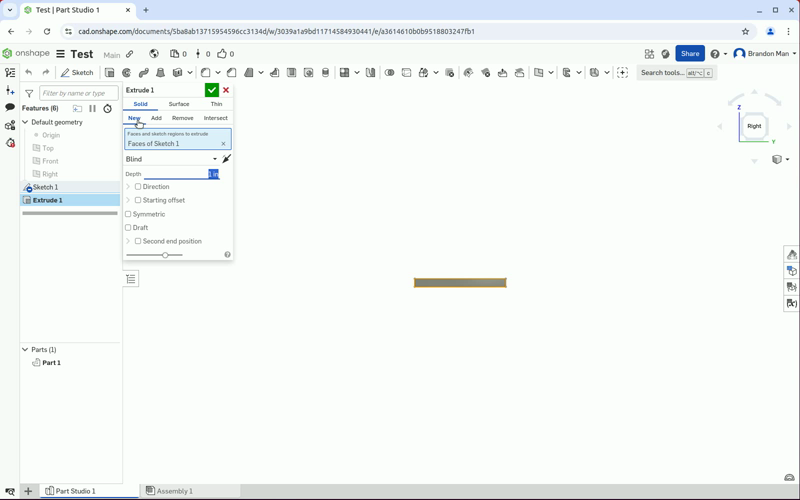
text(23.108)
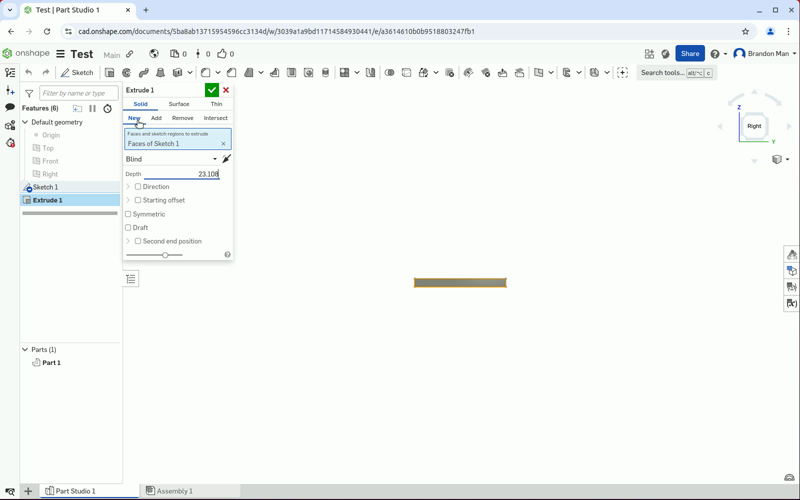
key(enter)
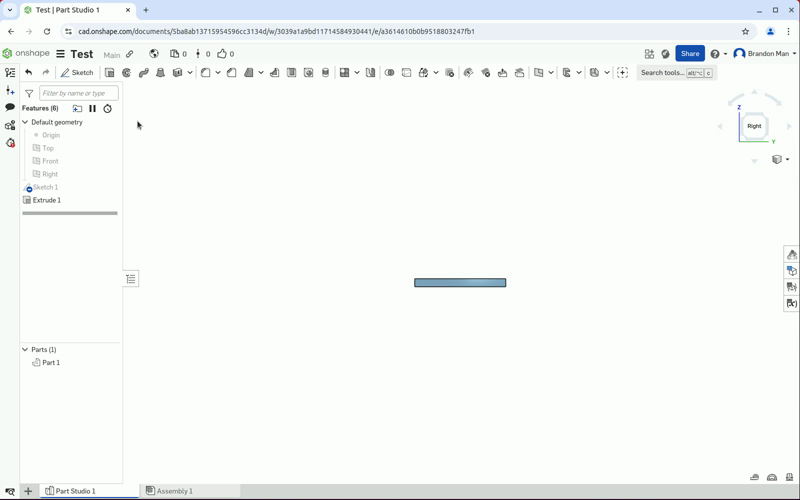
key(shift+h)
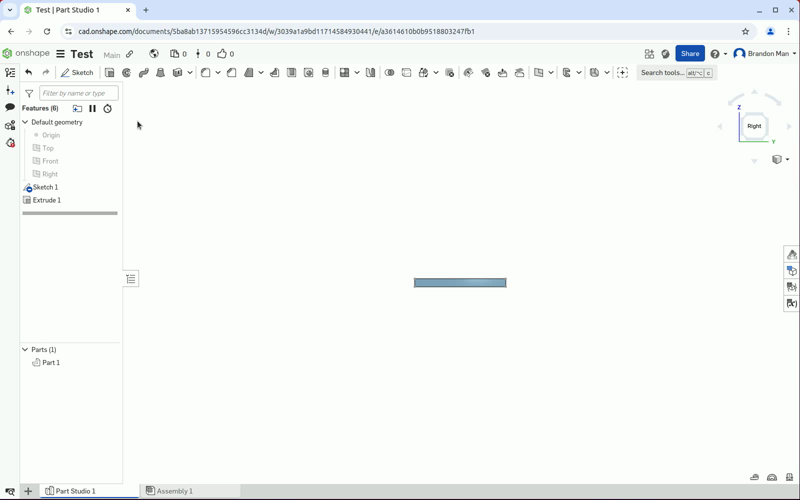
key(shift+h)
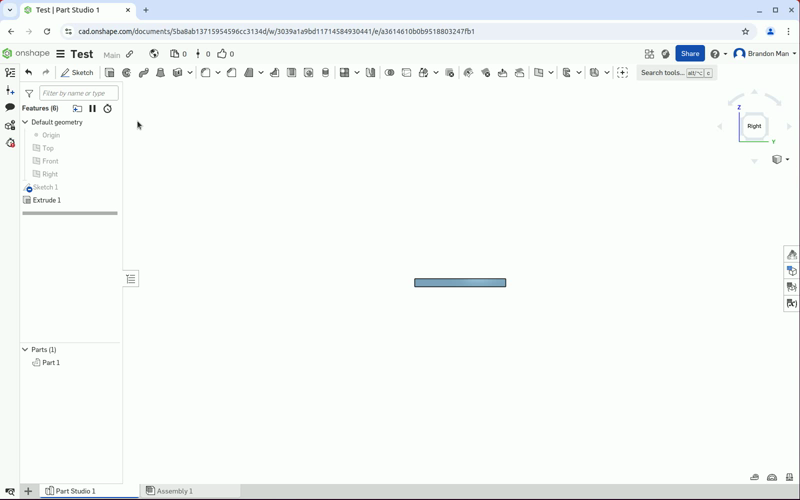
mouse_move(73, 189)
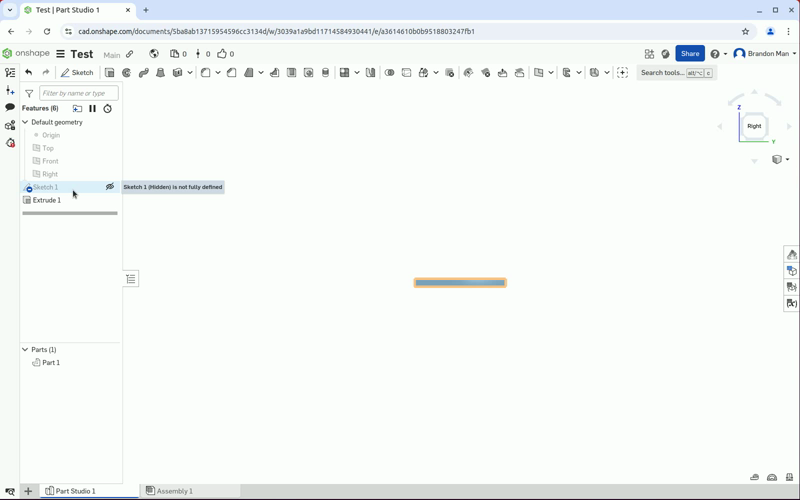
click(73, 189)
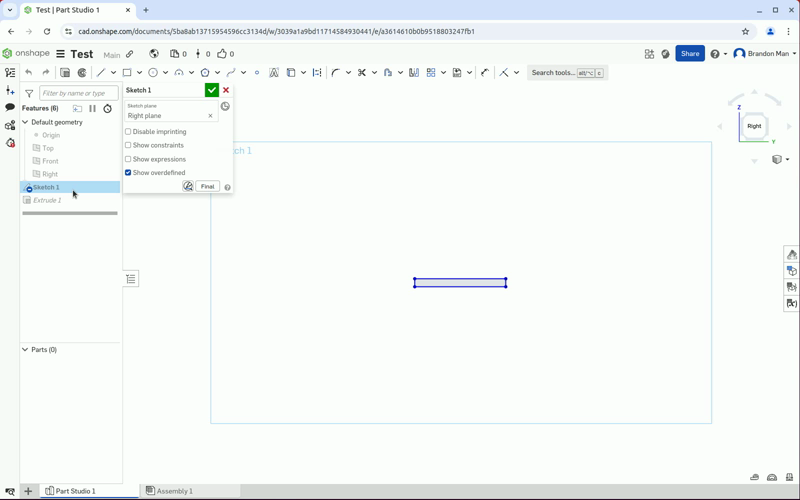
mouse_move(229, 92)
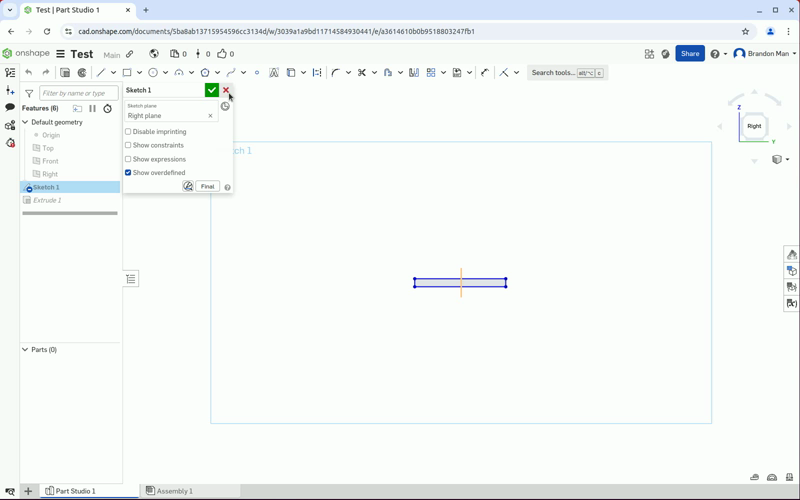
click(229, 92)
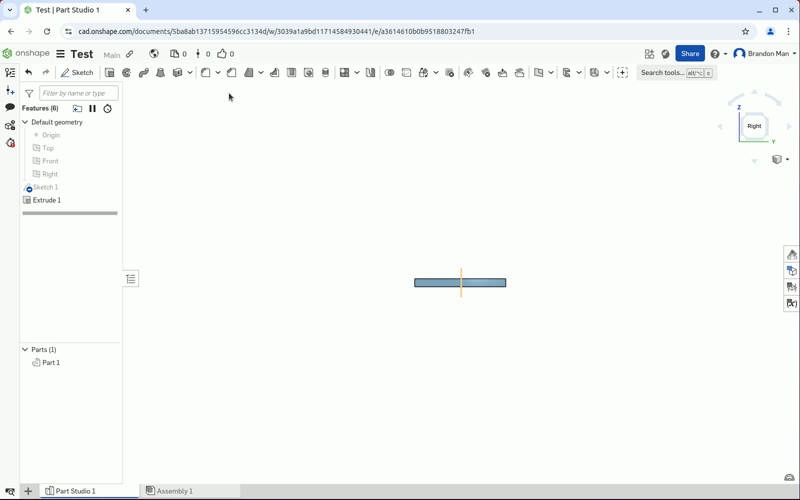
mouse_move(73, 352)
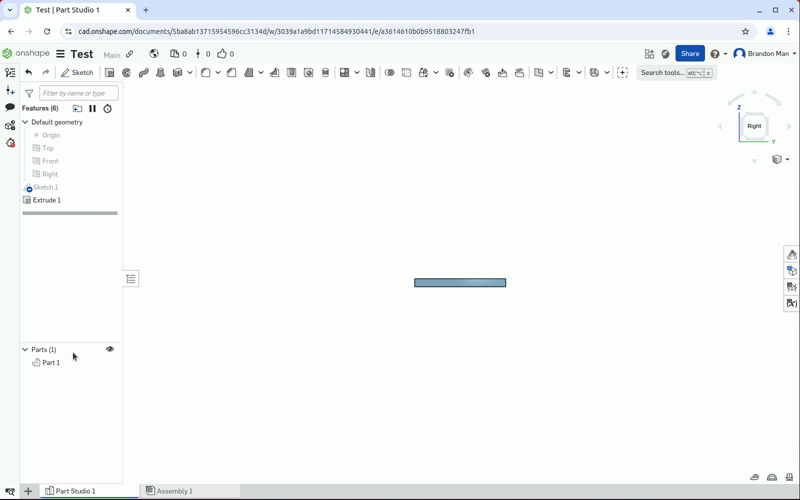
key(y)
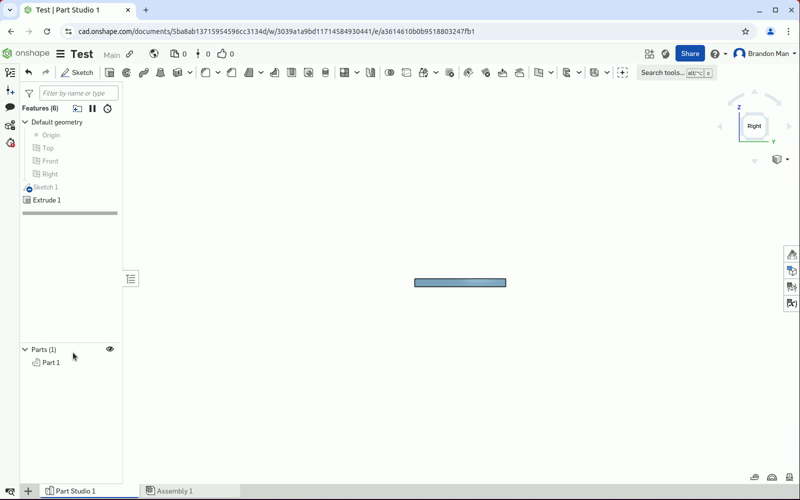
key(shift+p)
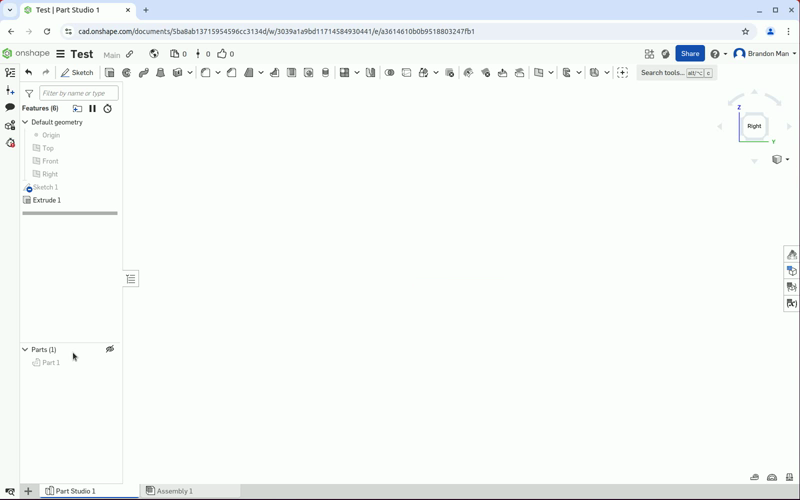
key(space)
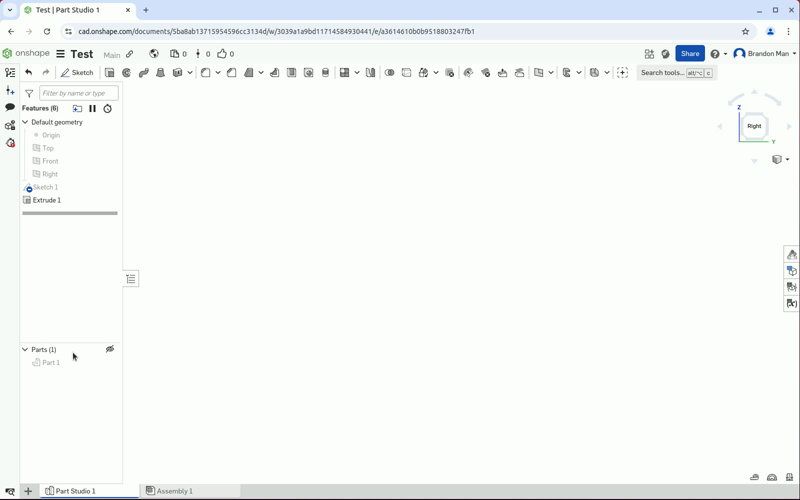
key_down(shift)
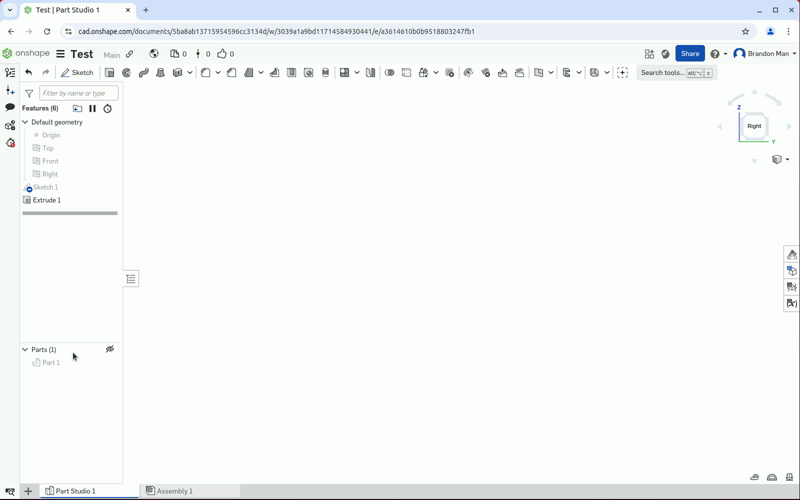
key(right)
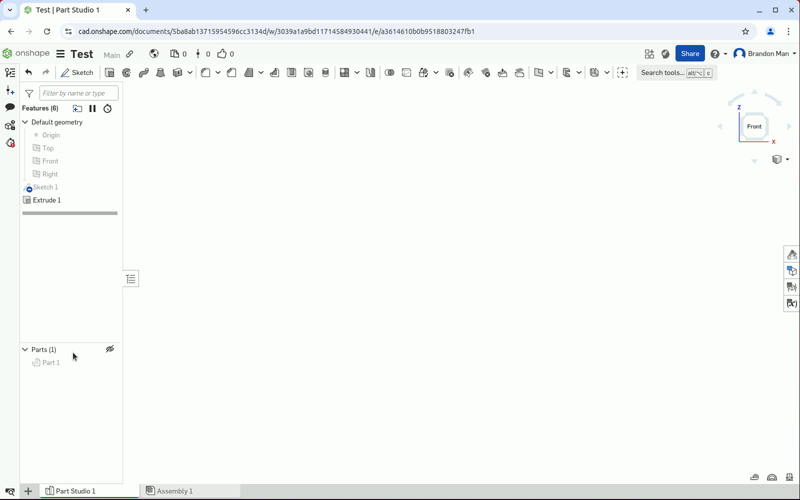
key_up(shift)
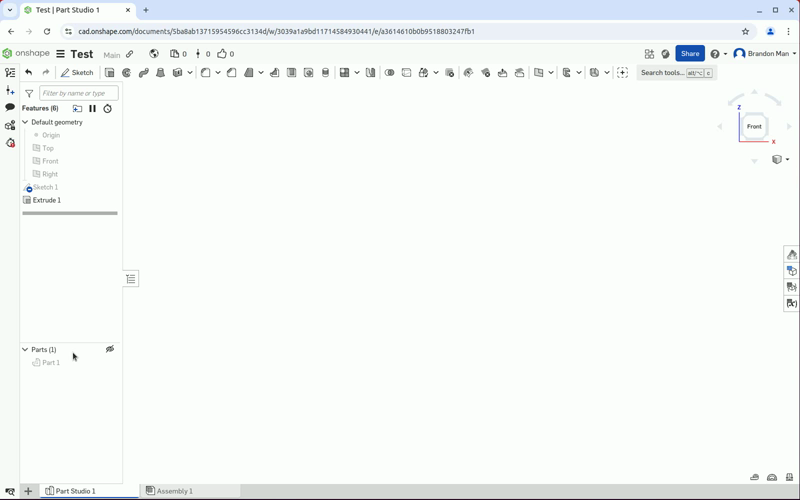
key(space)
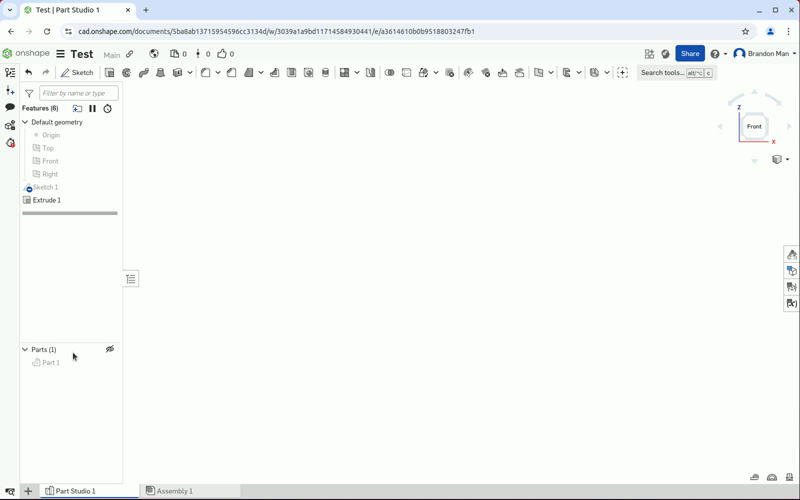
key_down(shift)
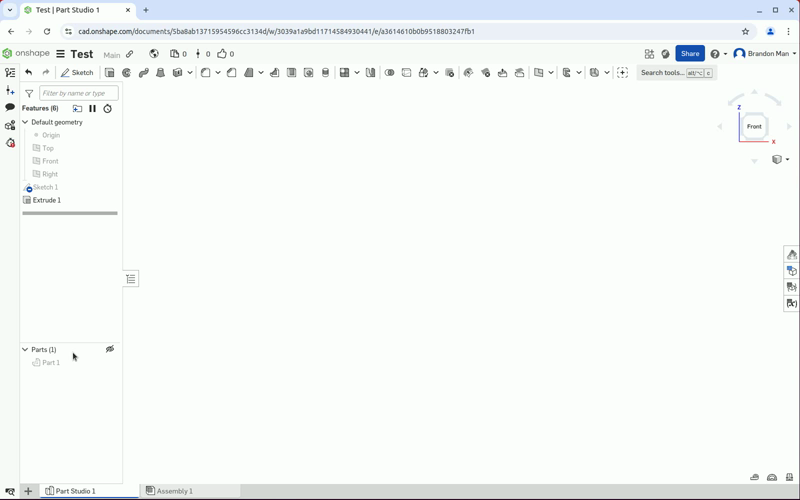
key(down)
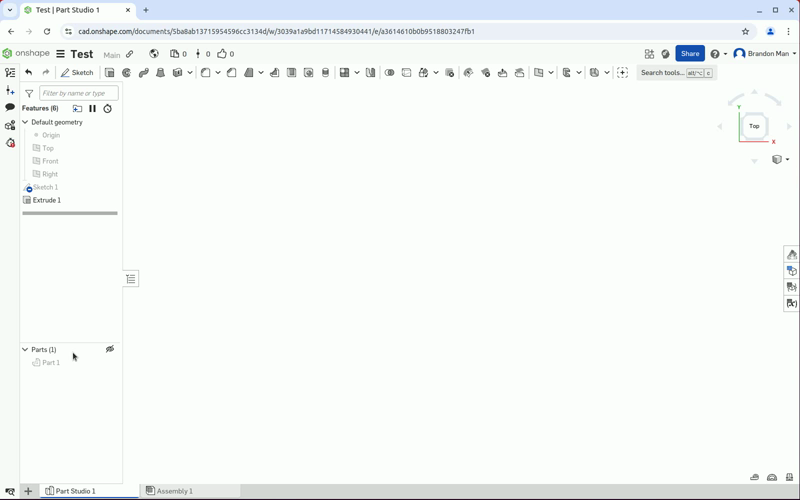
key_up(shift)
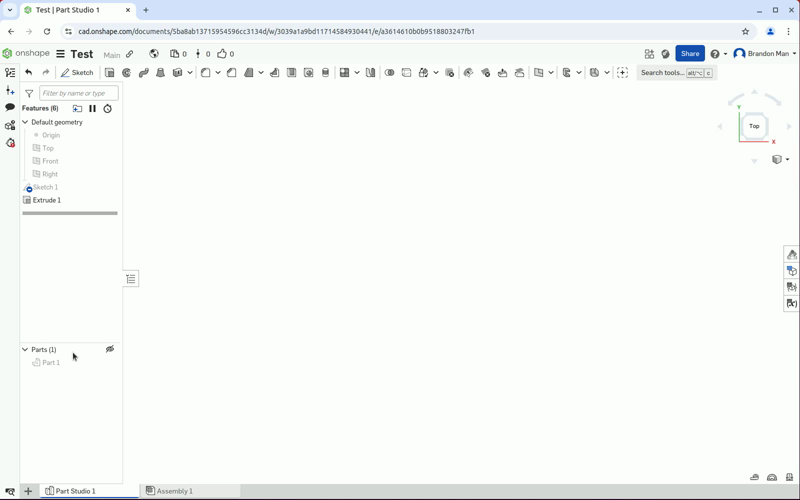
mouse_move(73, 352)
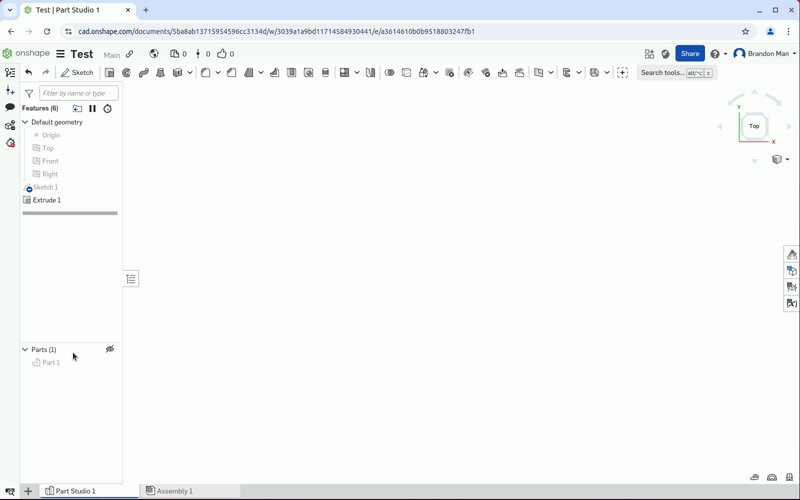
key(shift+y)
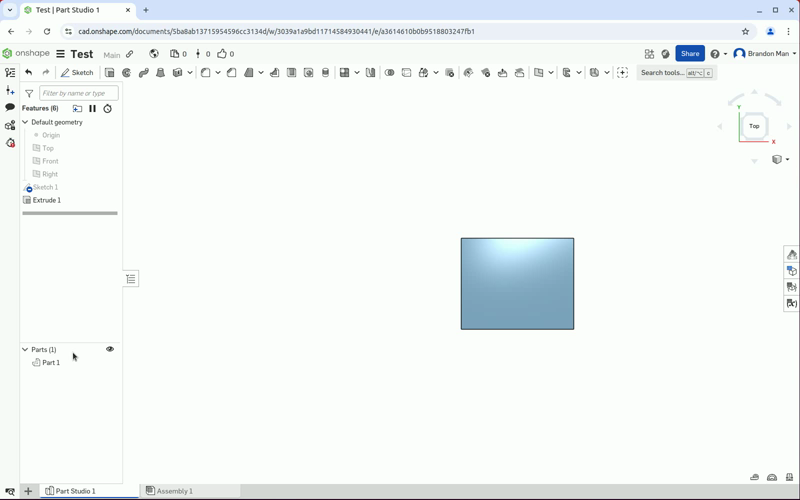
mouse_move(541, 75)
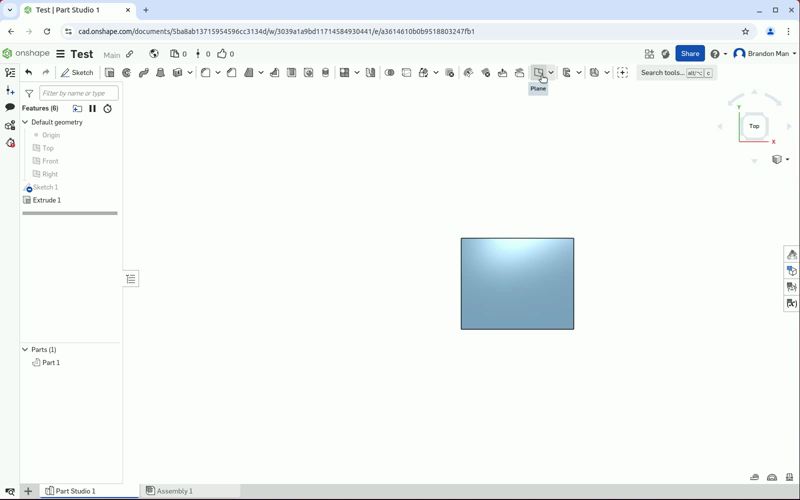
click(541, 75)
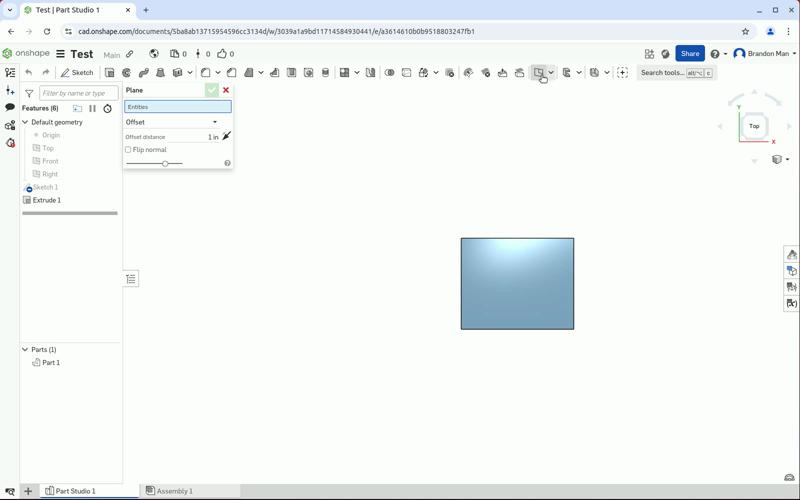
mouse_move(73, 150)
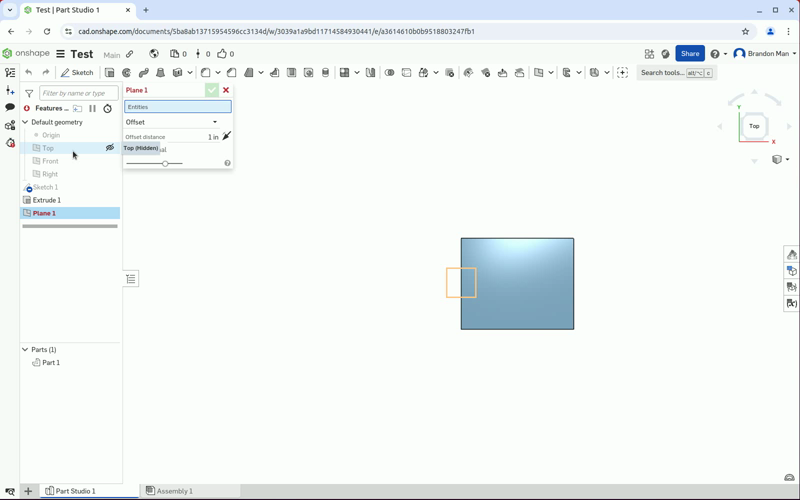
click(73, 150)
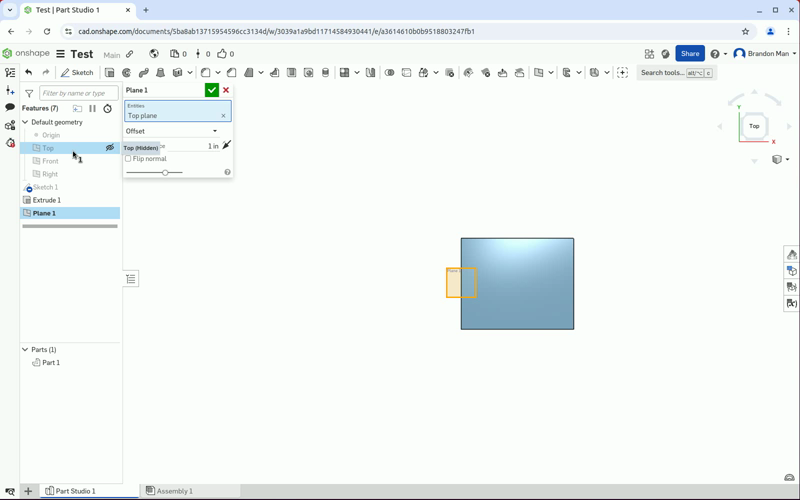
key(tab, 2)
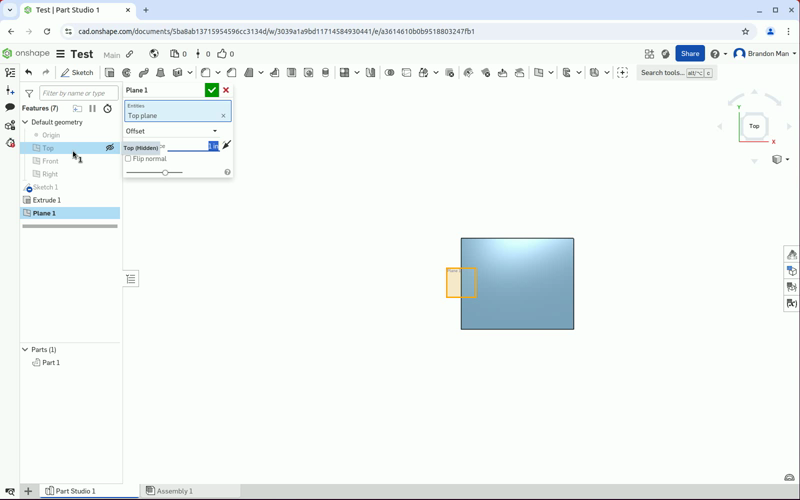
text(0.709)
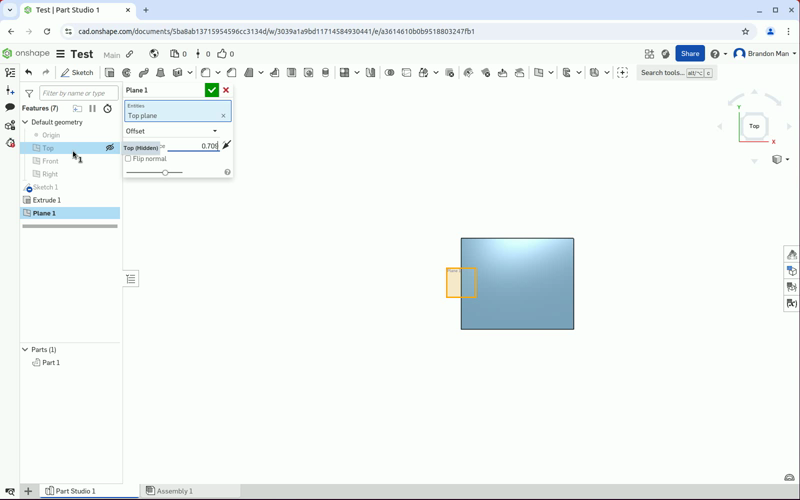
key(enter, 2)
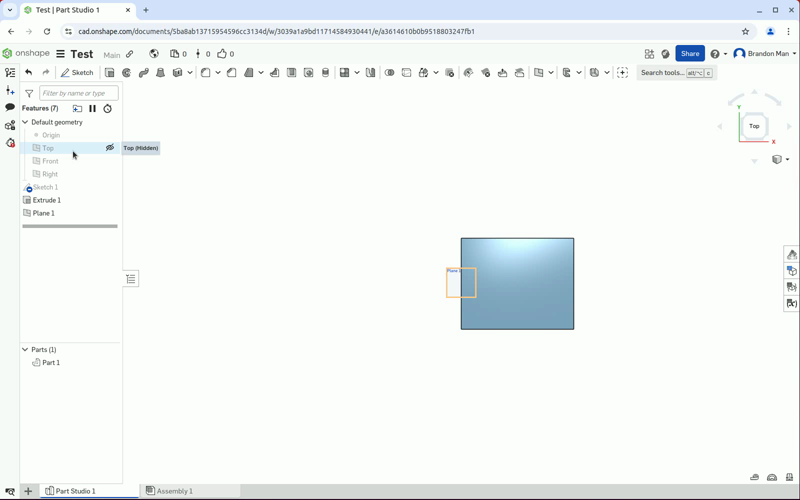
key(shift+s)
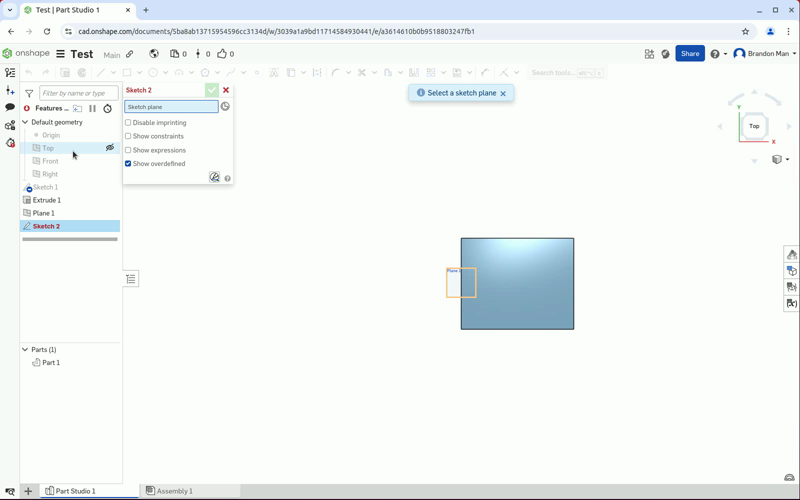
mouse_move(73, 215)
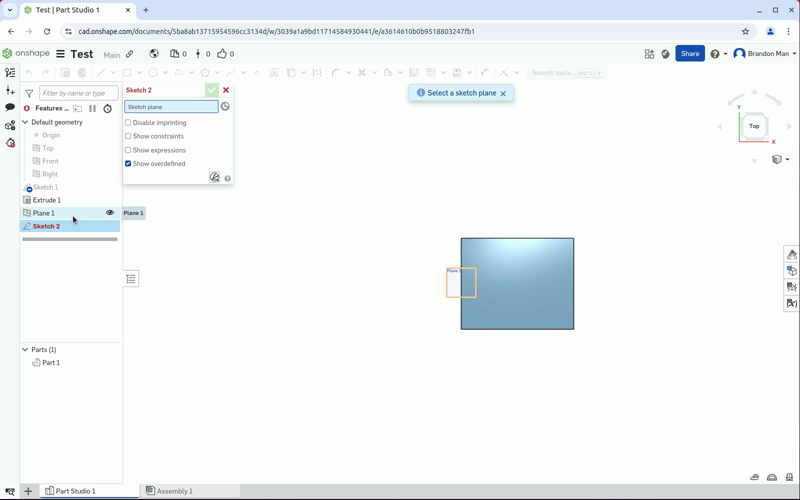
click(73, 215)
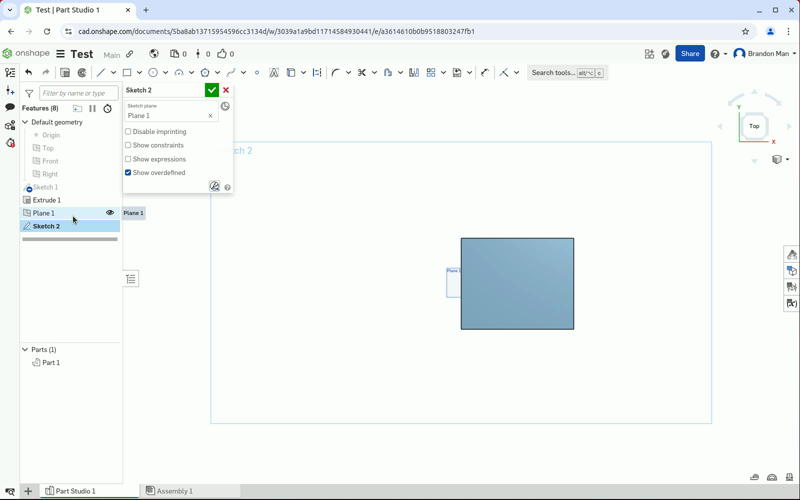
mouse_move(73, 352)
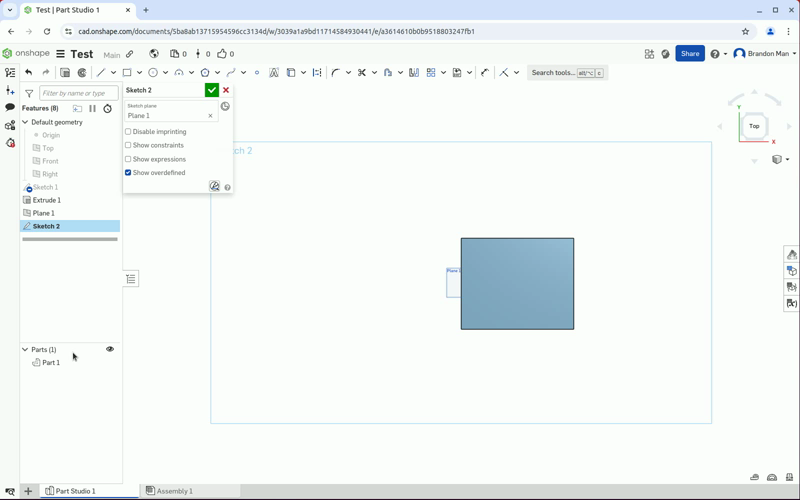
key(y)
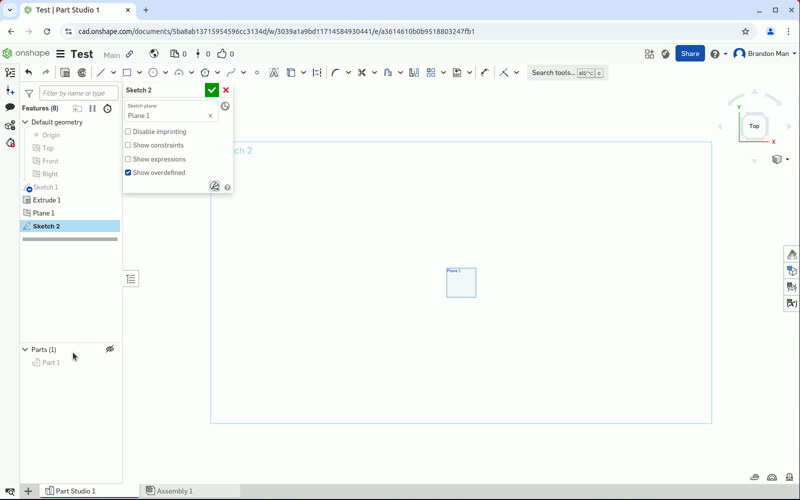
key(l)
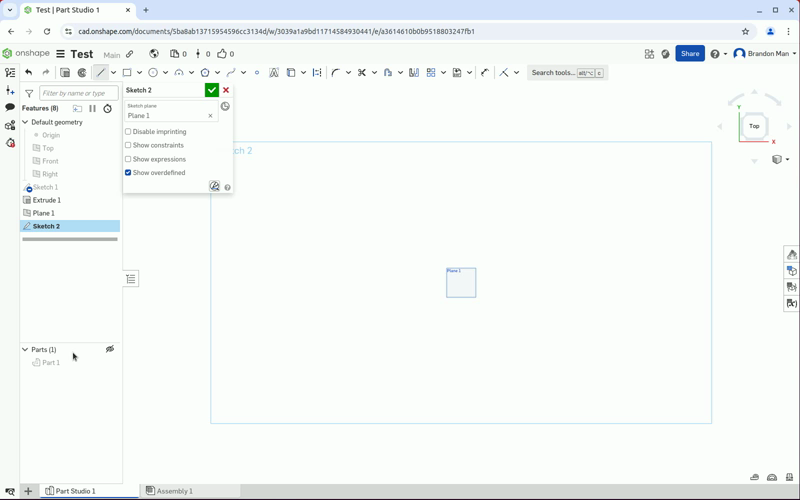
key_down(shift)
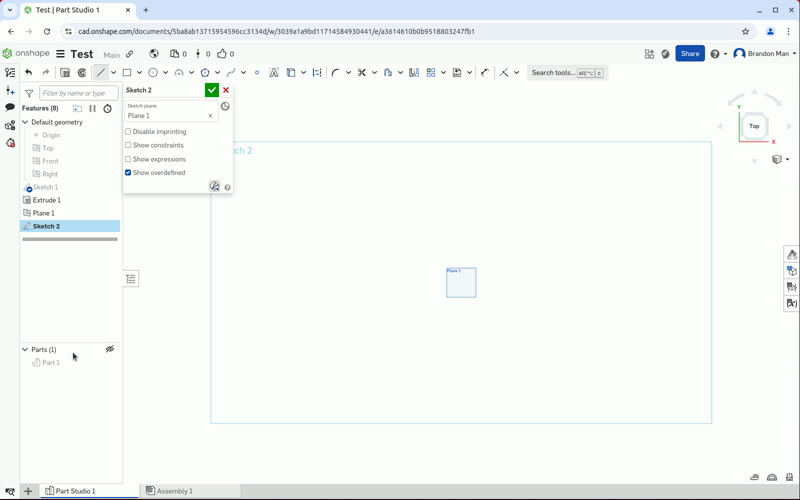
mouse_move(473, 328)
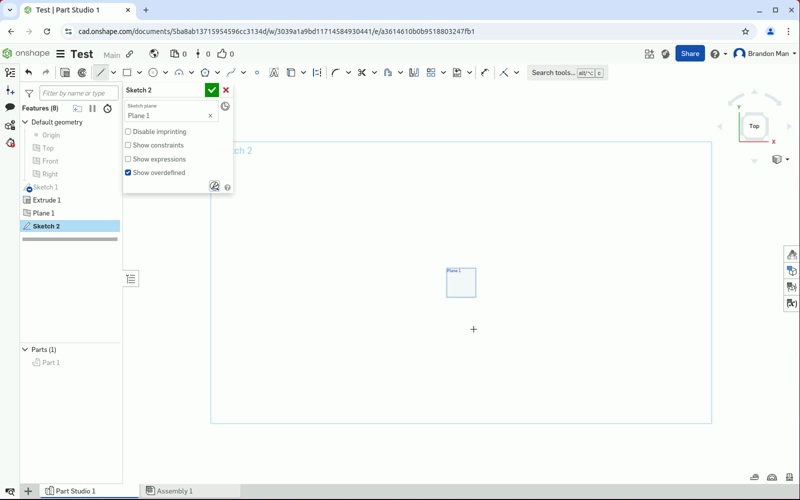
click(473, 328)
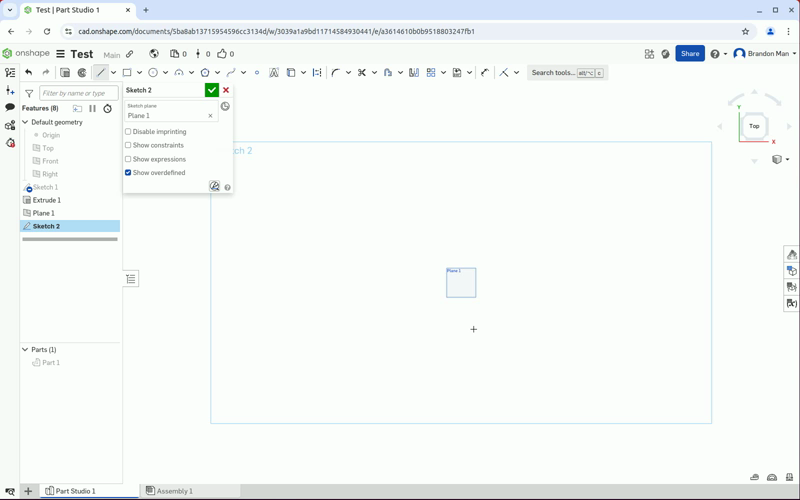
key_up(shift)
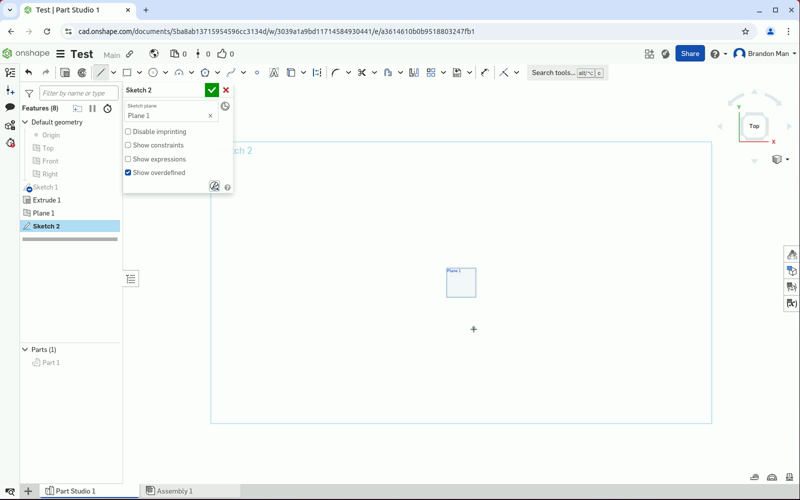
key_down(shift)
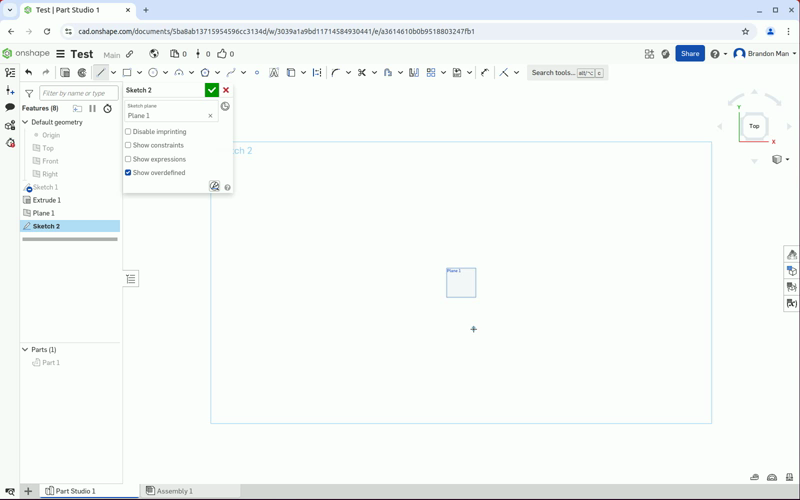
mouse_move(561, 328)
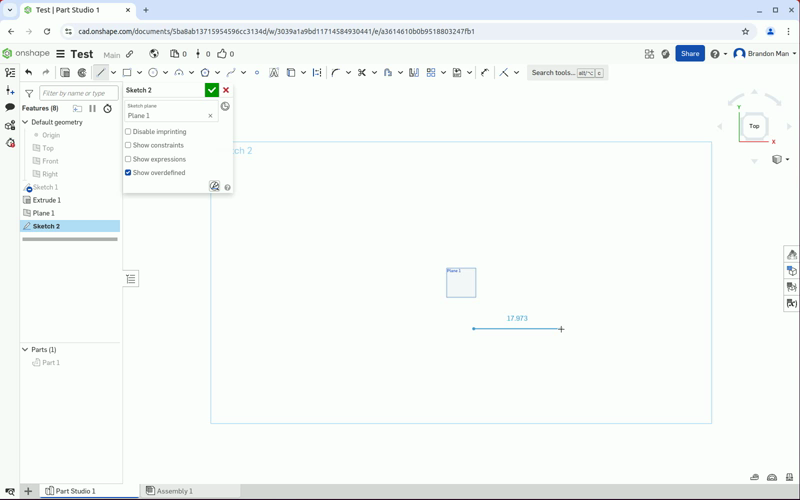
click(561, 328)
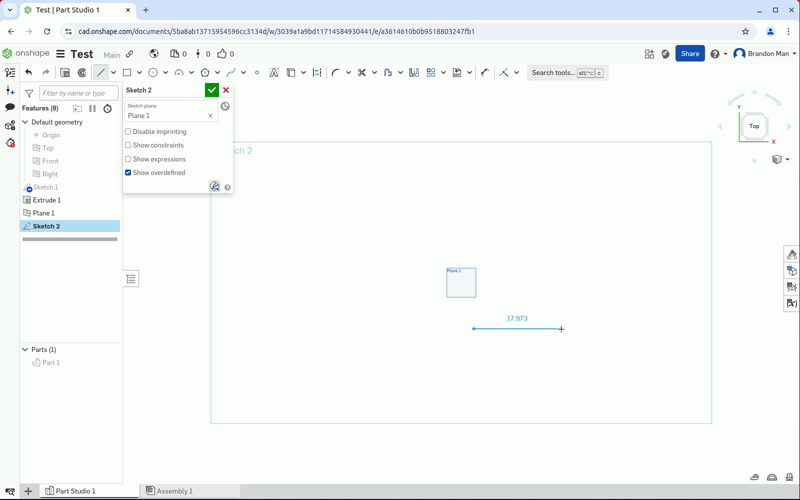
key_up(shift)
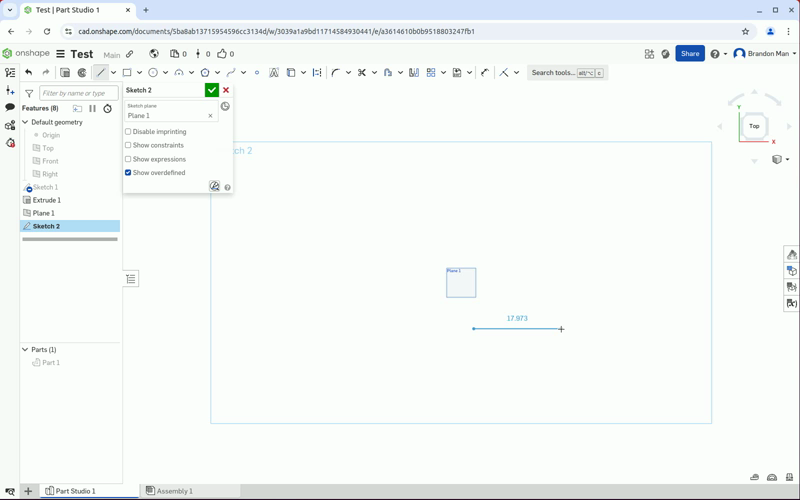
key_down(shift)
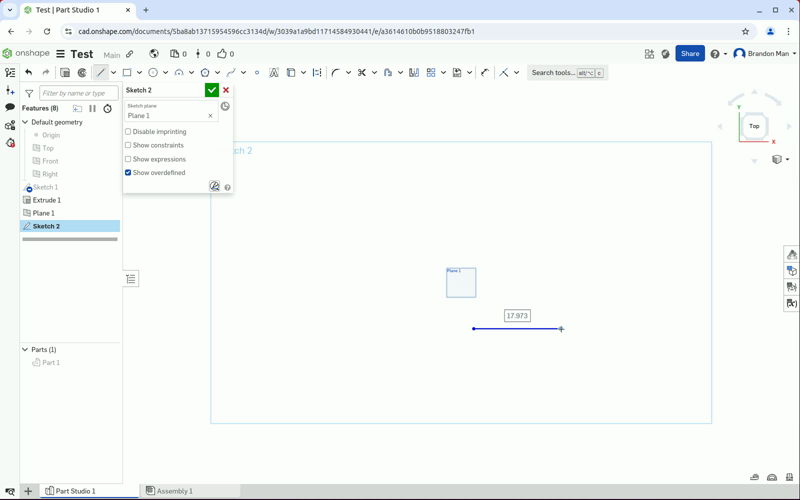
mouse_move(561, 238)
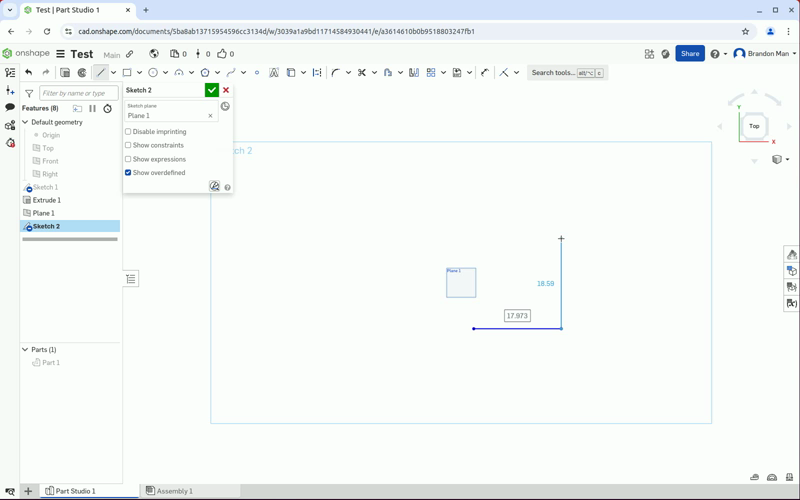
click(561, 238)
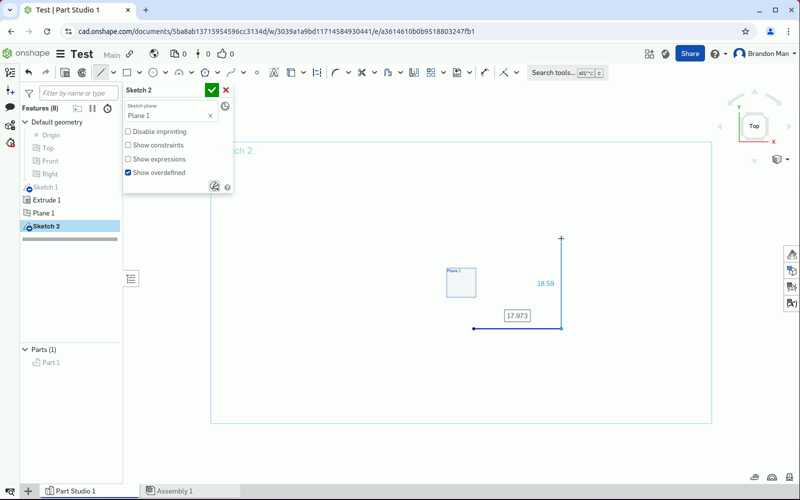
key_up(shift)
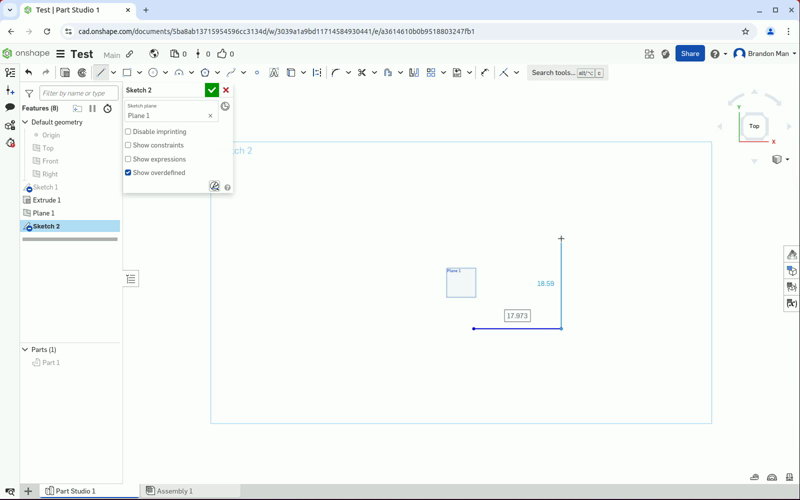
key_down(shift)
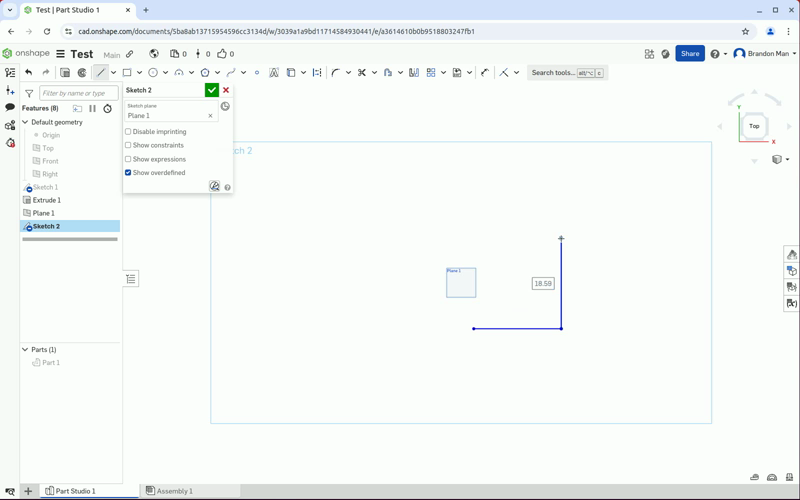
mouse_move(473, 238)
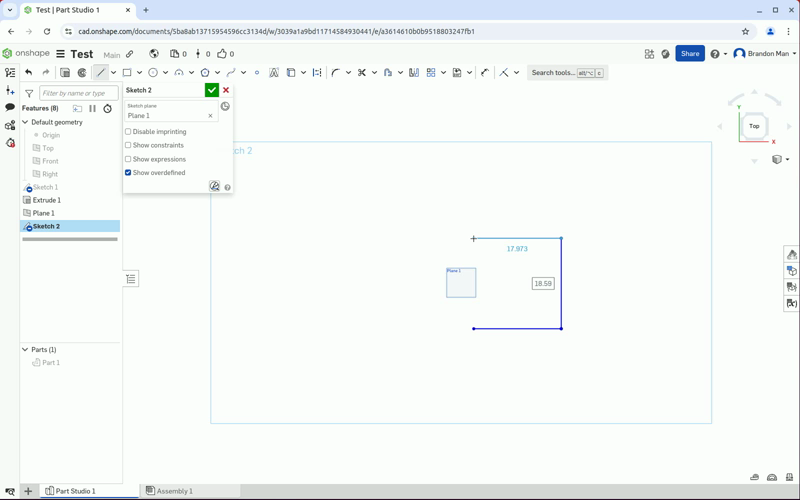
click(473, 238)
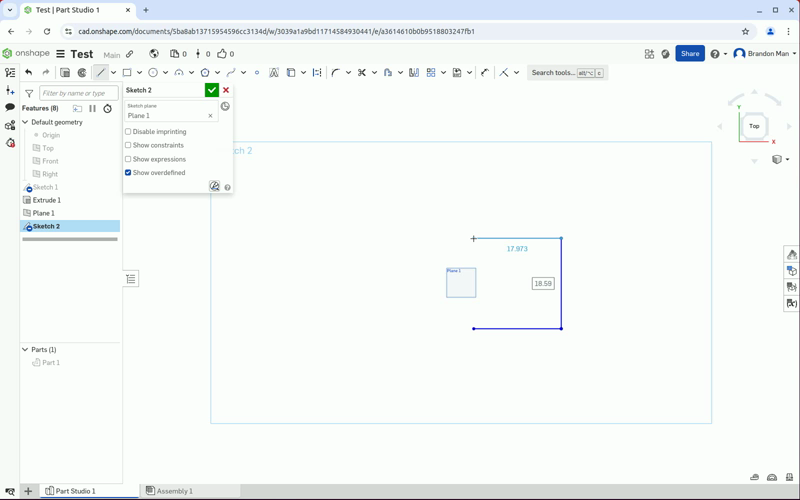
key_up(shift)
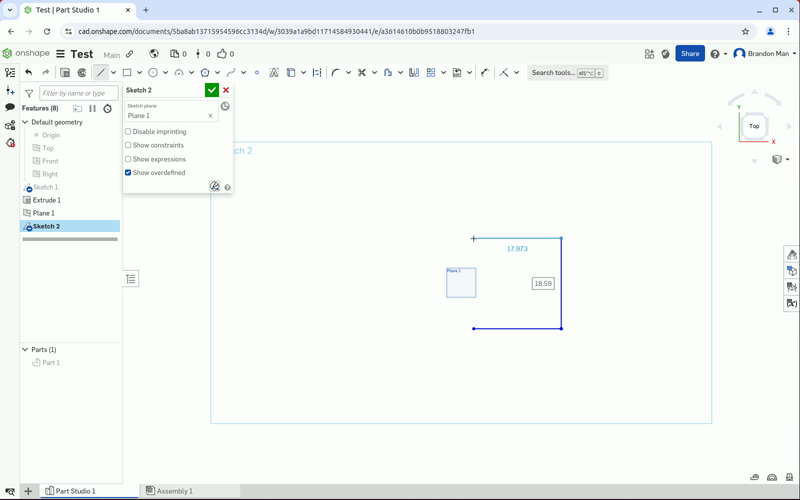
key_down(shift)
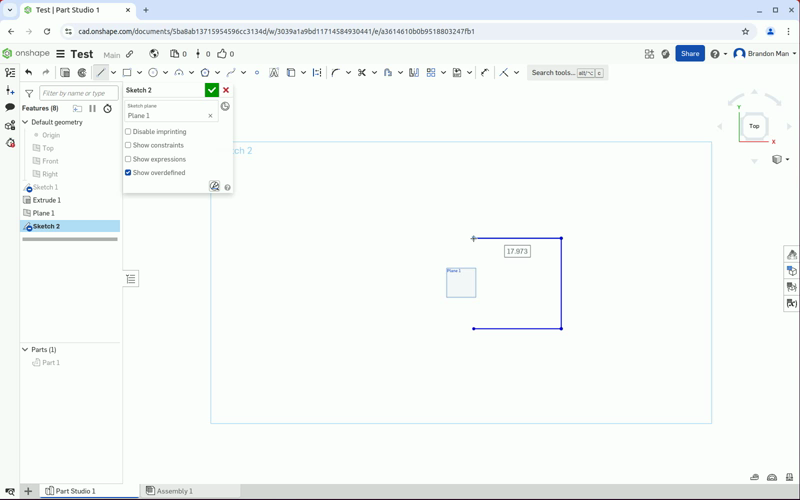
mouse_move(473, 328)
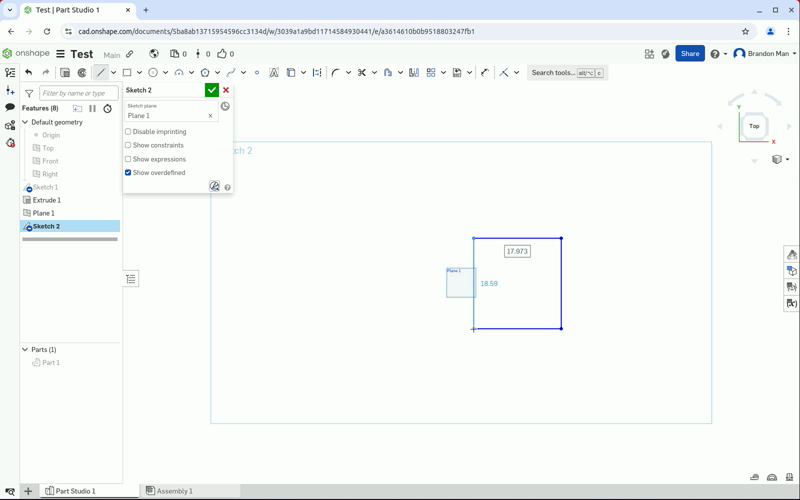
key_up(shift)
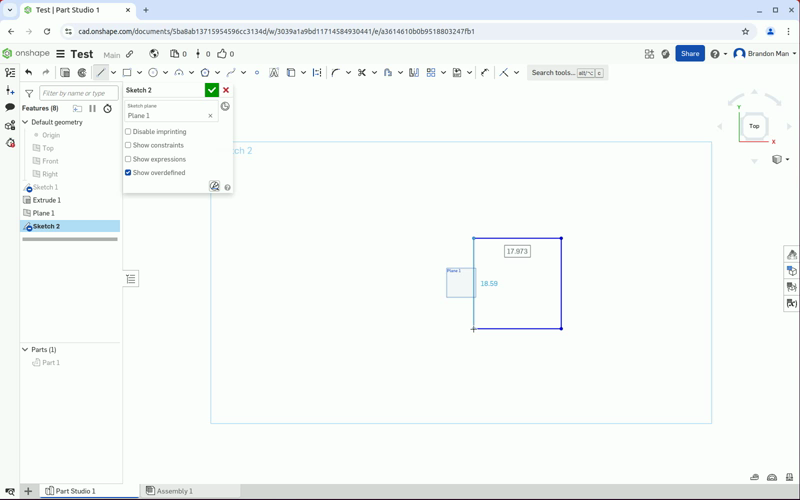
click(473, 328)
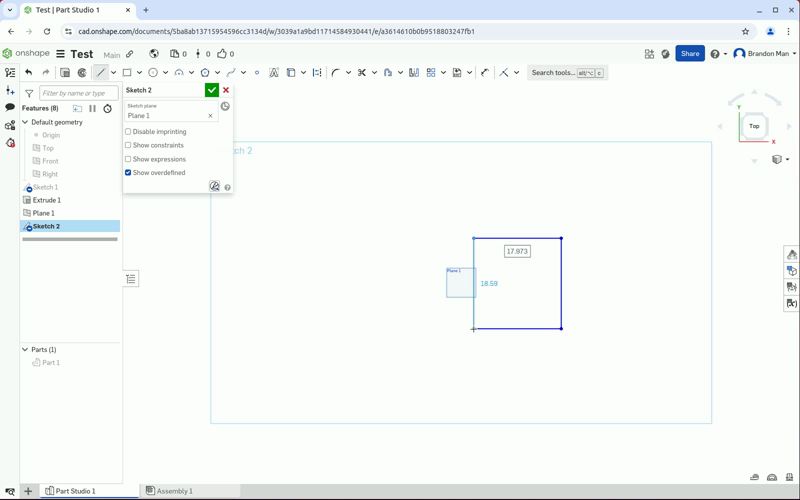
key(esc)
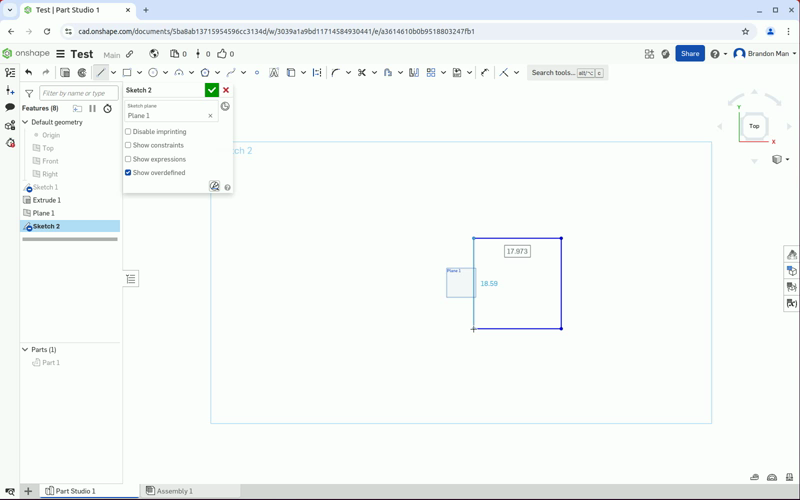
mouse_move(523, 278)
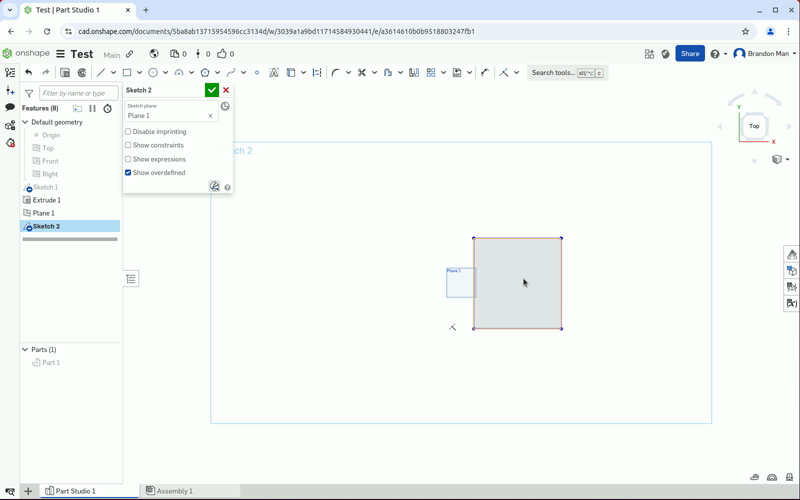
click(523, 278)
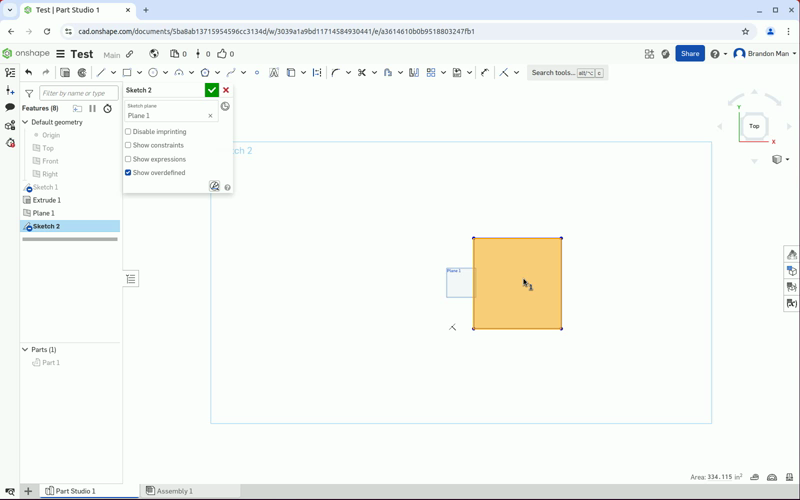
mouse_move(73, 352)
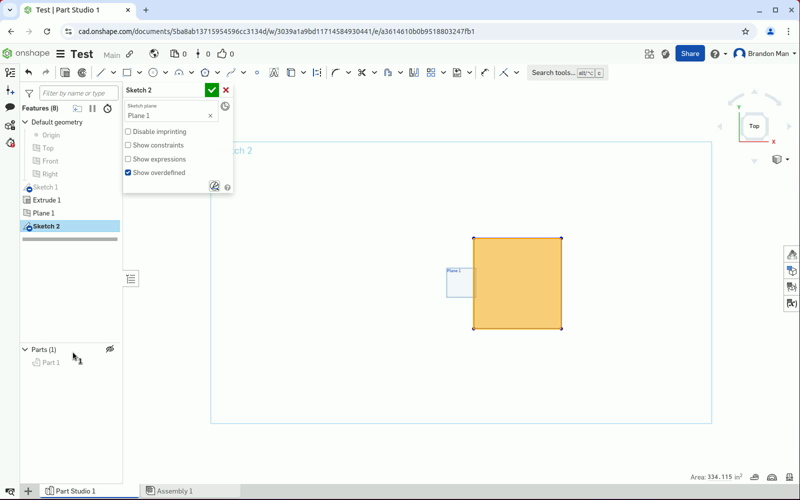
key(shift+y)
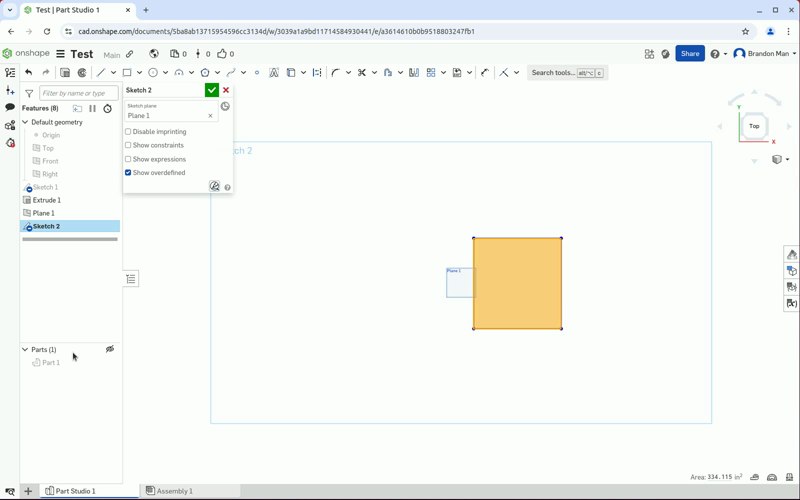
key(shift+e)
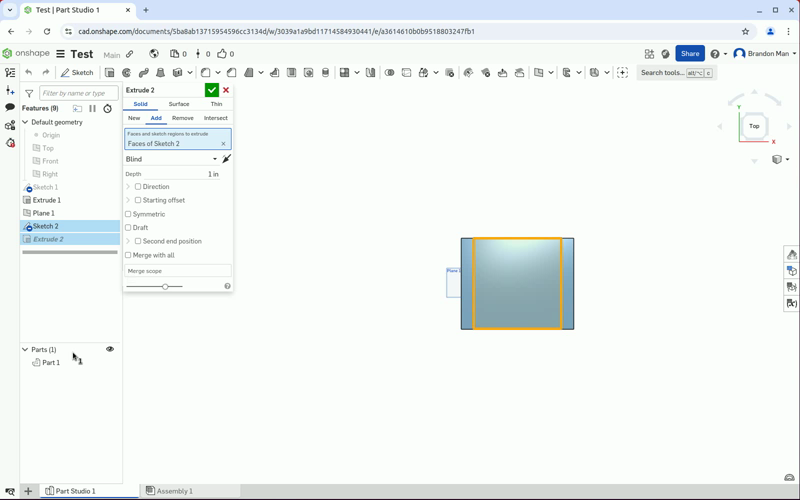
mouse_move(143, 106)
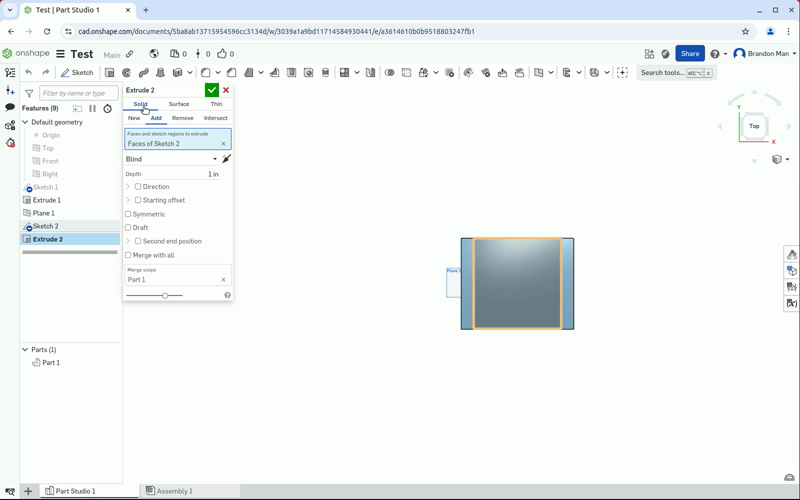
click(143, 106)
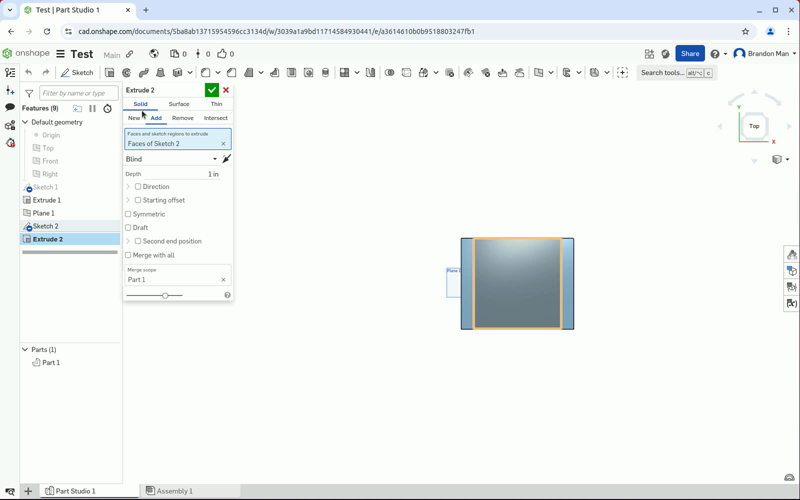
mouse_move(137, 120)
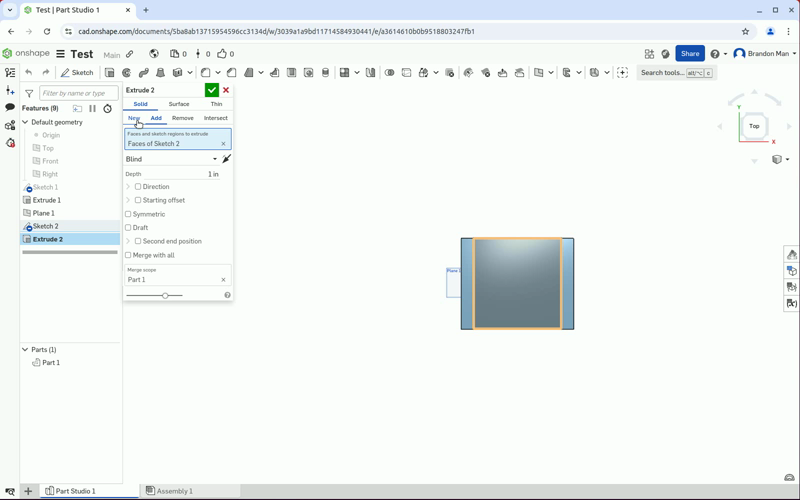
click(137, 120)
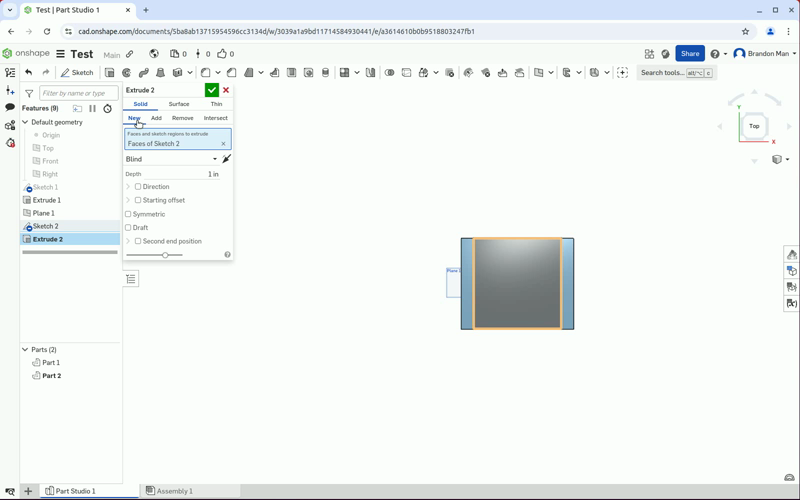
key(tab, 4)
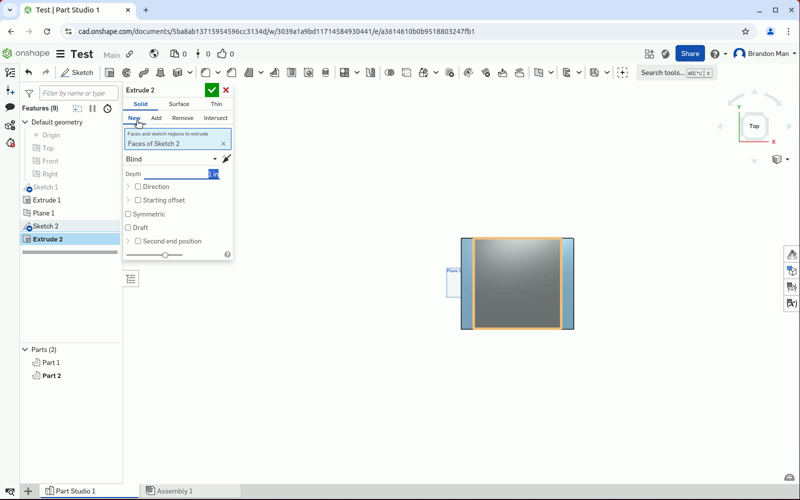
text(0.241)
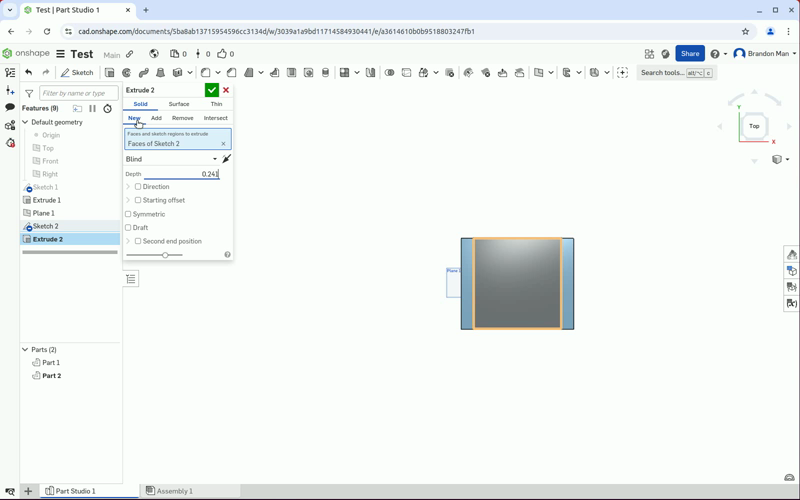
key(enter)
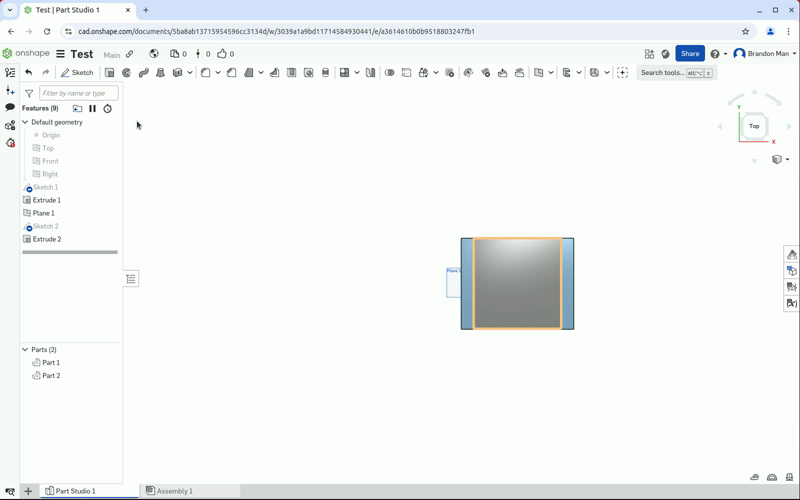
key(shift+h)
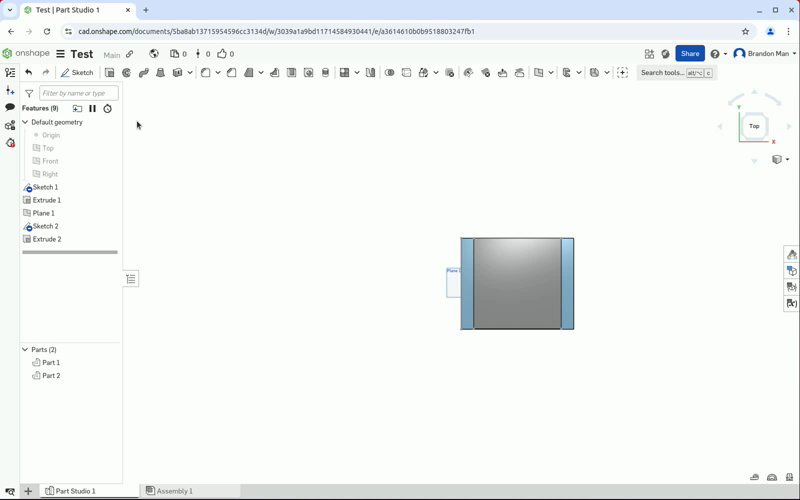
key(shift+h)
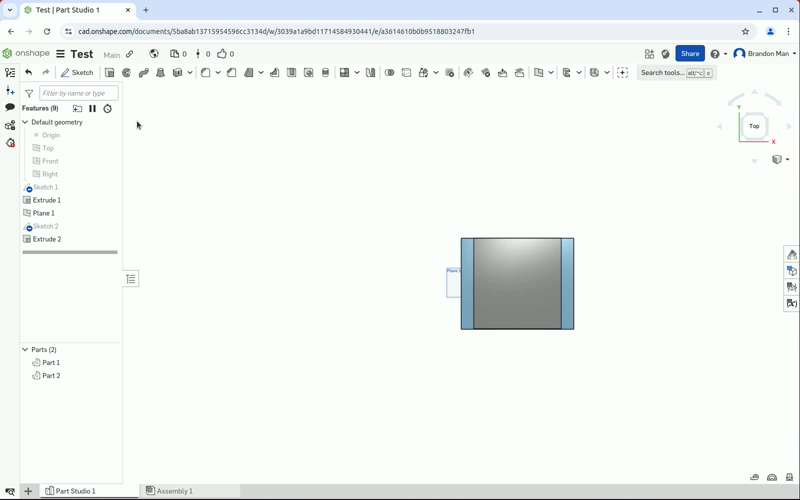
mouse_move(73, 189)
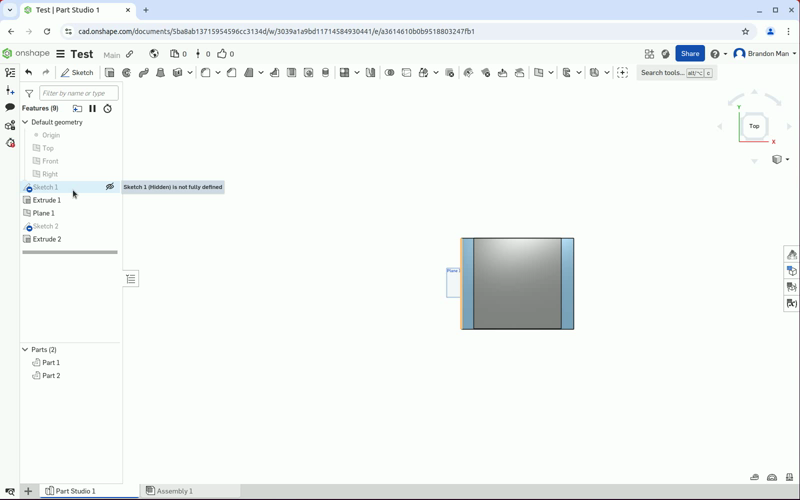
click(73, 189)
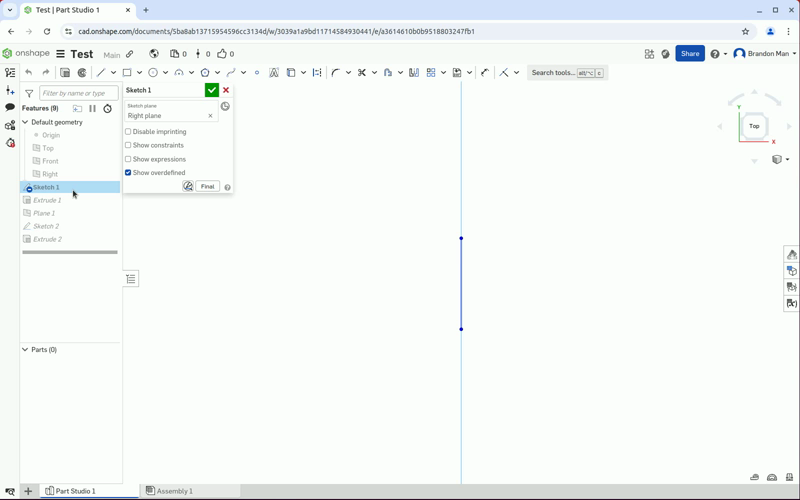
mouse_move(229, 92)
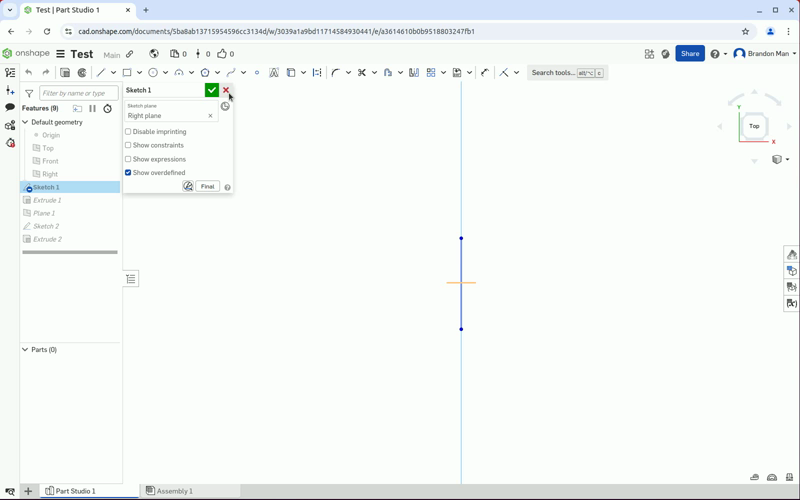
click(229, 92)
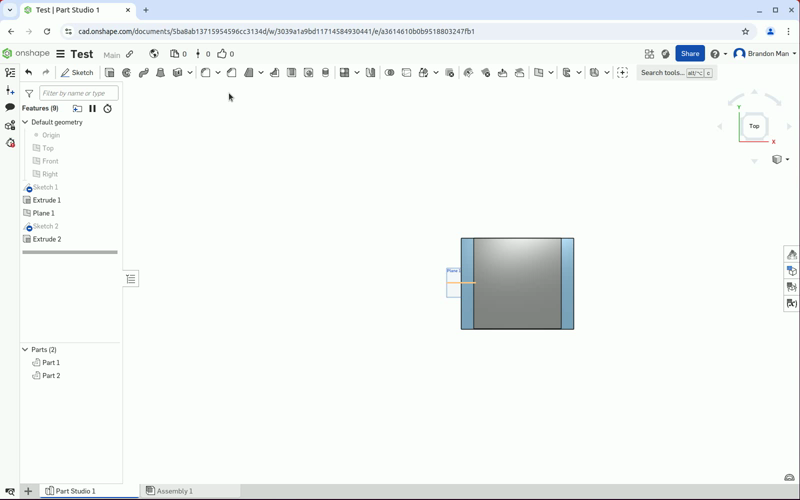
mouse_move(73, 352)
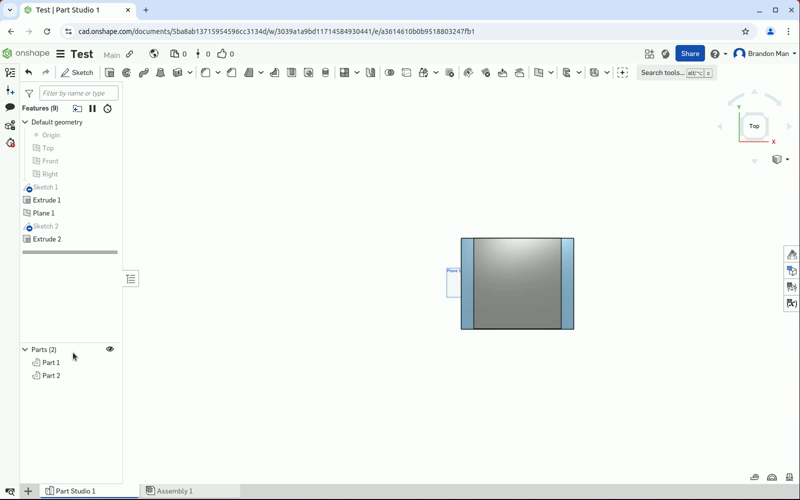
key(y)
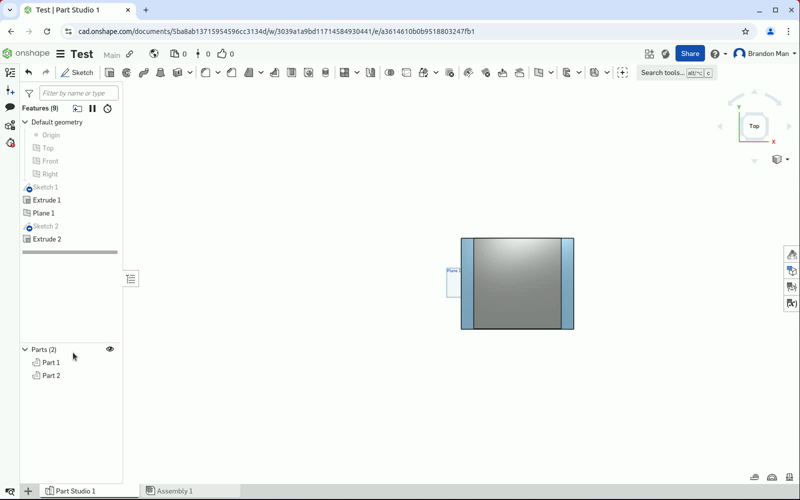
key(shift+p)
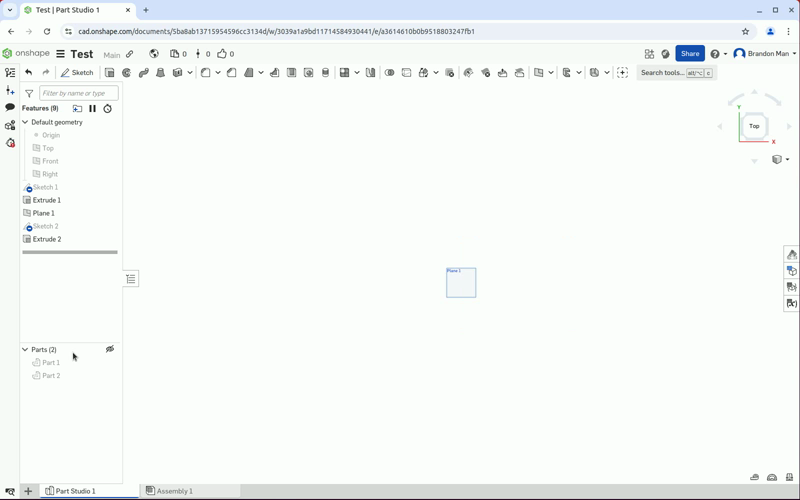
key(space)
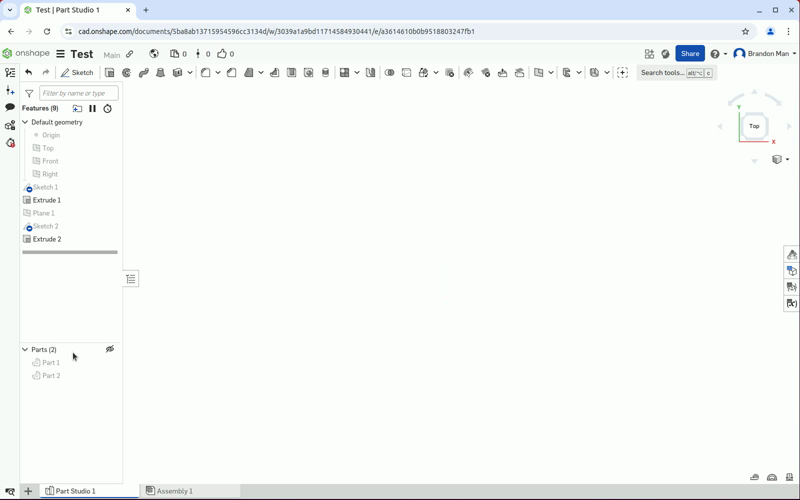
key_down(shift)
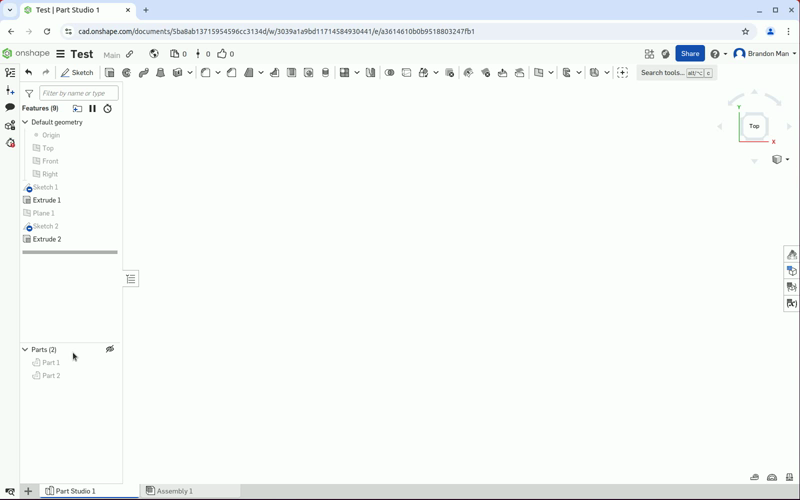
key(up)
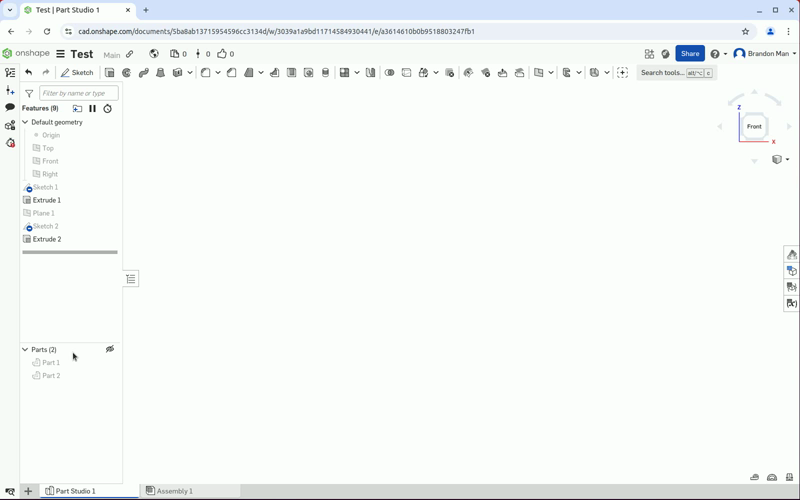
key_up(shift)
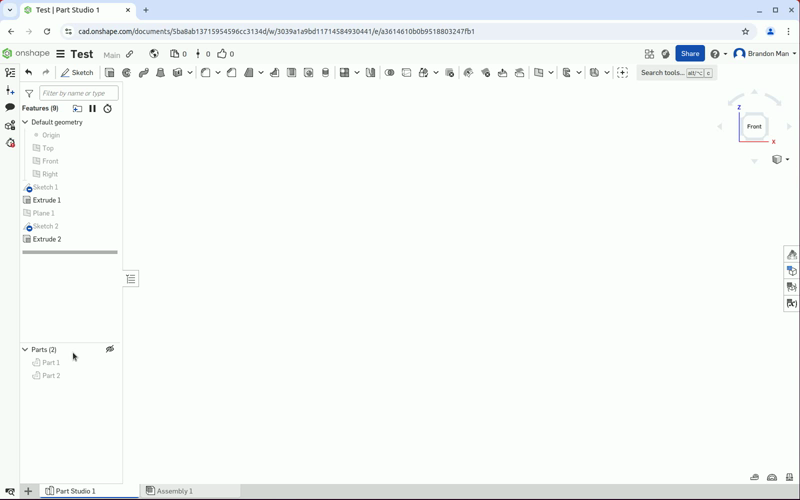
mouse_move(73, 352)
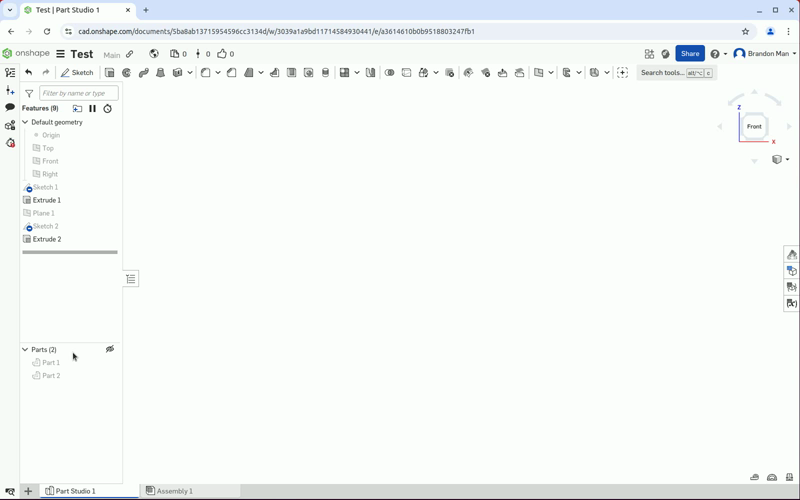
key(shift+y)
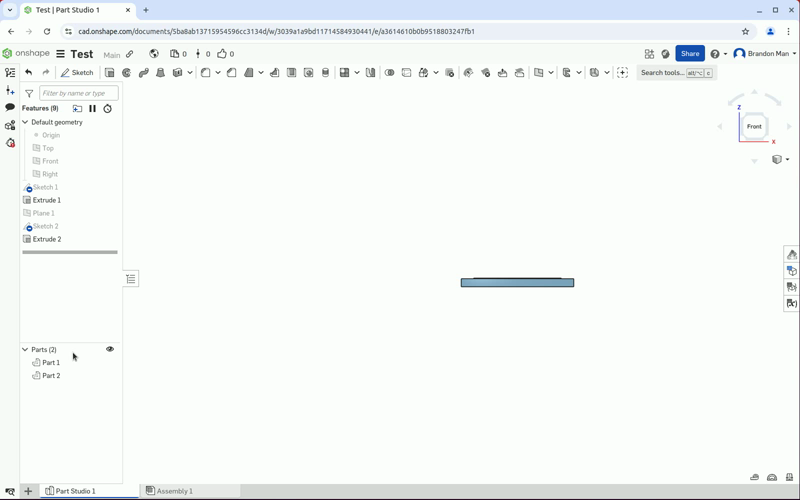
mouse_move(541, 75)
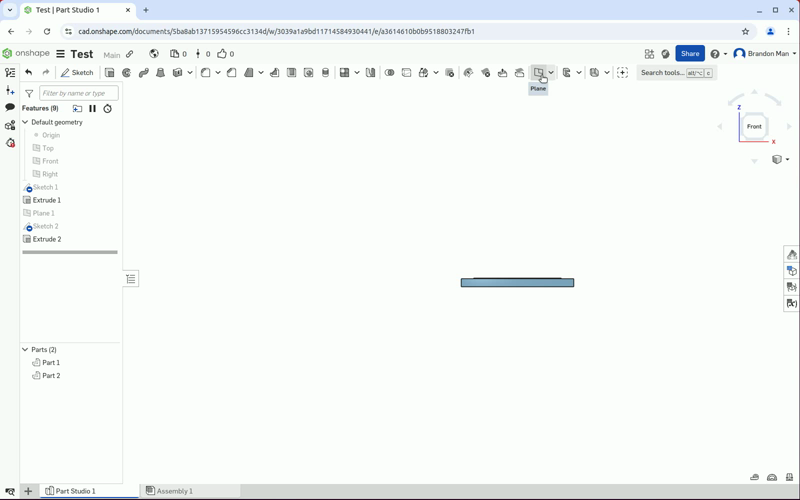
click(541, 75)
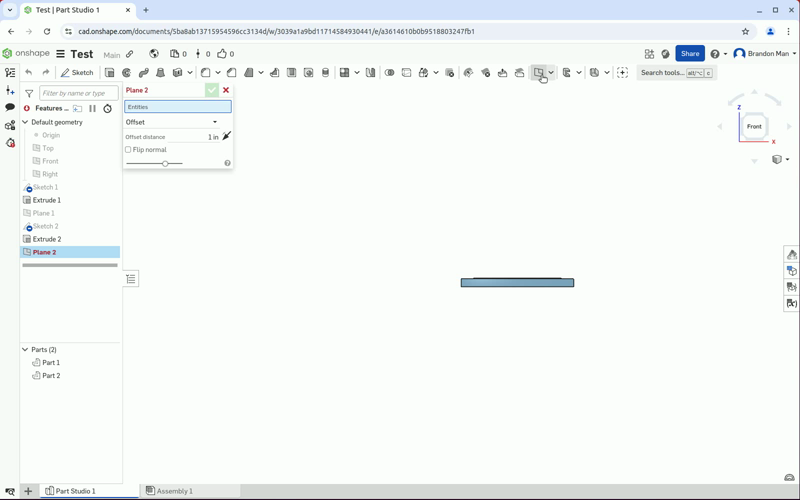
mouse_move(73, 163)
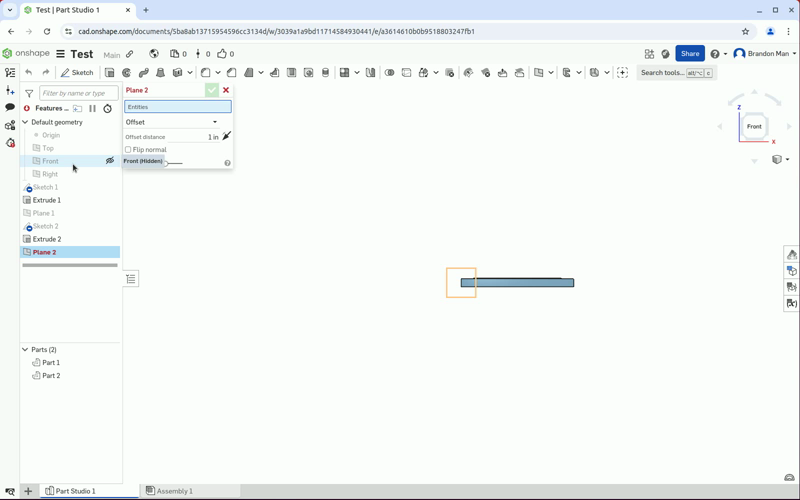
click(73, 163)
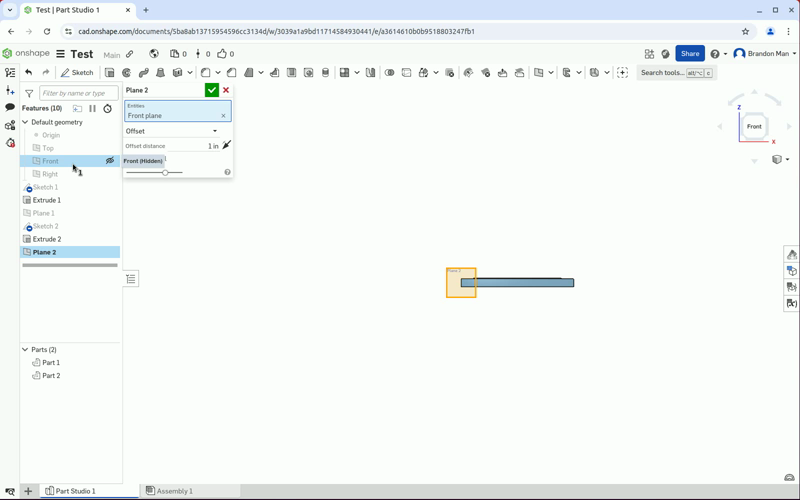
key(tab, 2)
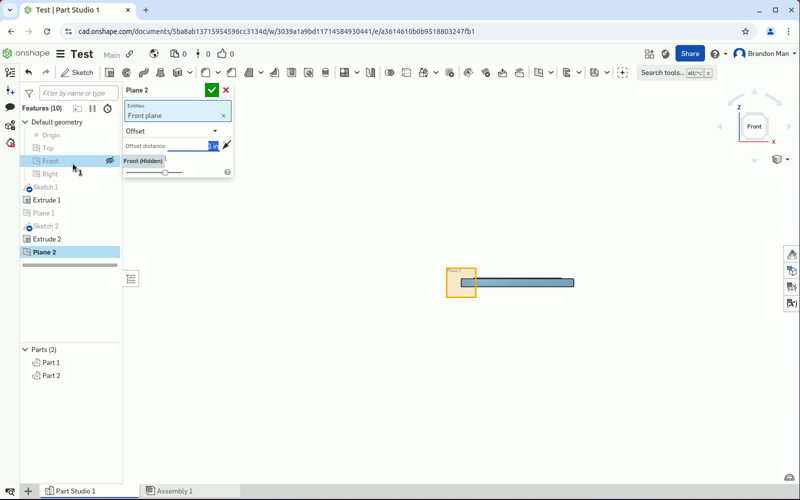
text(9.397)
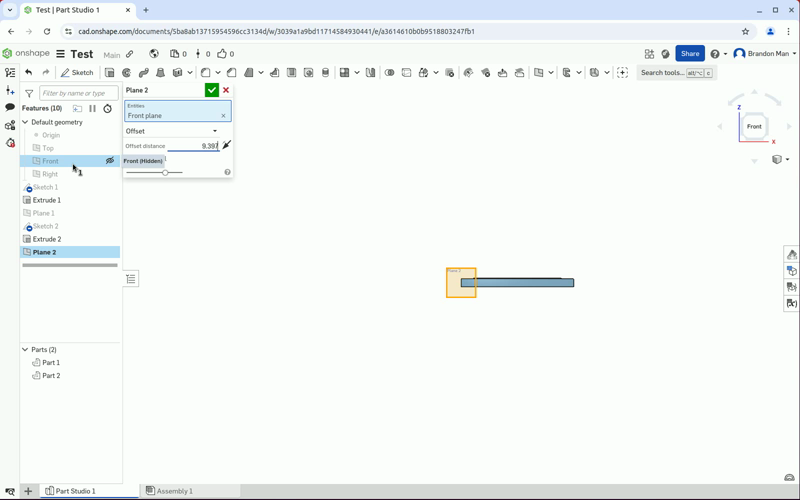
key(enter, 2)
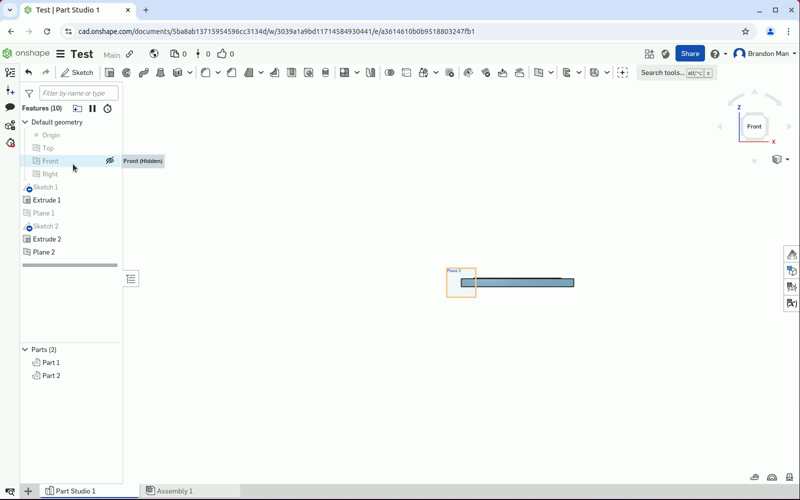
key(shift+s)
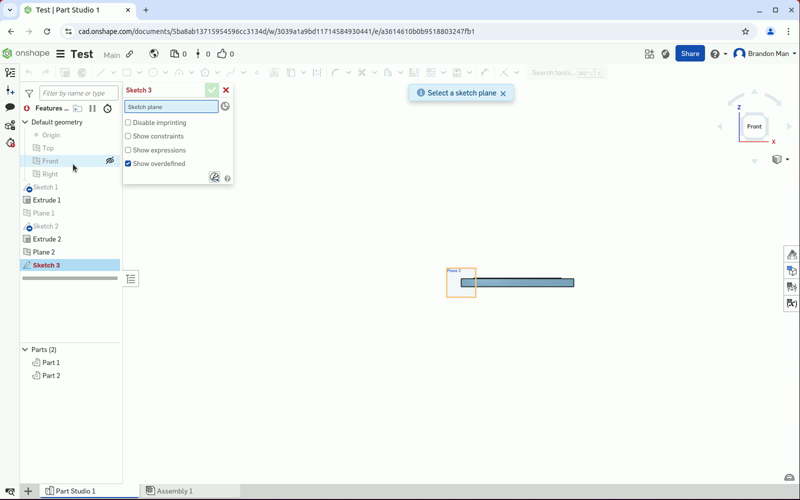
mouse_move(73, 254)
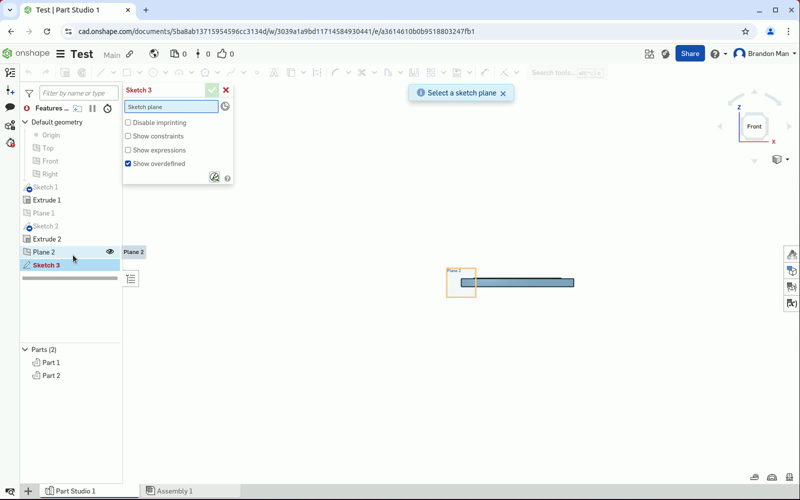
click(73, 254)
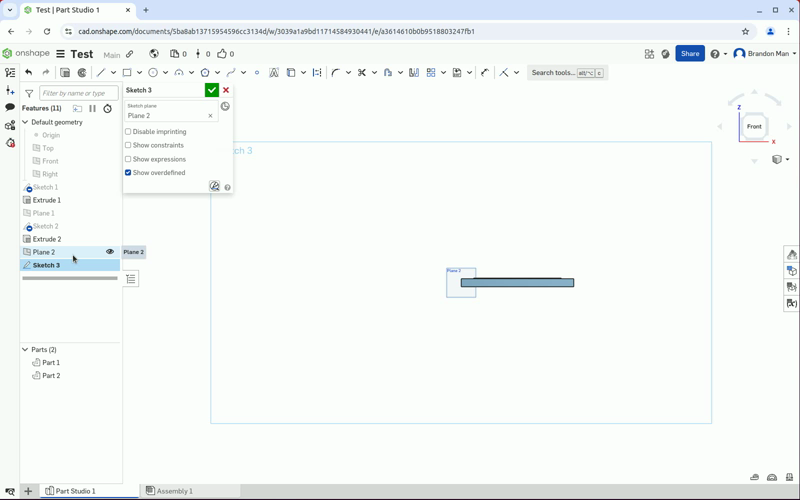
mouse_move(73, 352)
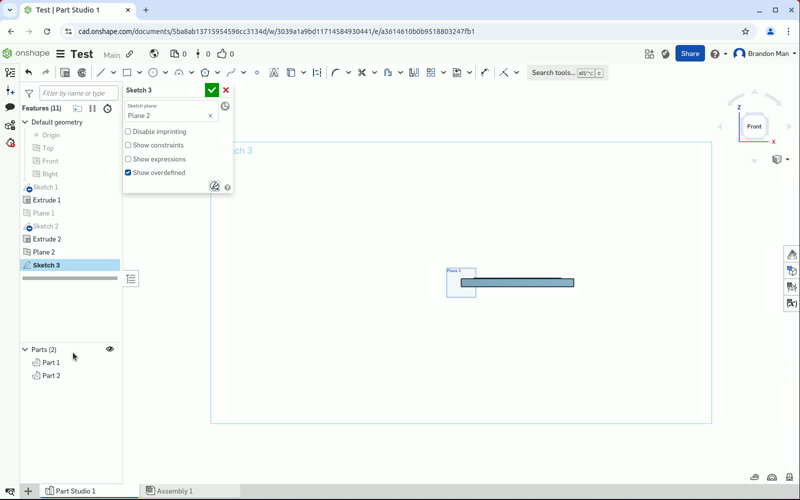
key(y)
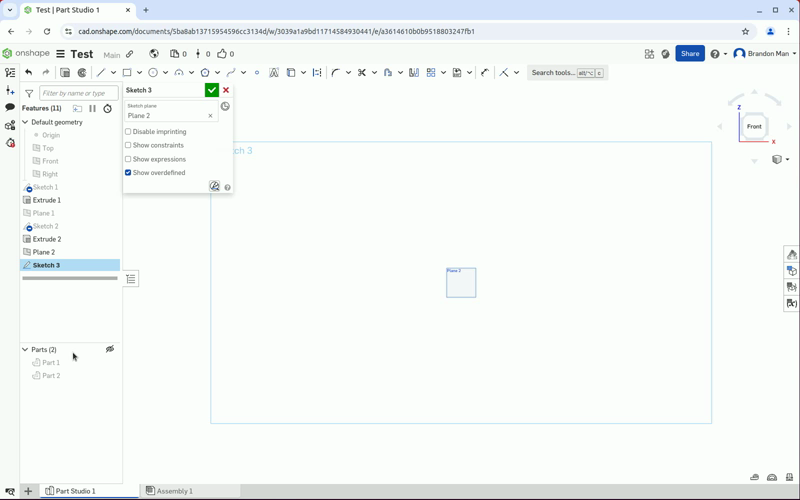
key(l)
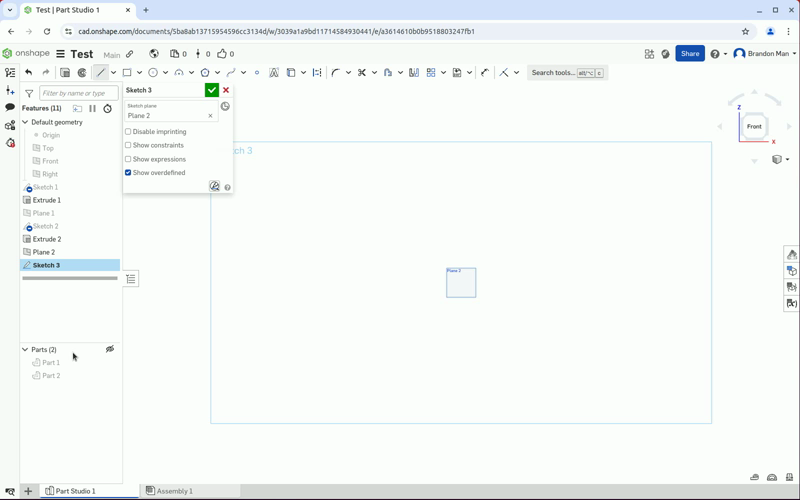
key_down(shift)
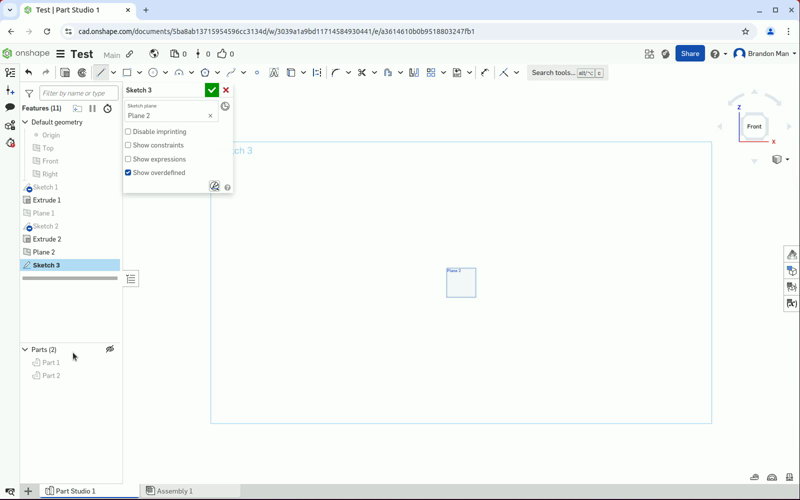
mouse_move(473, 286)
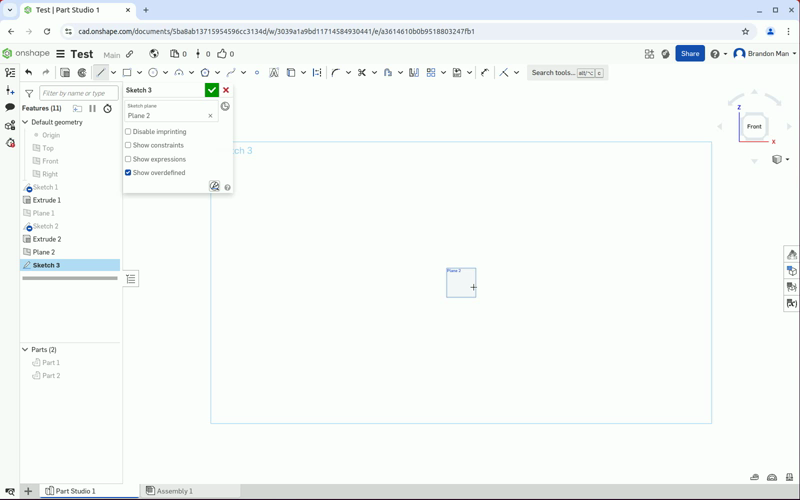
click(473, 286)
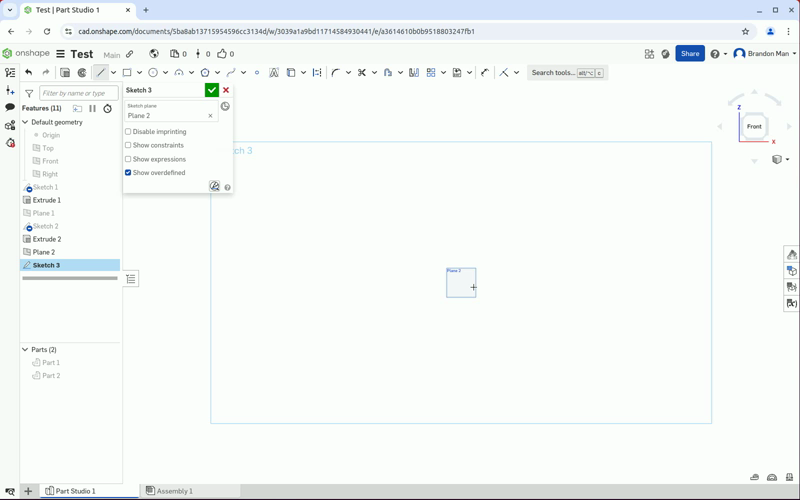
key_up(shift)
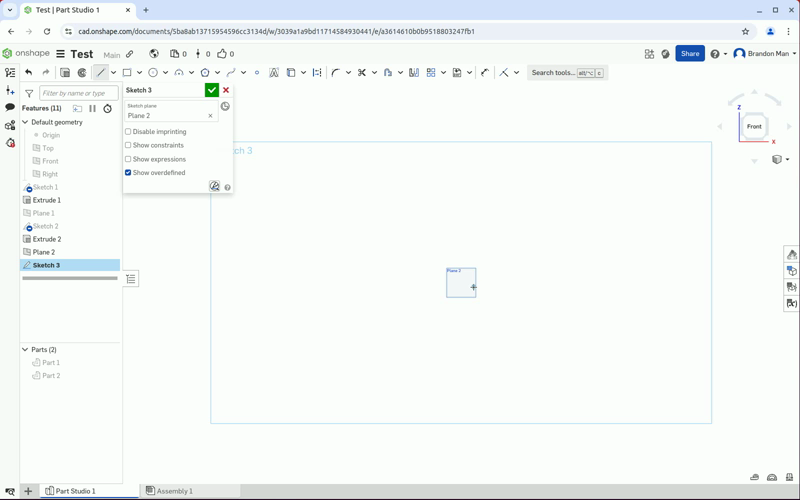
key_down(shift)
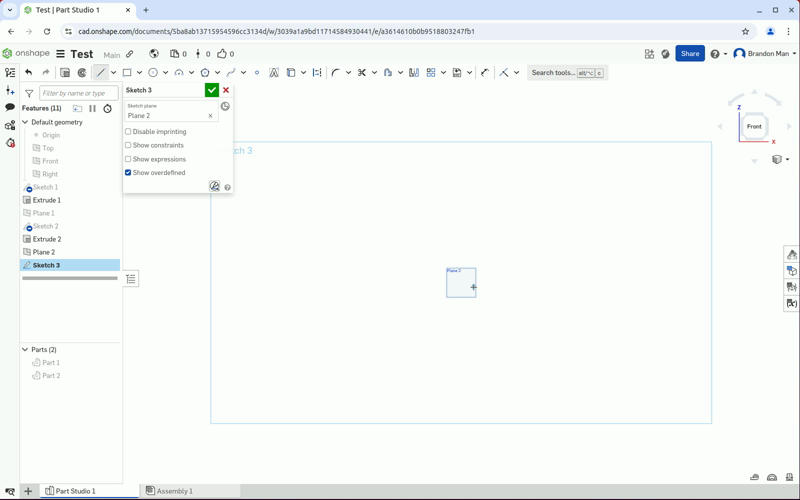
mouse_move(561, 286)
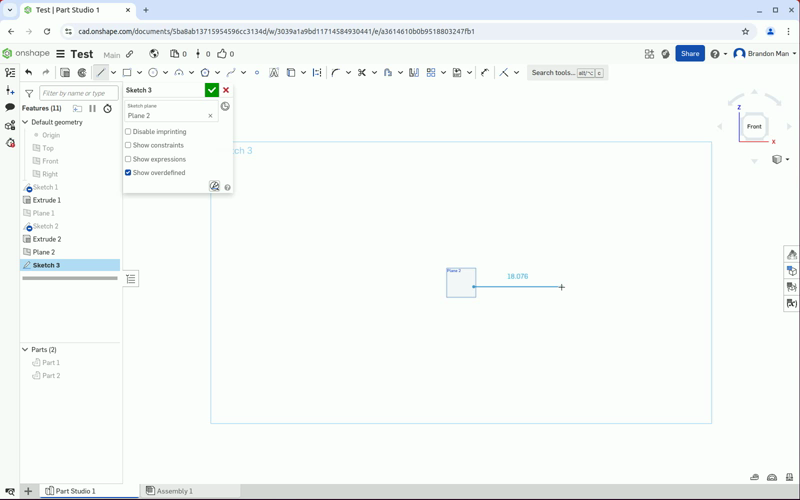
click(561, 286)
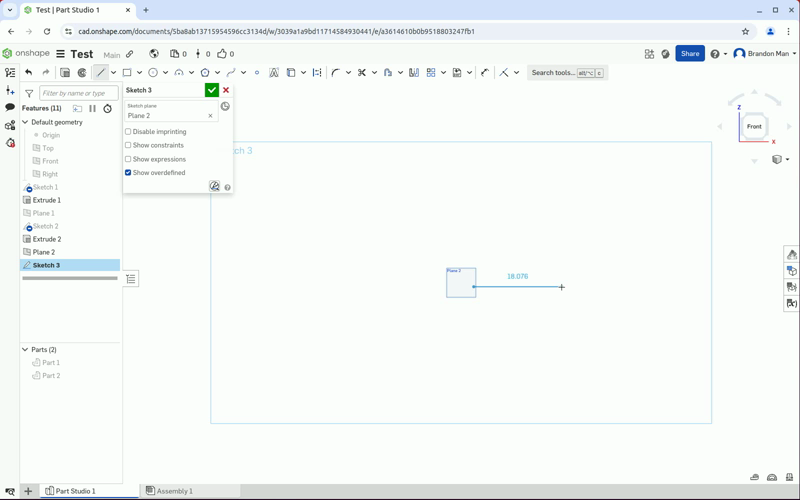
key_up(shift)
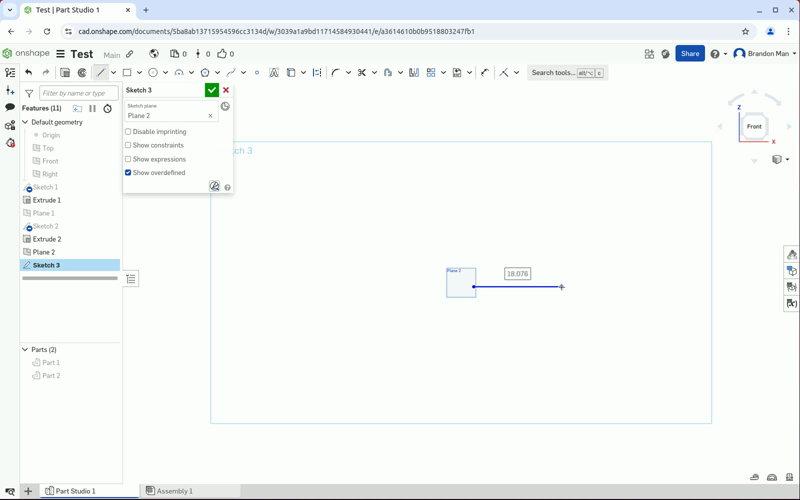
key_down(shift)
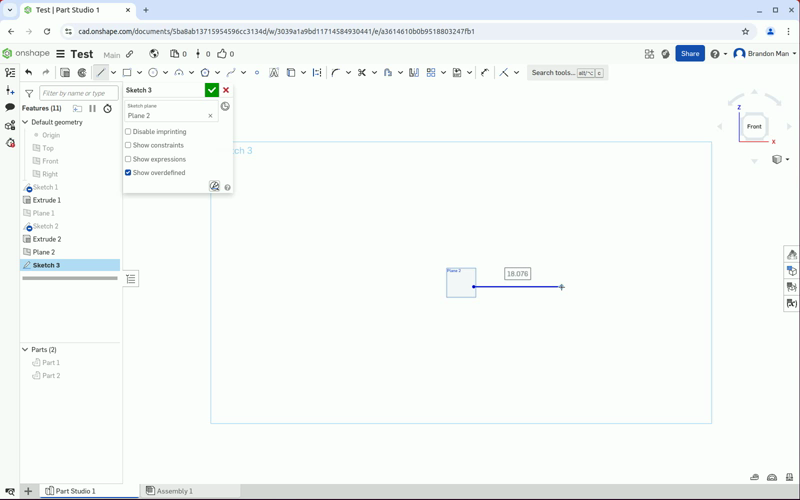
mouse_move(589, 286)
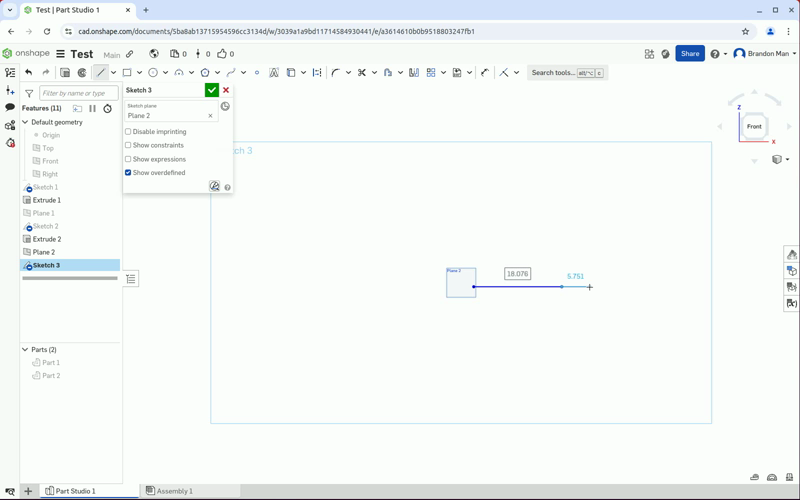
mouse_move(561, 279)
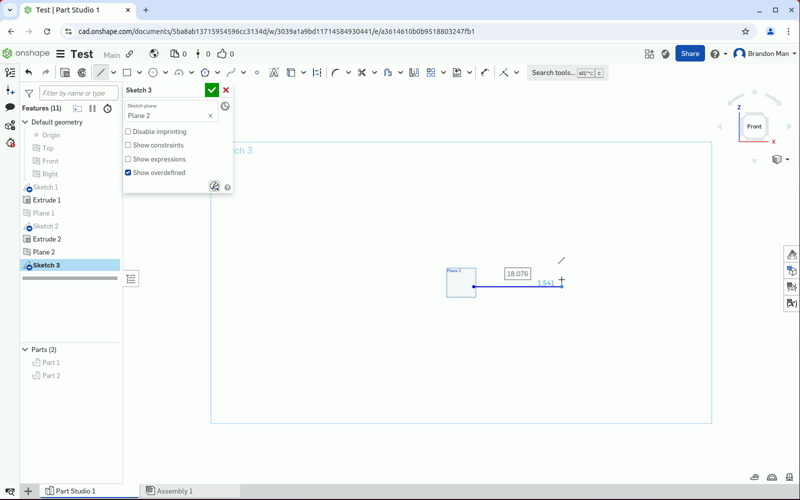
click(561, 279)
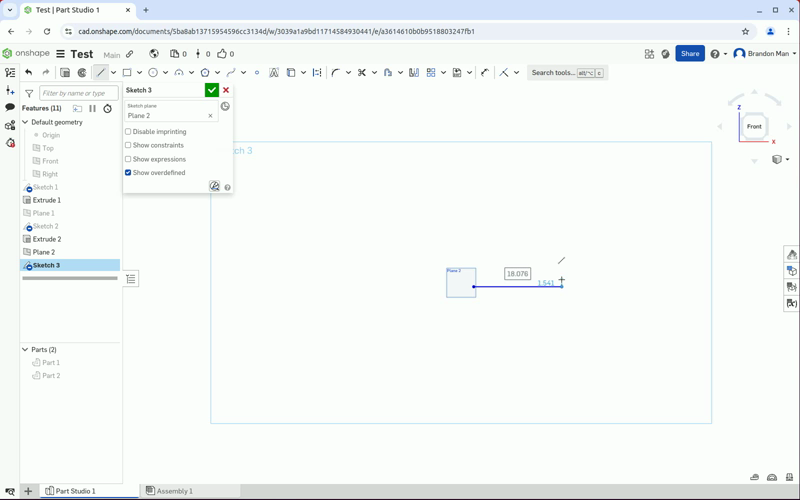
key_up(shift)
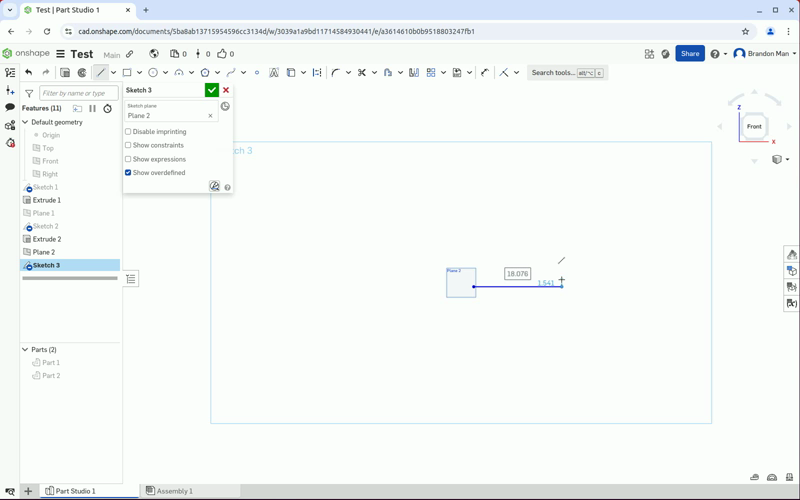
key_down(shift)
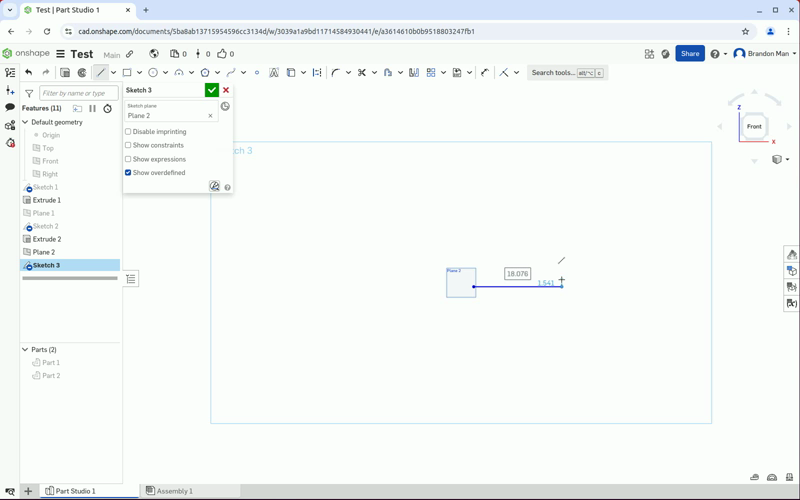
mouse_move(589, 279)
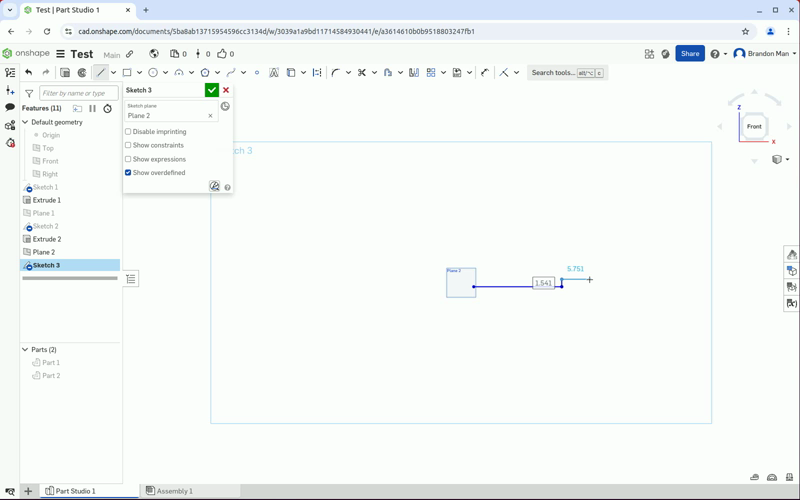
mouse_move(561, 278)
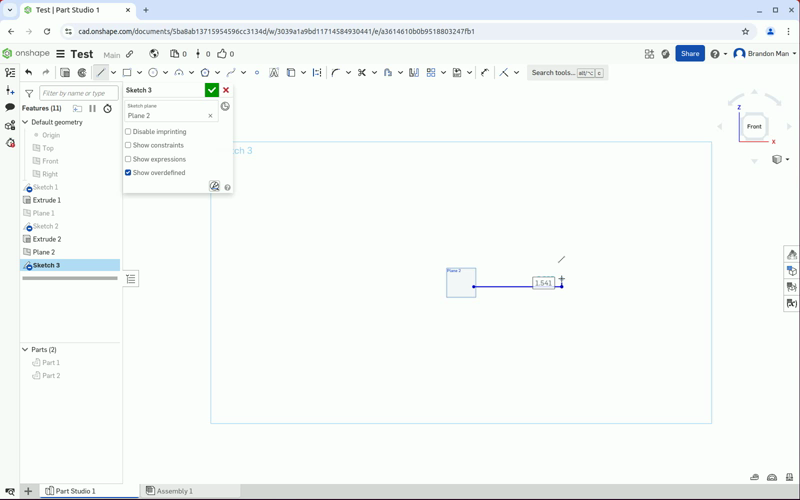
scroll(6)
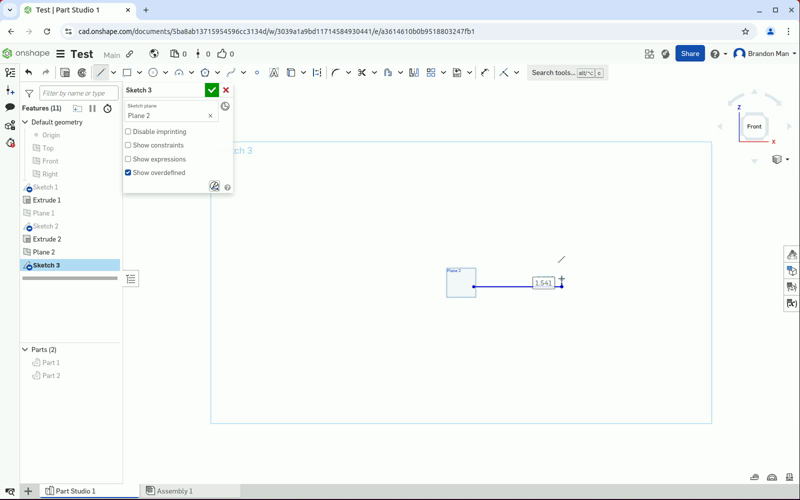
scroll(6)
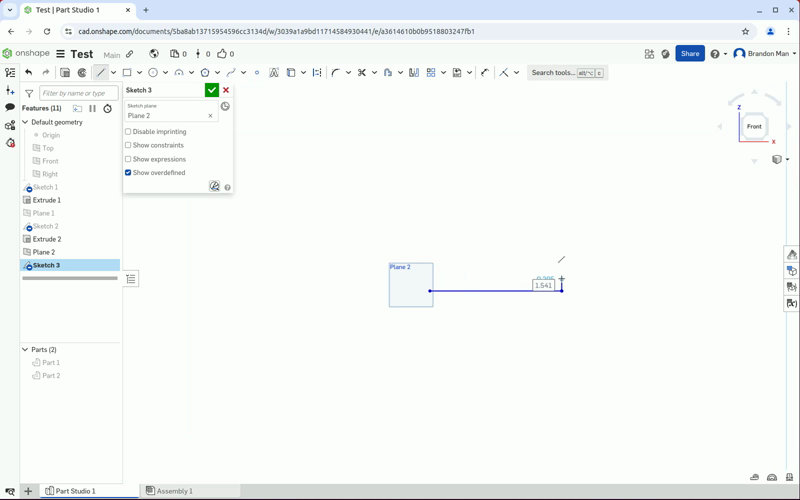
scroll(6)
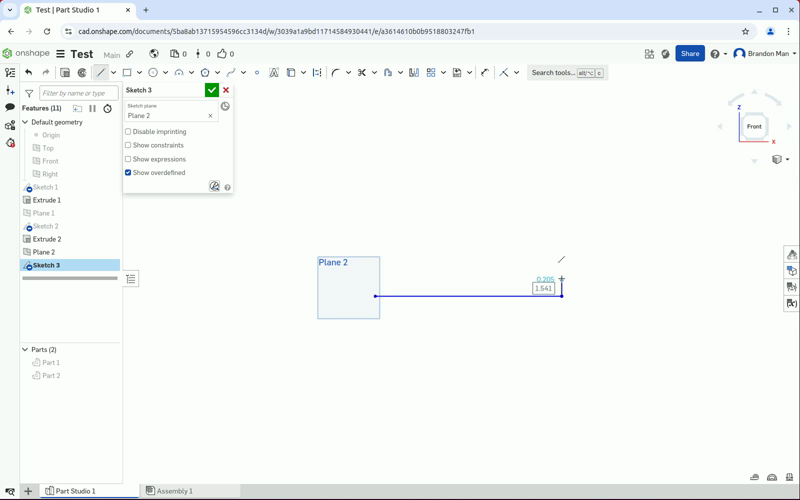
scroll(6)
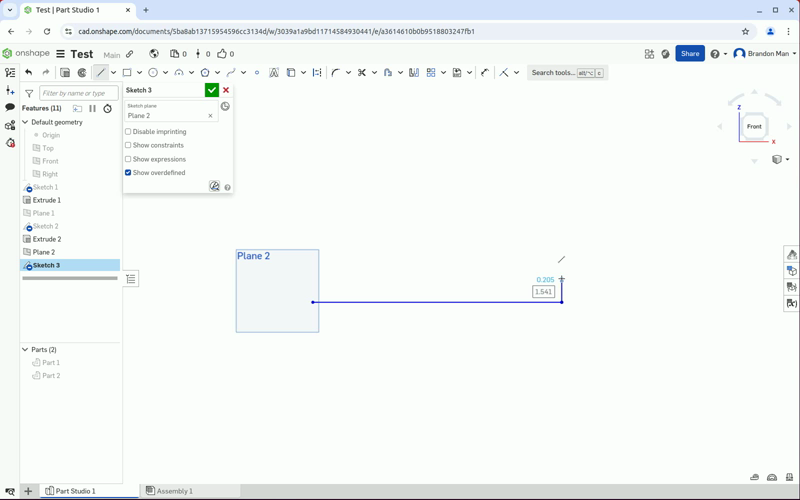
scroll(6)
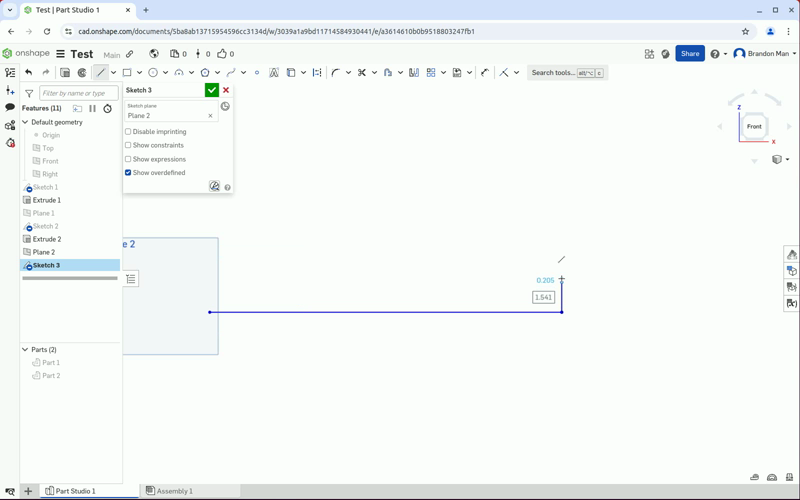
scroll(6)
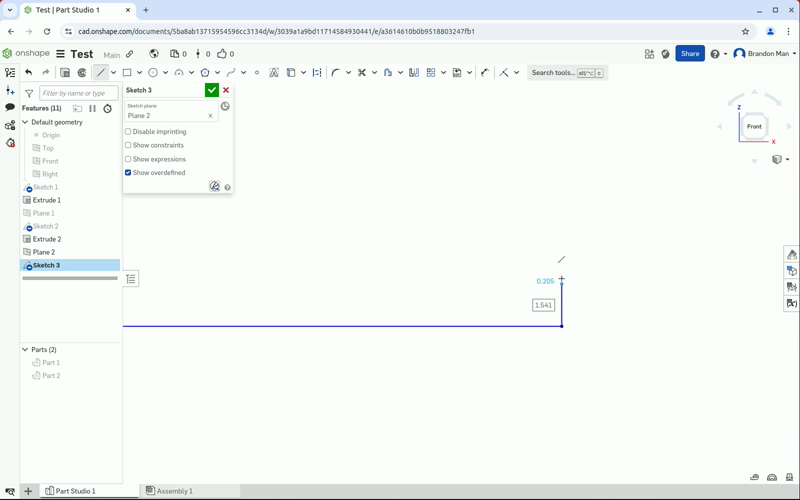
scroll(6)
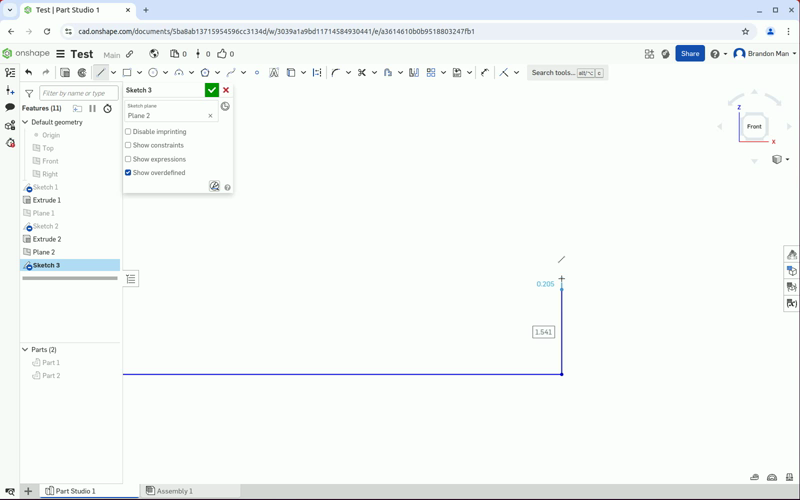
click(561, 278)
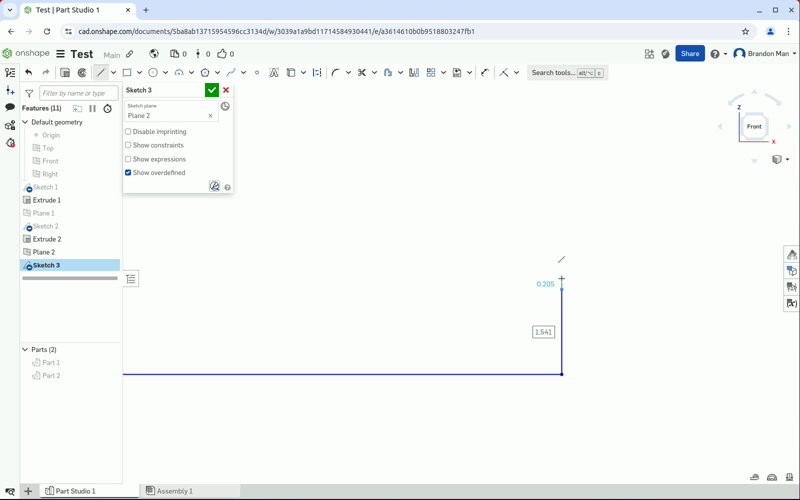
scroll(-6)
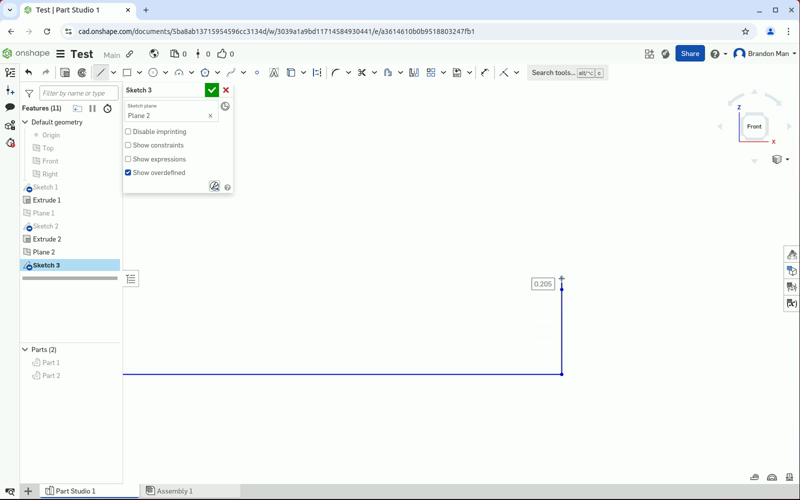
scroll(-6)
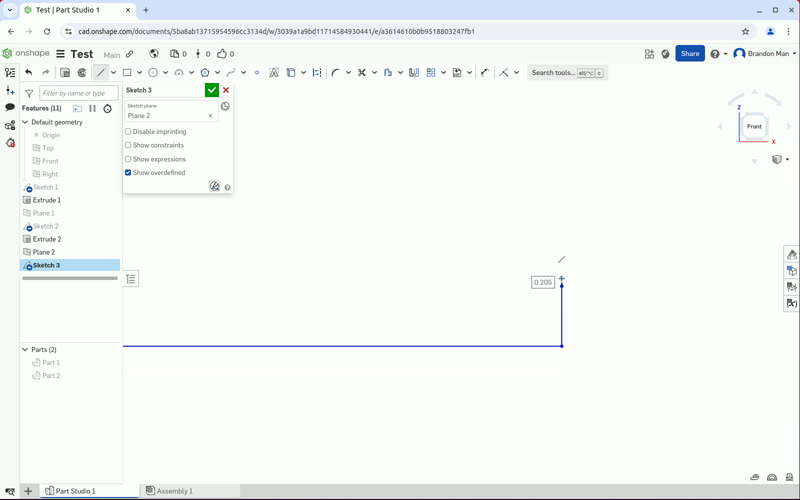
scroll(-6)
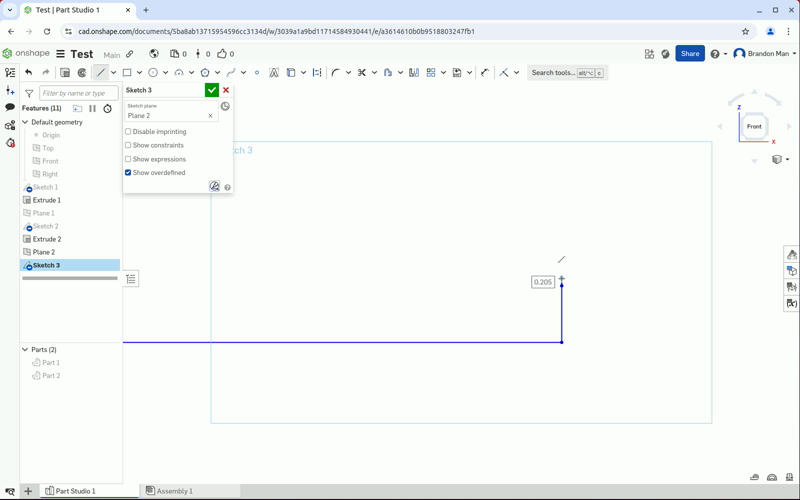
scroll(-6)
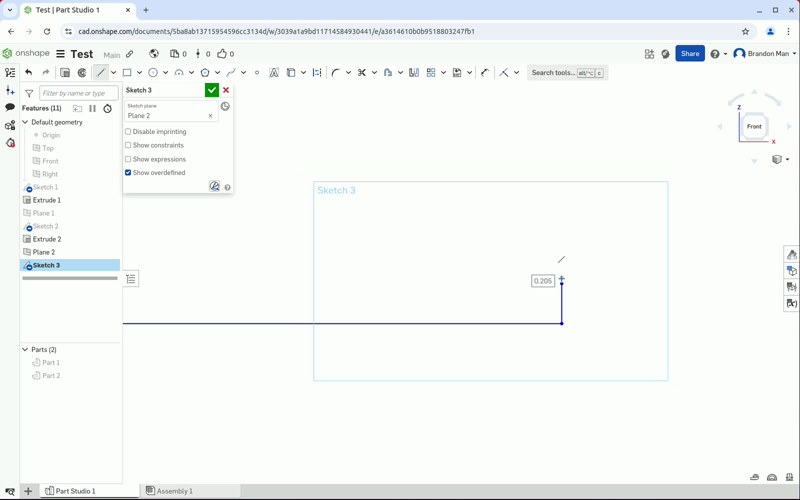
scroll(-6)
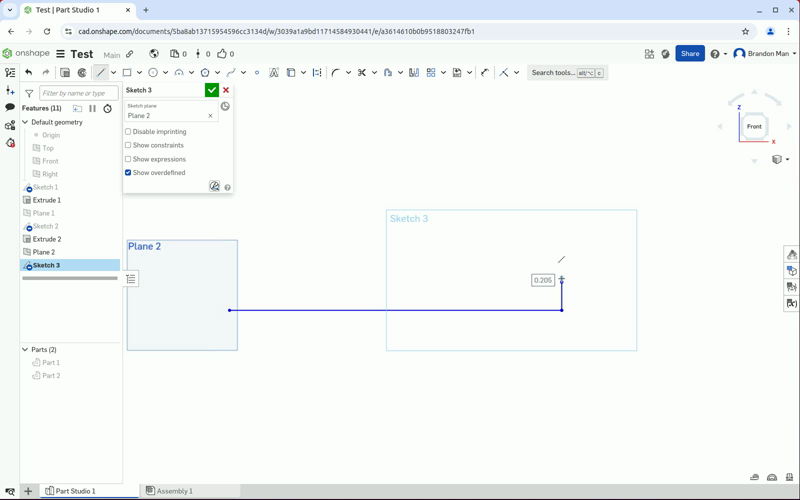
scroll(-6)
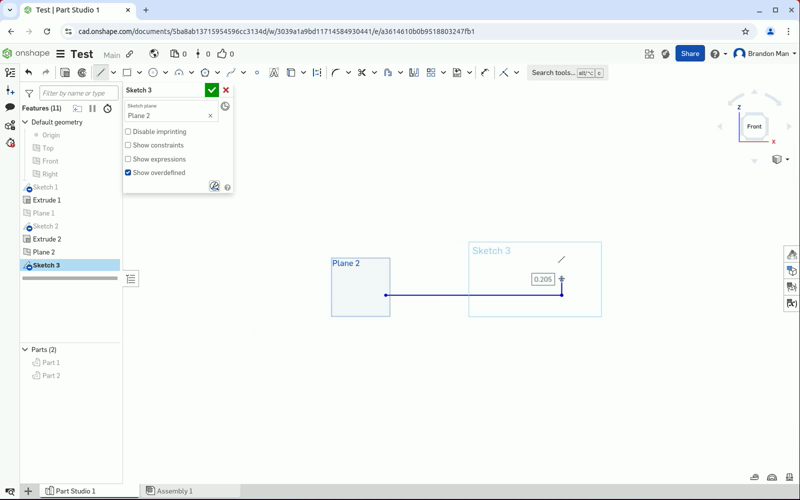
scroll(-6)
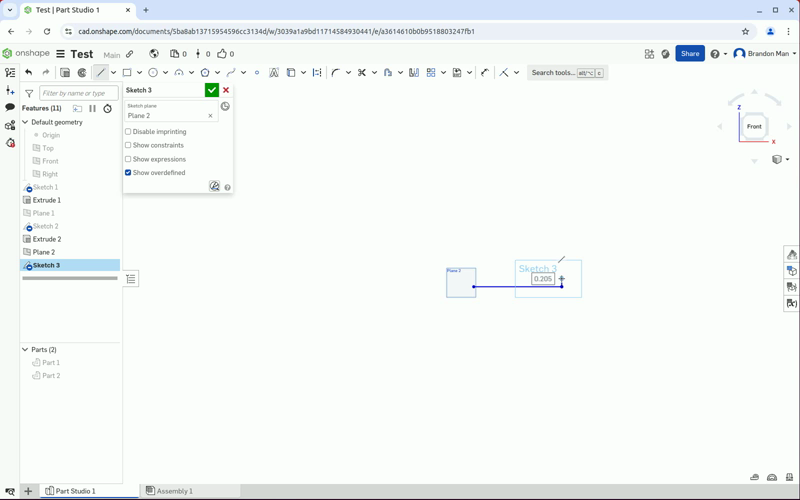
key_up(shift)
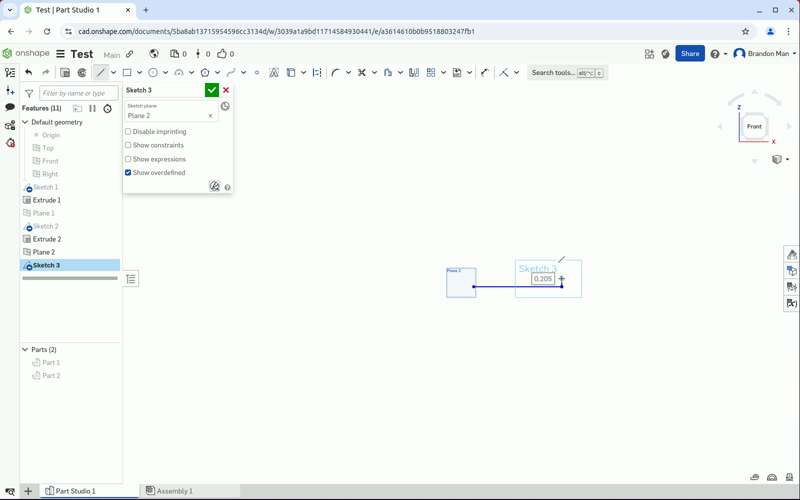
key_down(shift)
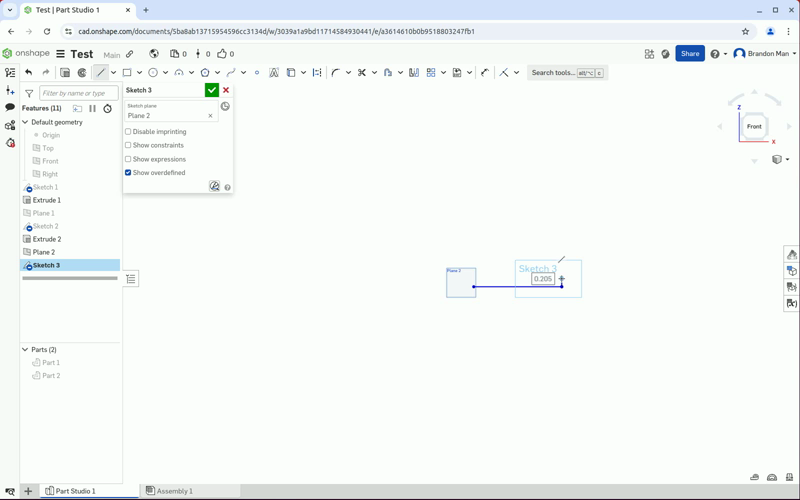
mouse_move(473, 278)
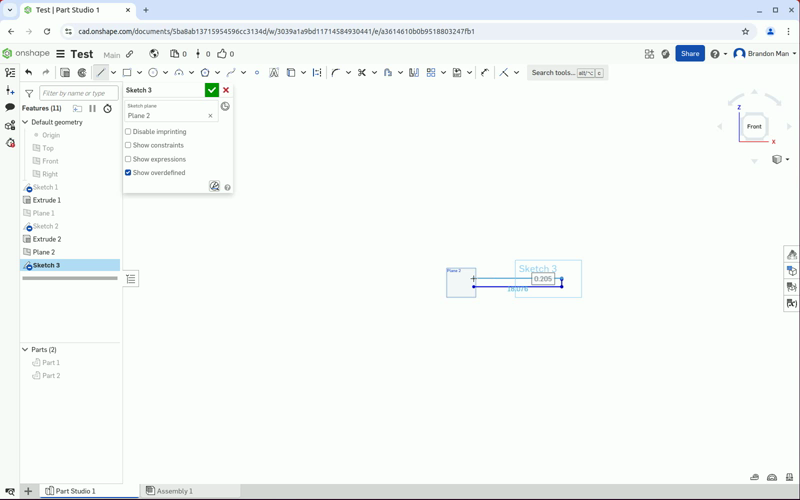
click(473, 278)
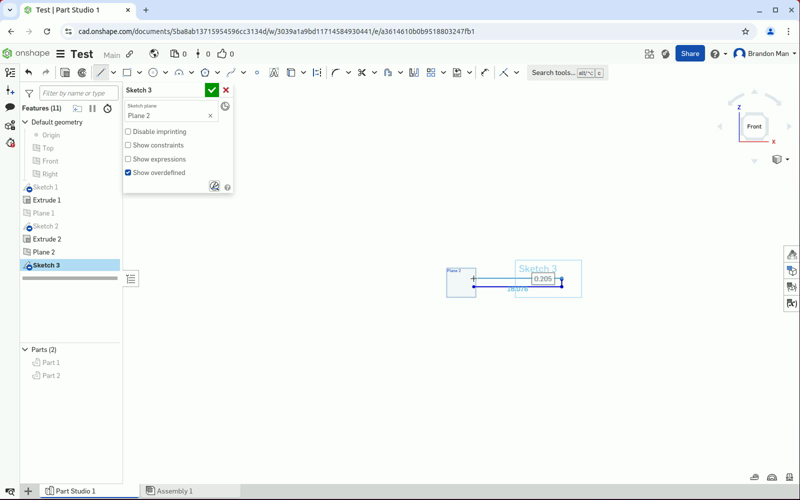
key_up(shift)
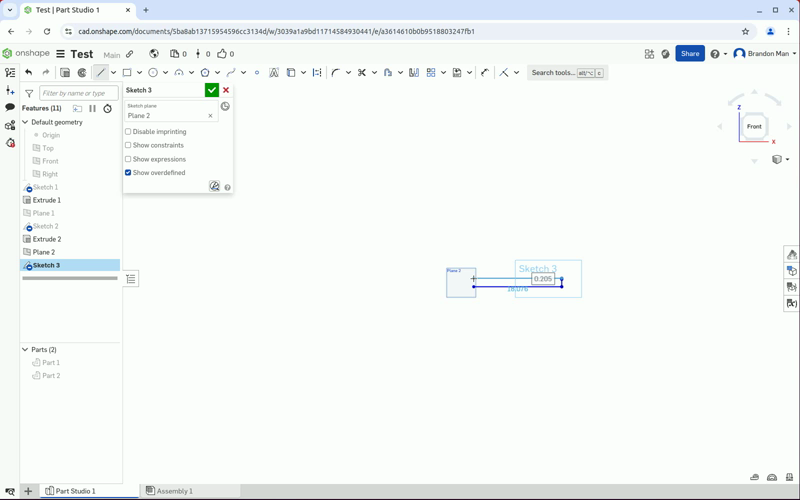
key_down(shift)
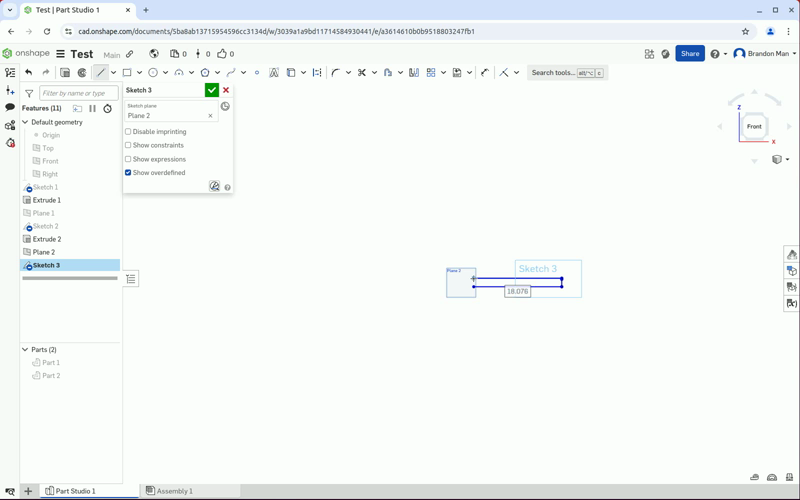
mouse_move(503, 278)
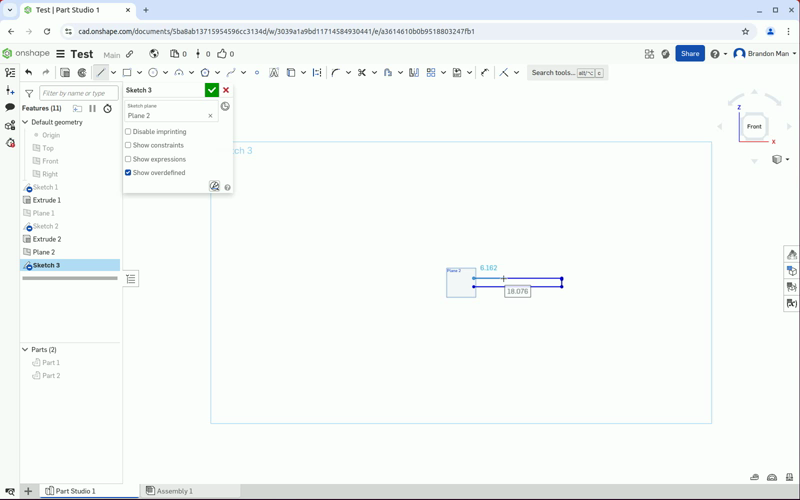
mouse_move(473, 279)
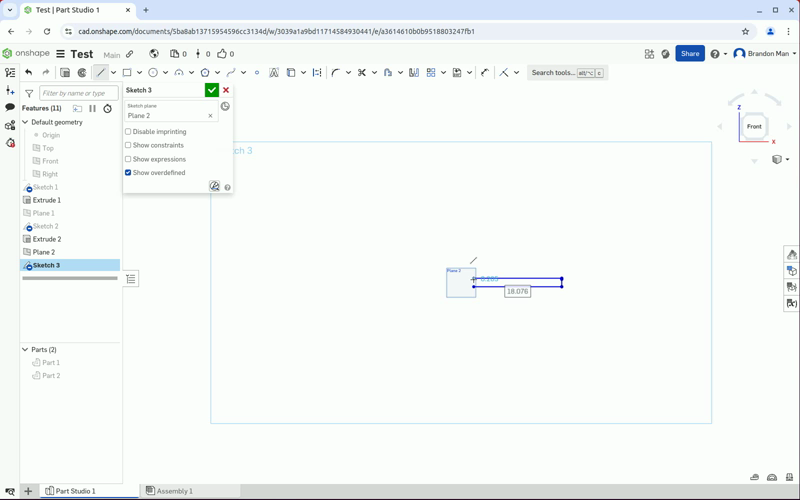
scroll(6)
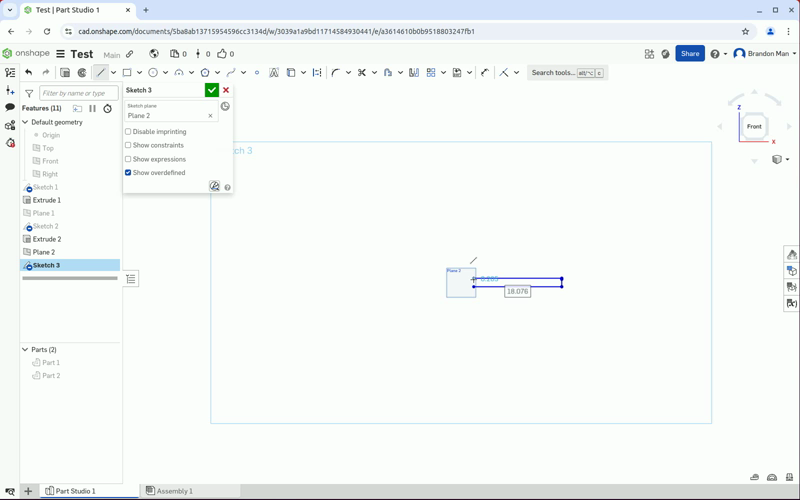
scroll(6)
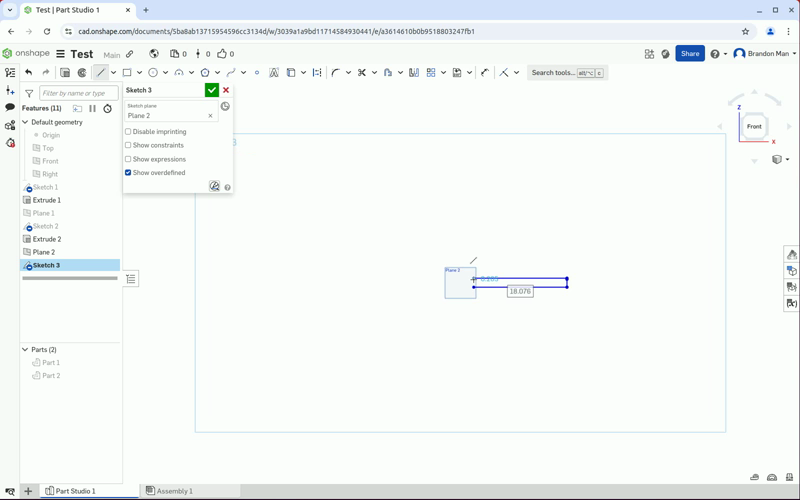
scroll(6)
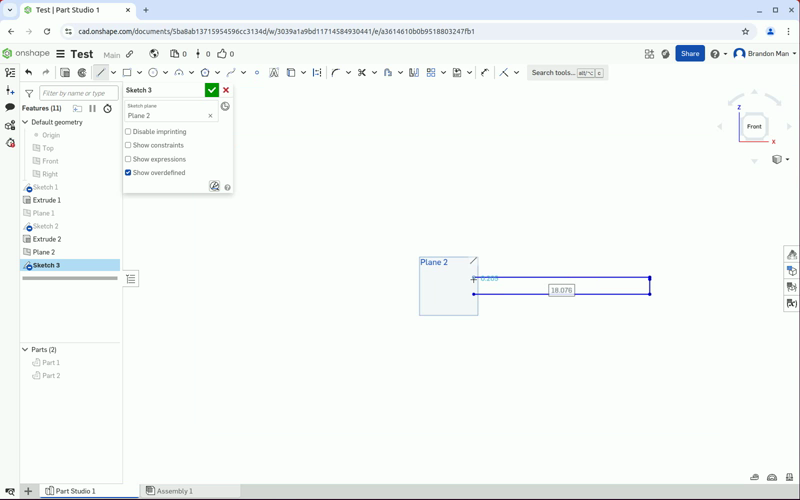
scroll(6)
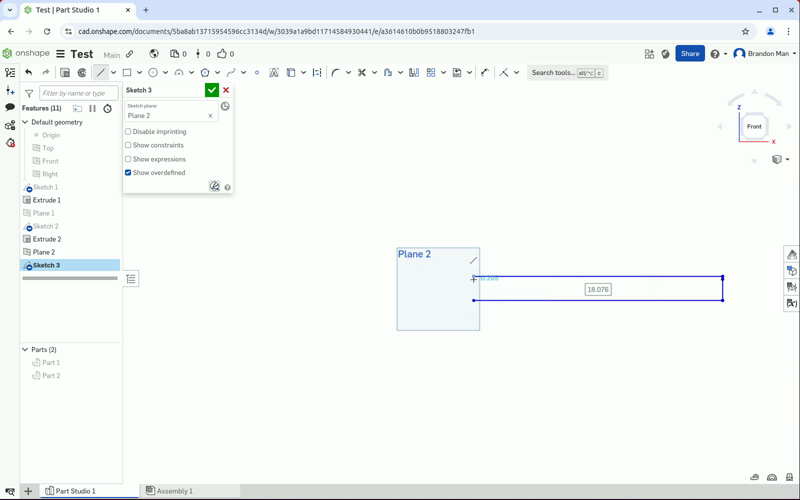
scroll(6)
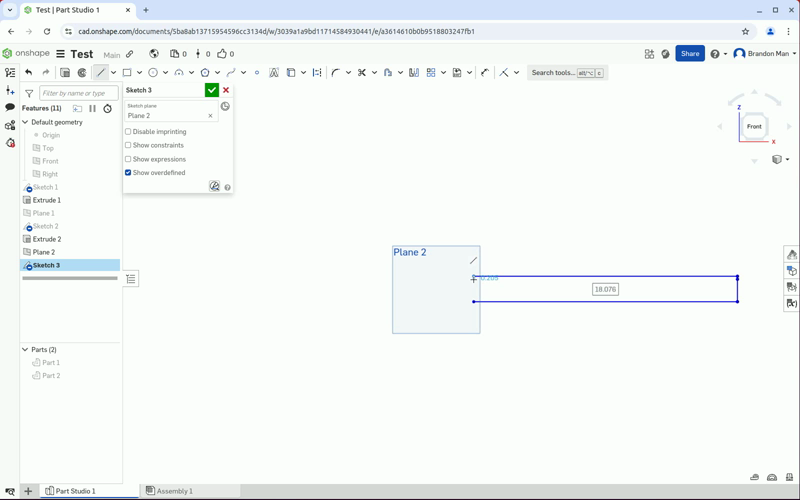
scroll(6)
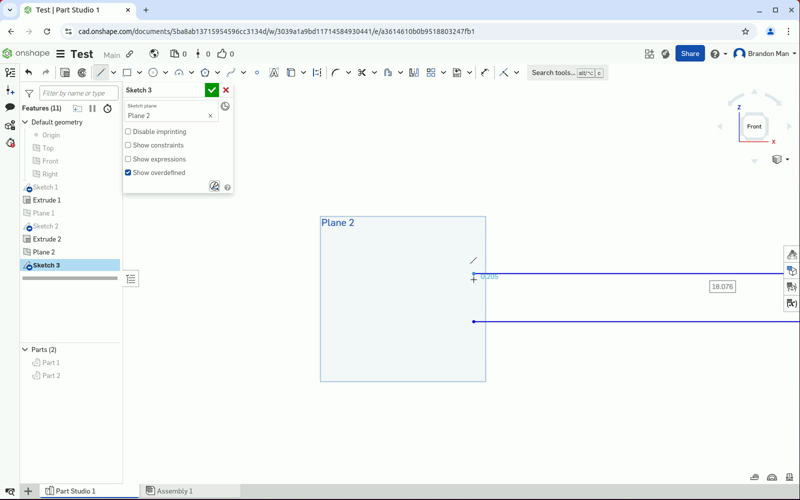
scroll(6)
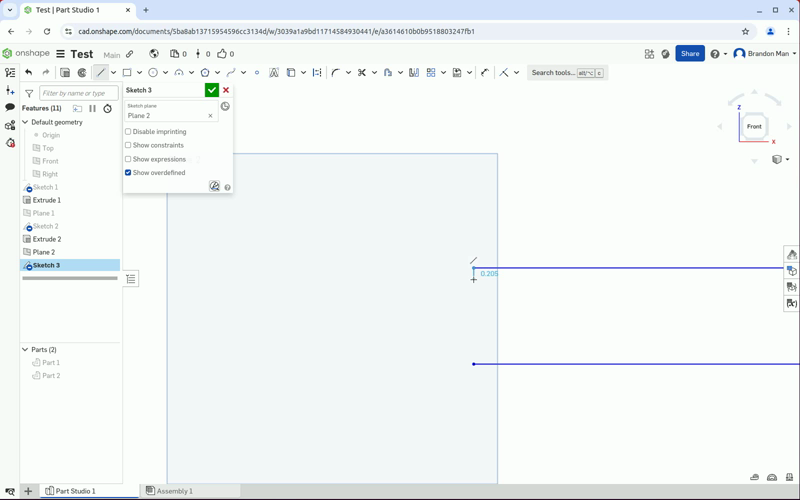
click(473, 279)
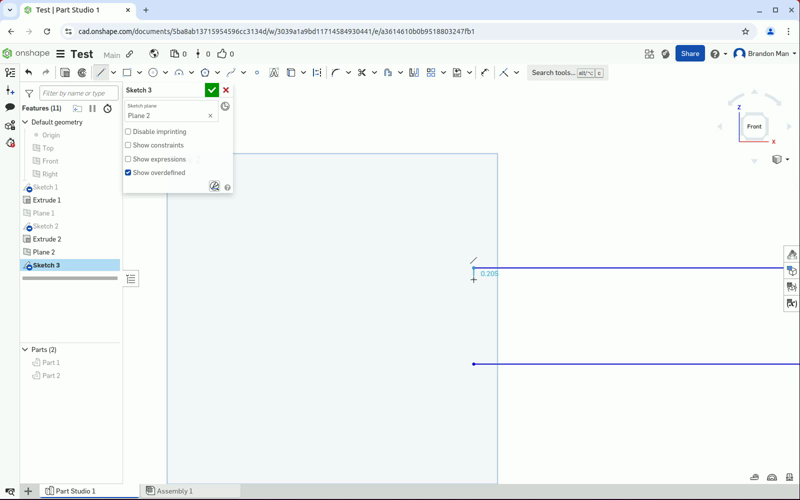
scroll(-6)
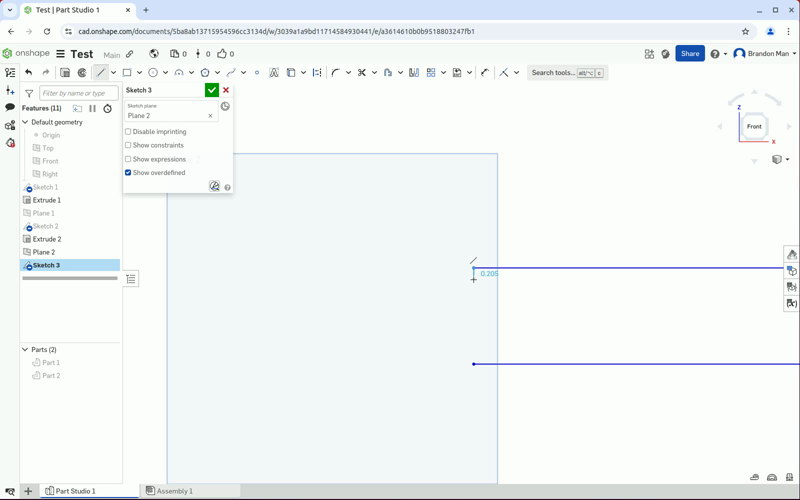
scroll(-6)
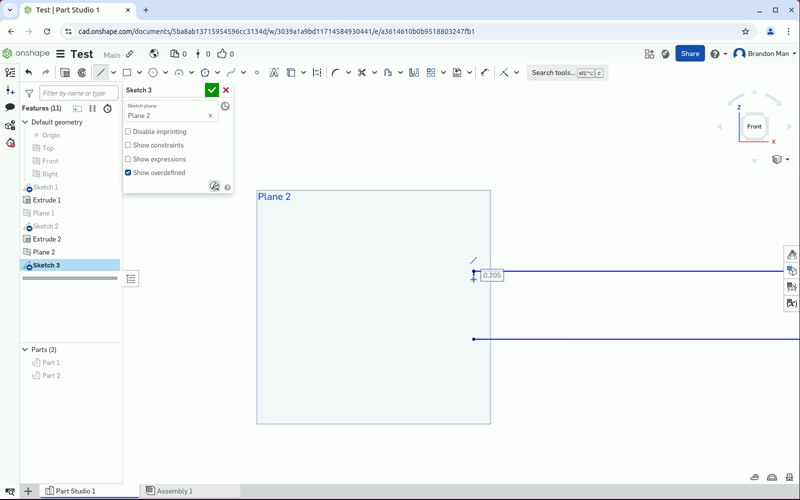
scroll(-6)
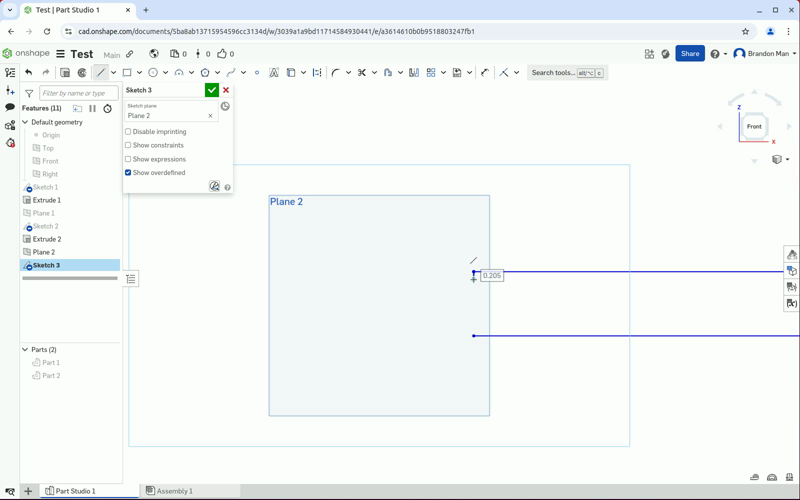
scroll(-6)
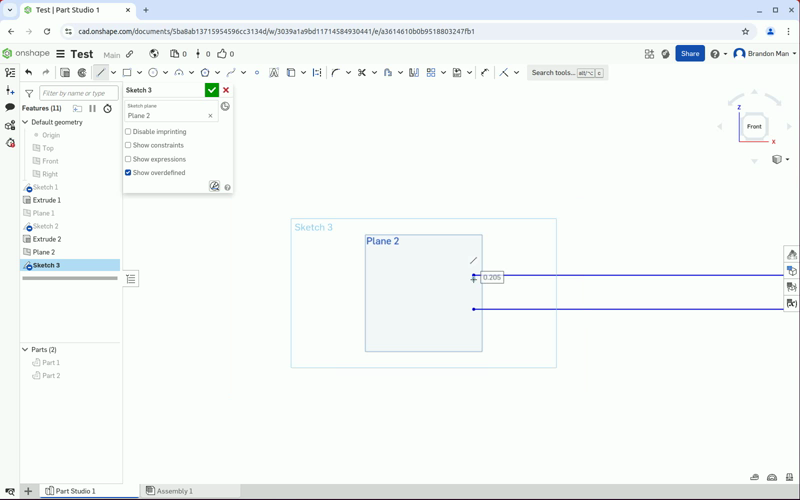
scroll(-6)
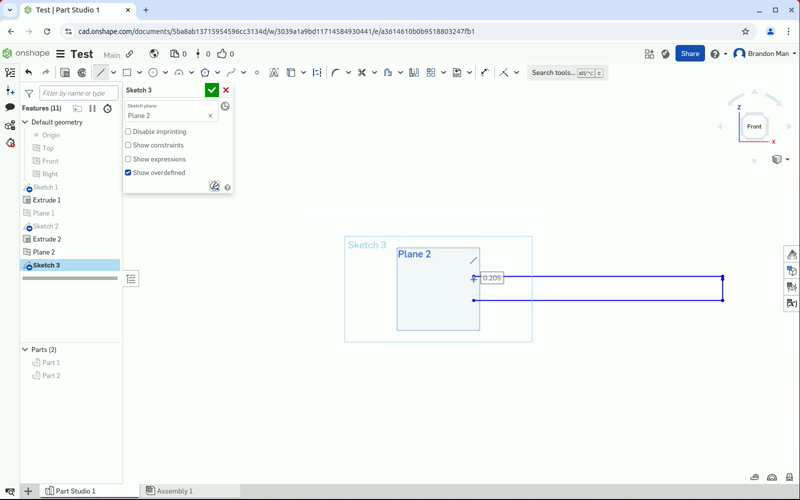
scroll(-6)
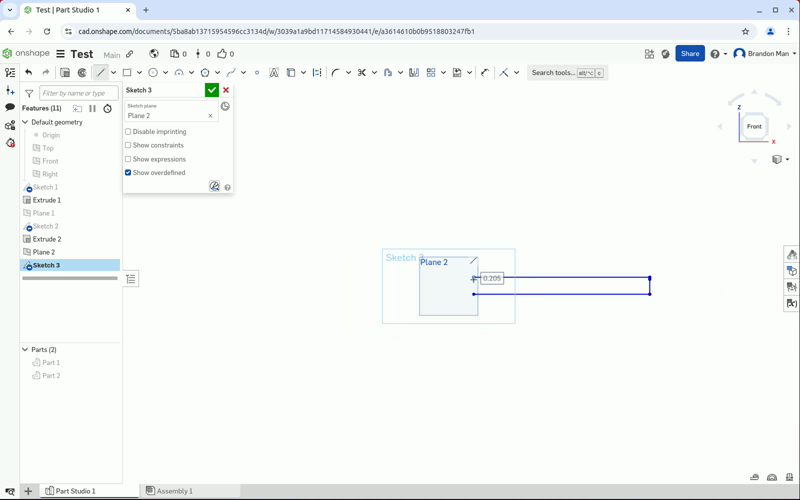
scroll(-6)
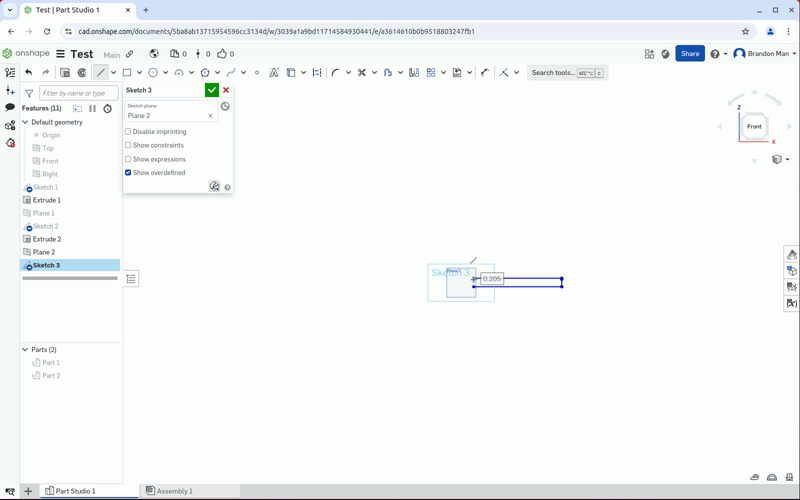
key_up(shift)
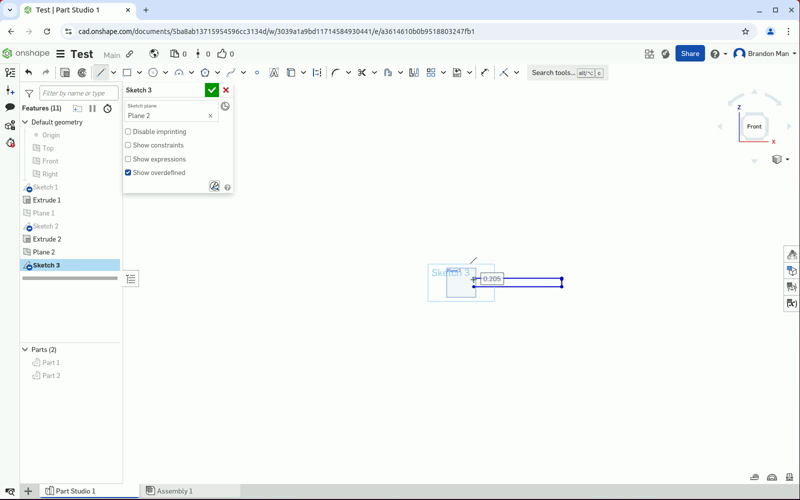
mouse_move(503, 279)
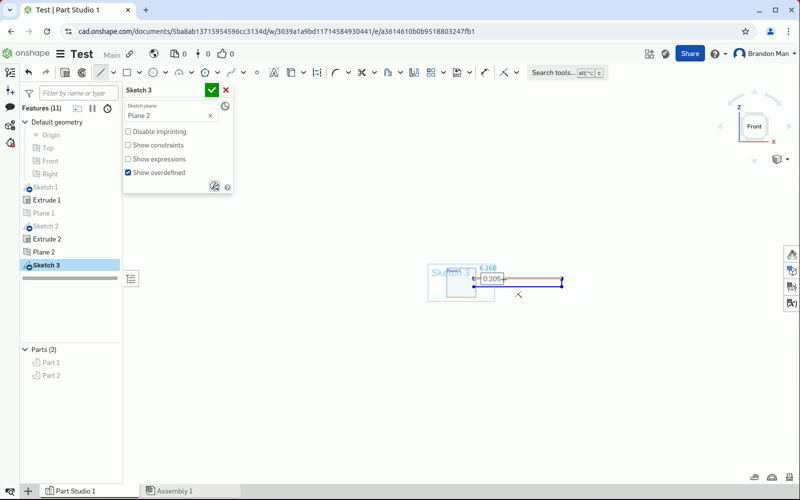
key_down(shift)
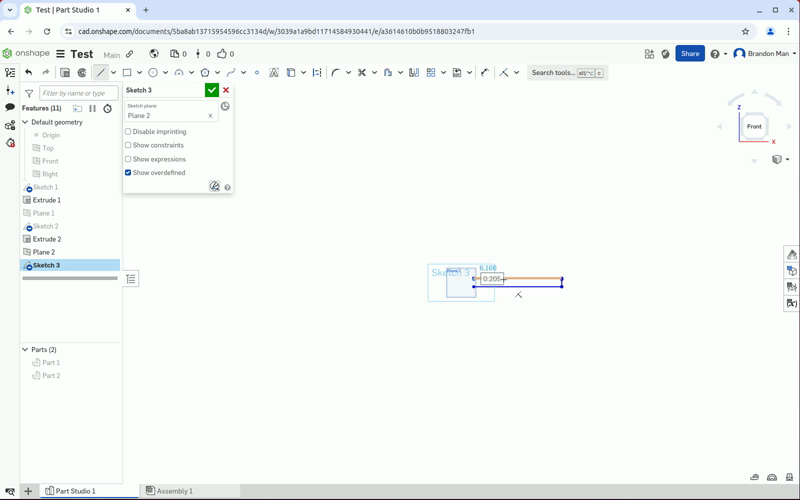
mouse_move(473, 286)
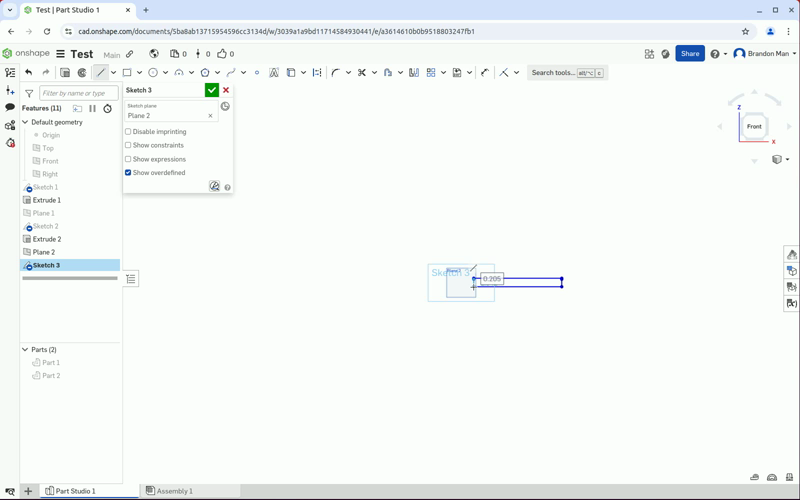
key_up(shift)
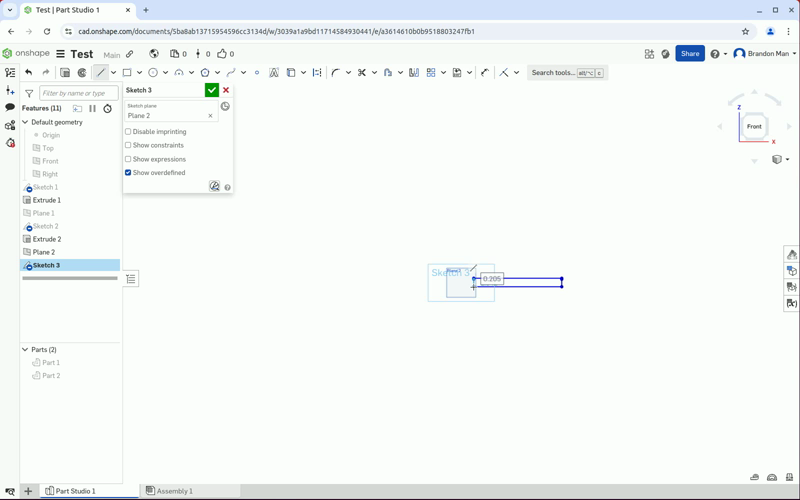
click(473, 286)
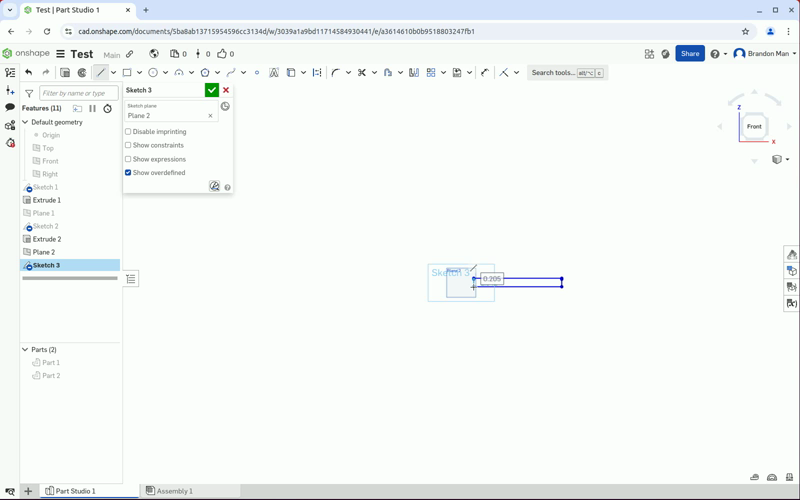
key(esc)
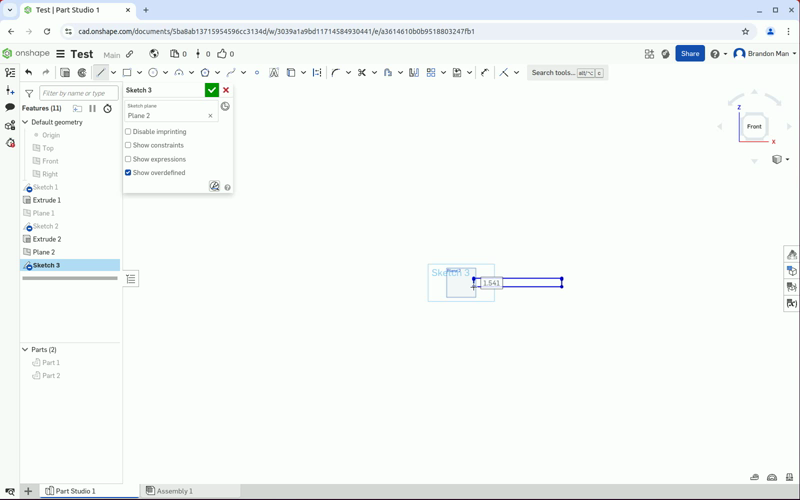
mouse_move(488, 278)
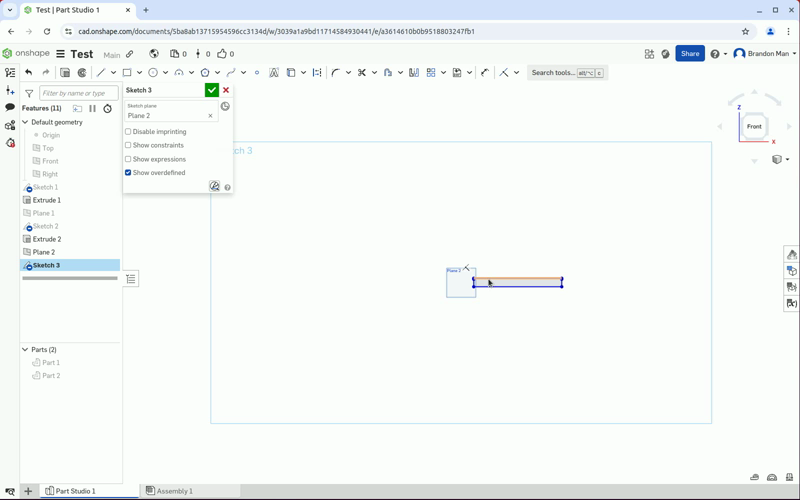
scroll(6)
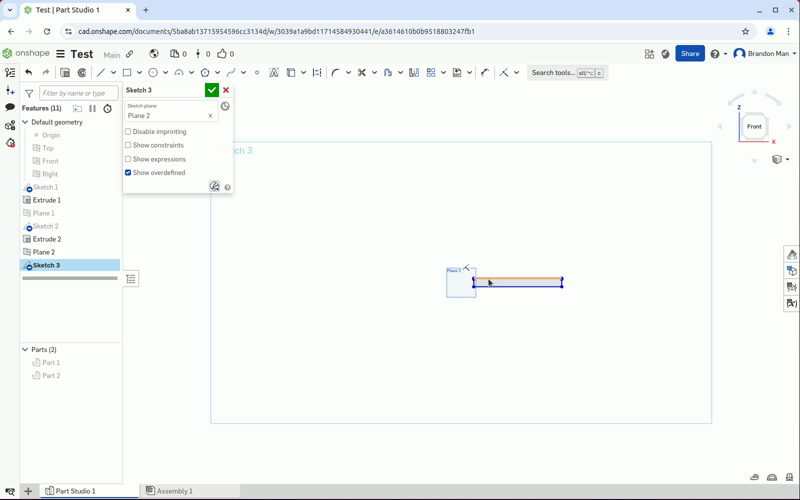
scroll(6)
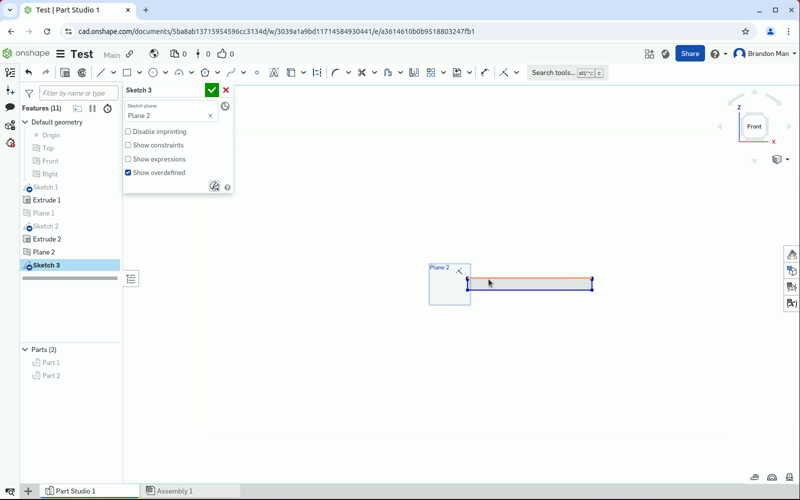
scroll(6)
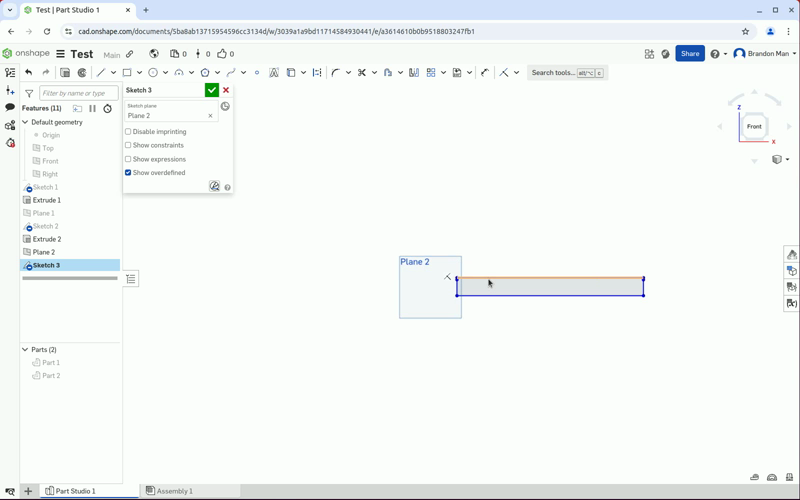
scroll(6)
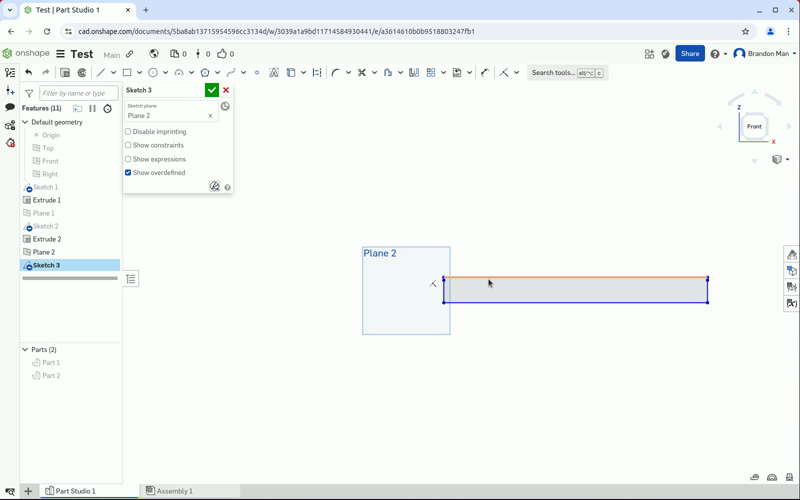
scroll(6)
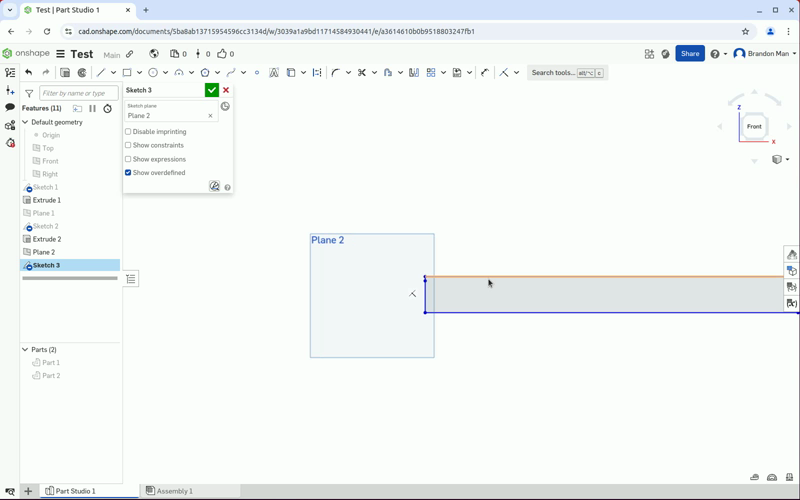
scroll(6)
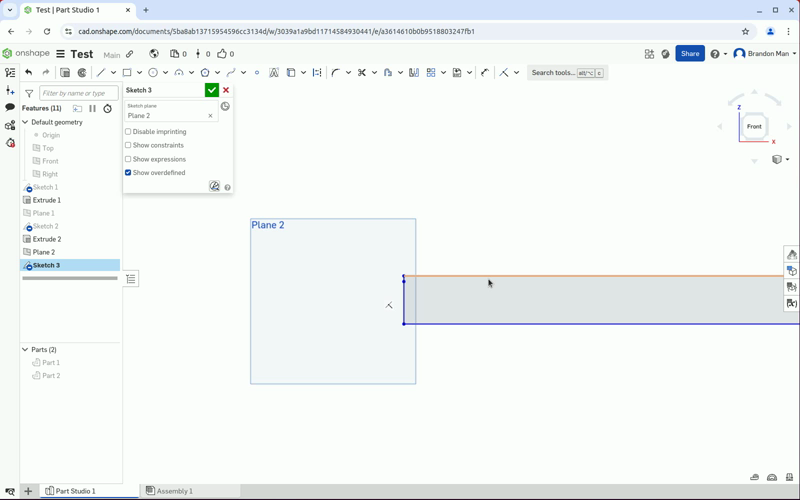
scroll(6)
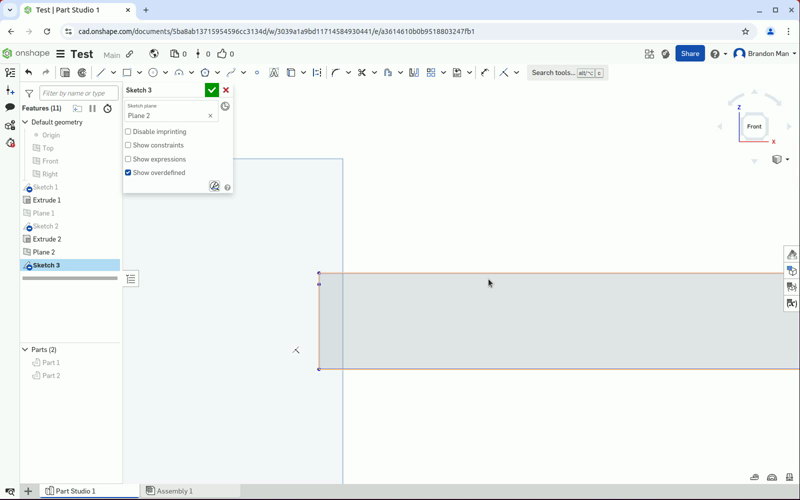
click(488, 278)
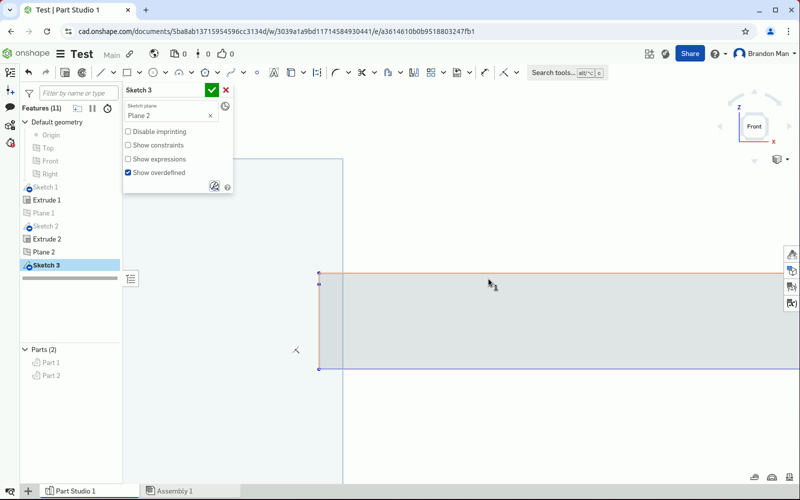
scroll(-6)
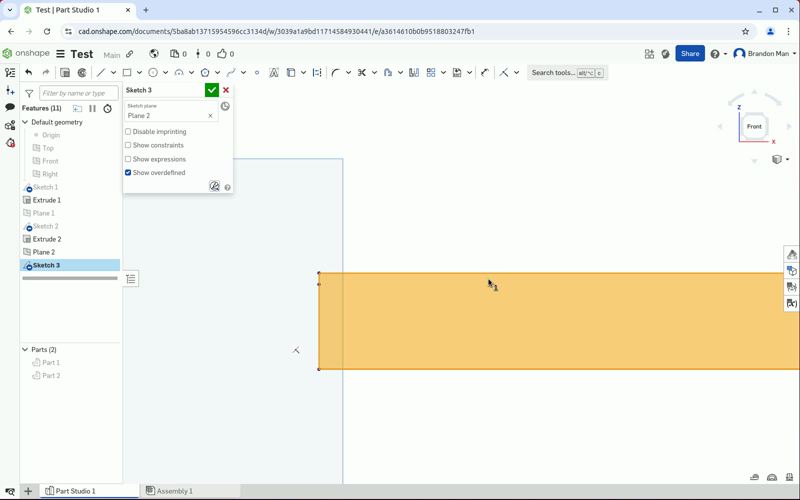
scroll(-6)
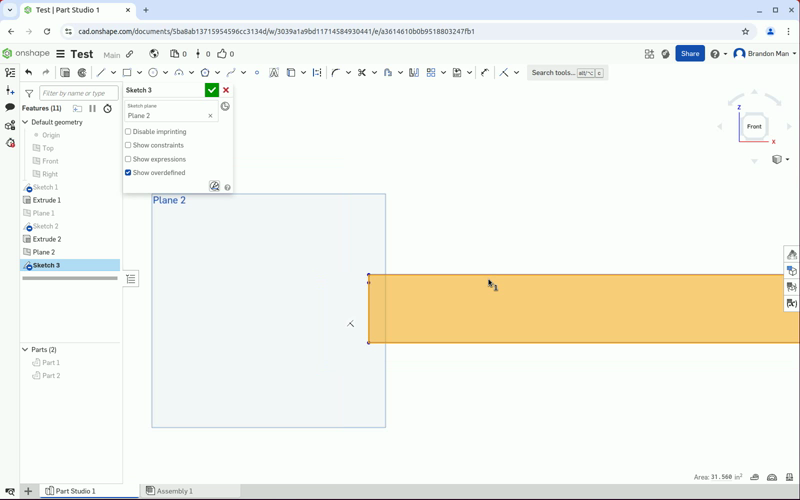
scroll(-6)
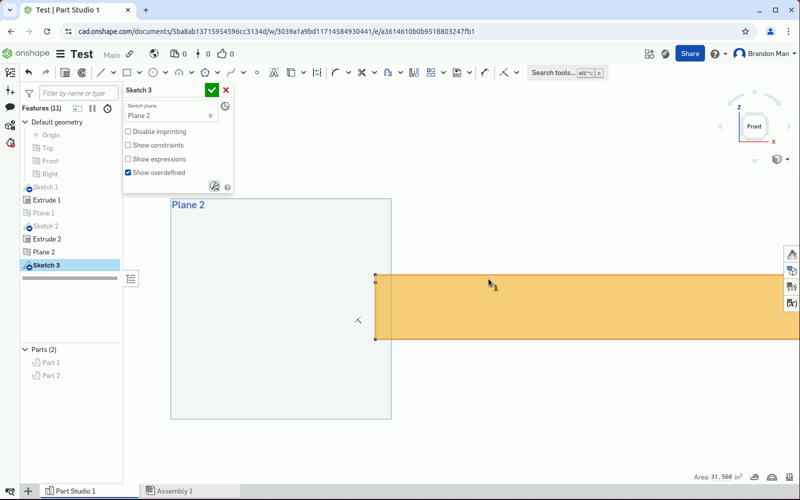
scroll(-6)
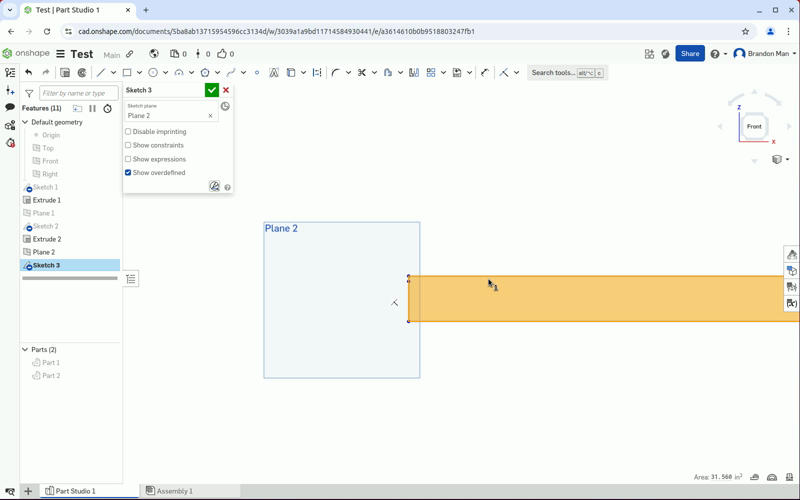
scroll(-6)
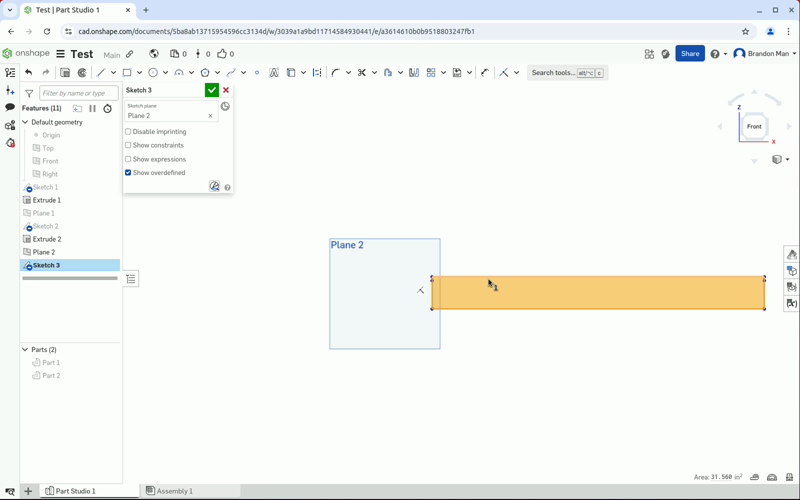
scroll(-6)
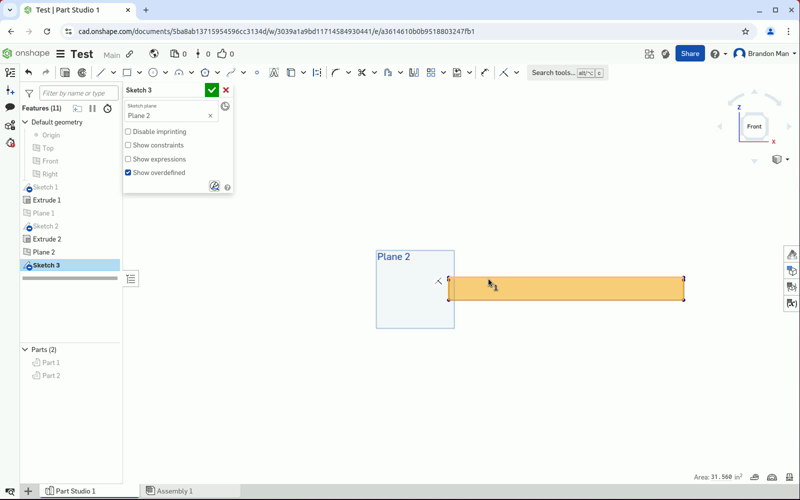
scroll(-6)
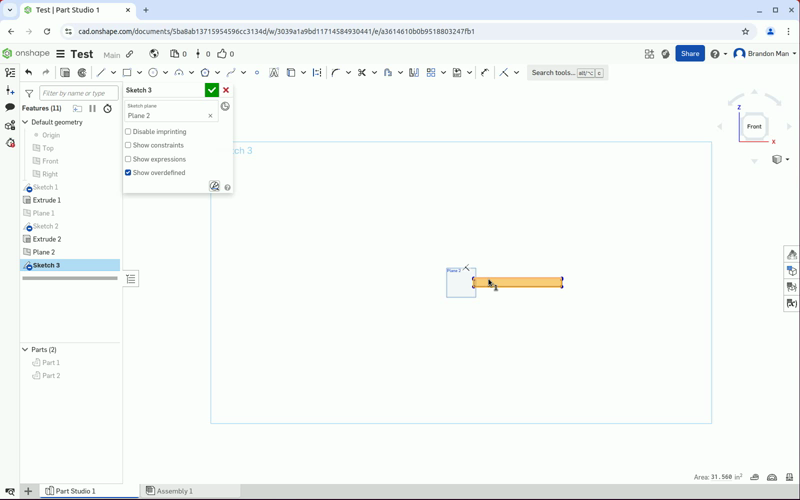
mouse_move(73, 352)
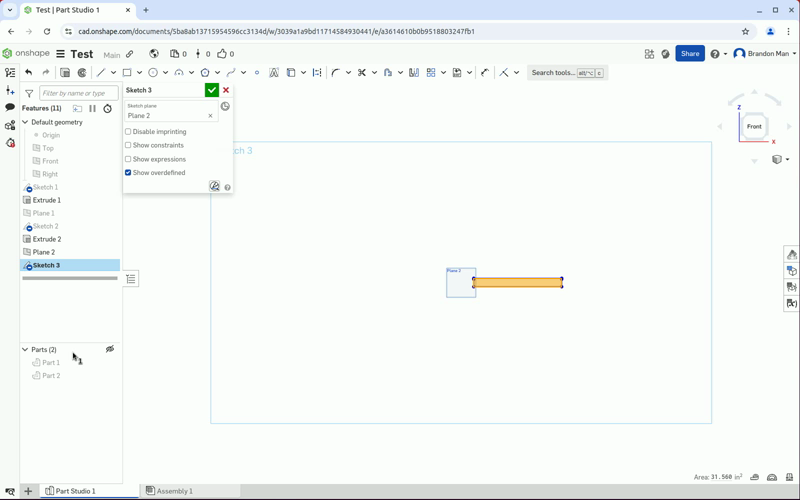
key(shift+y)
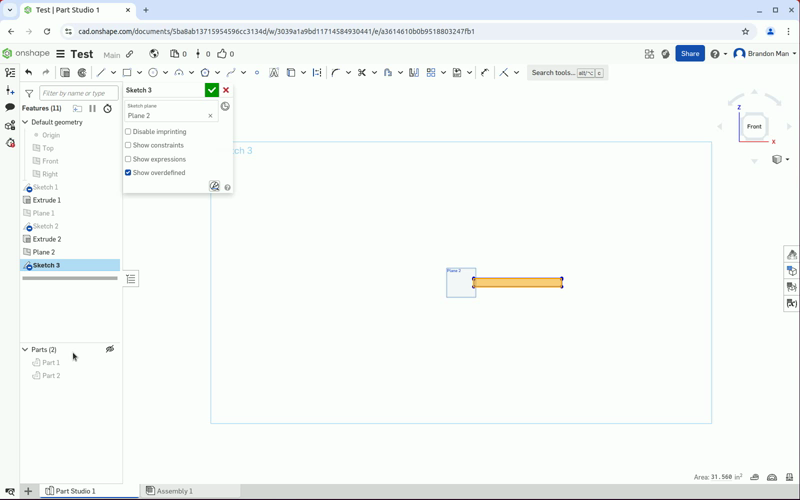
key(shift+e)
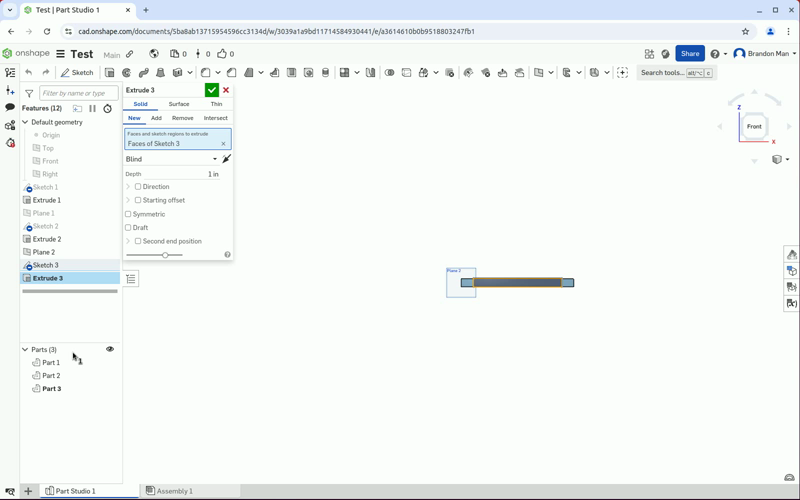
mouse_move(143, 106)
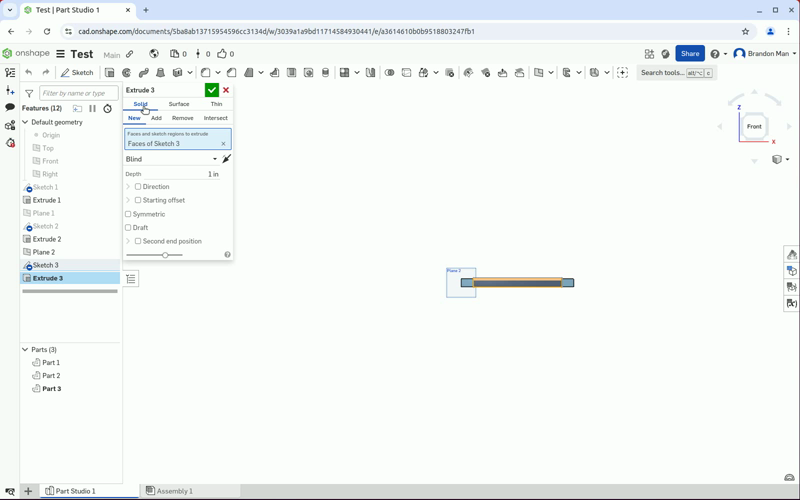
click(143, 106)
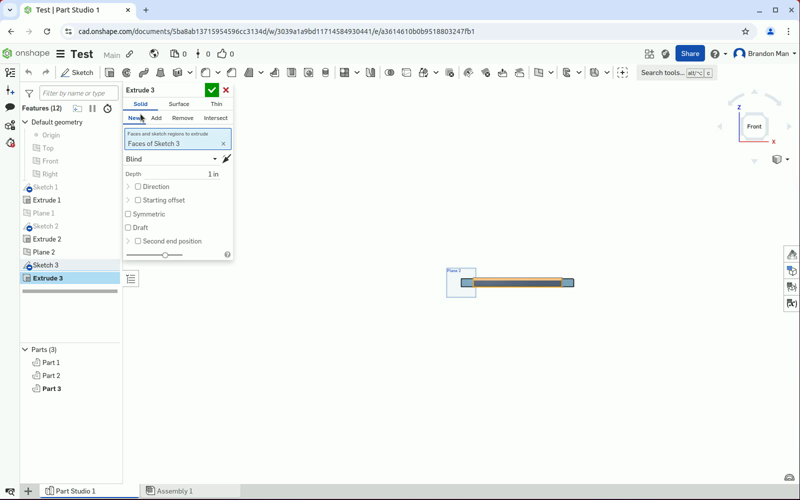
mouse_move(137, 120)
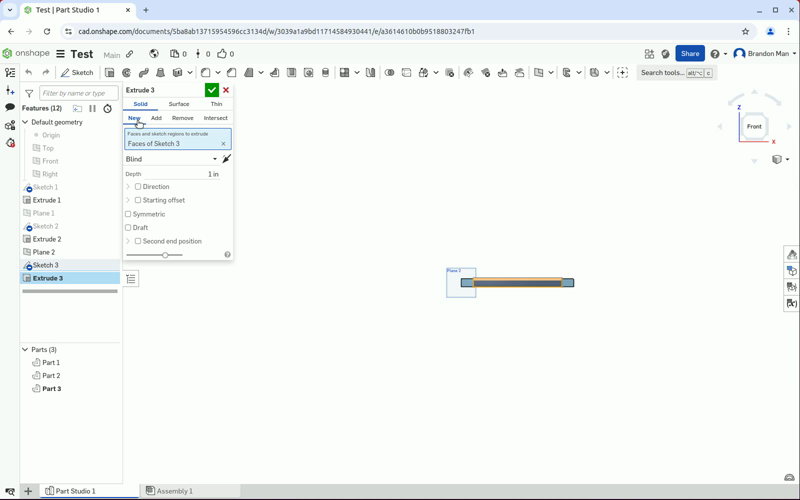
click(137, 120)
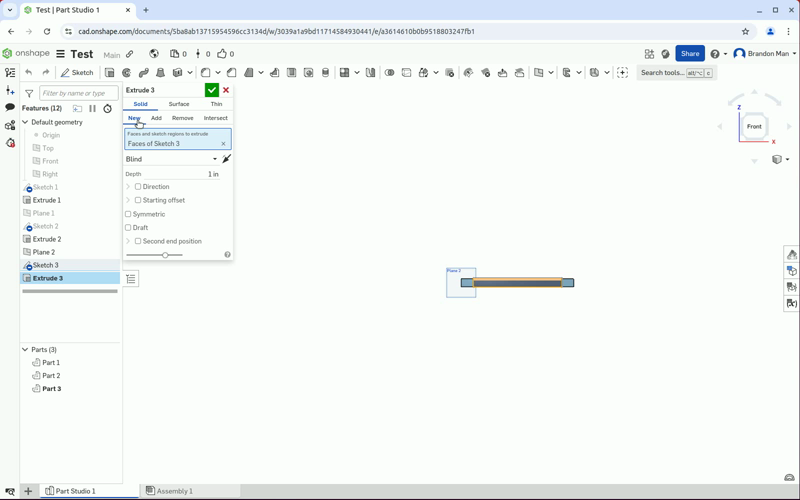
key(tab, 4)
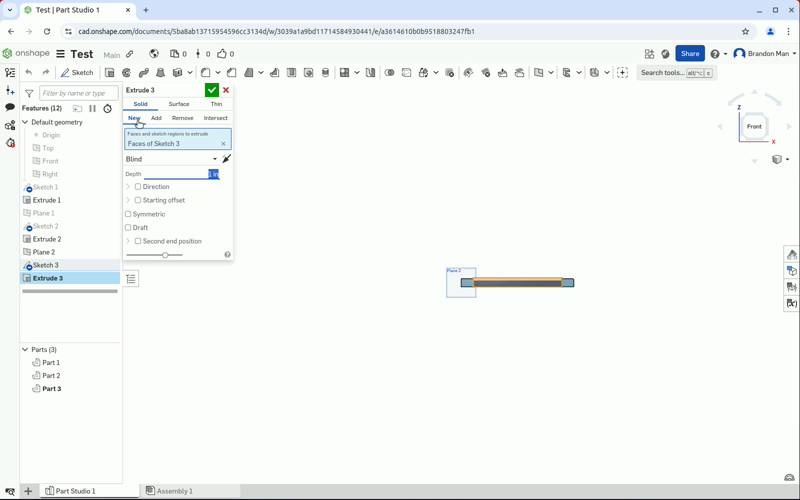
text(0.241)
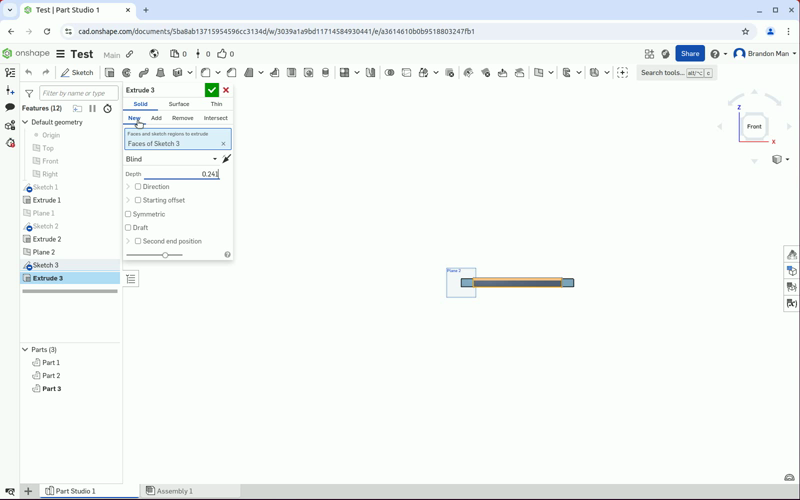
key(enter)
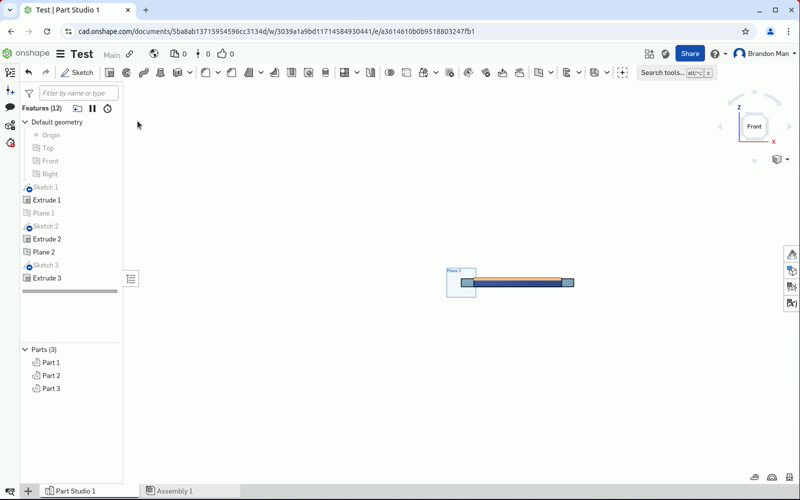
key(shift+h)
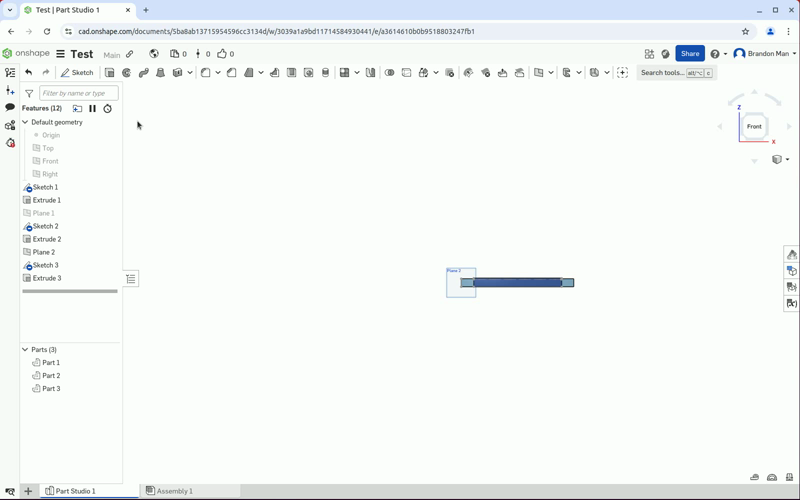
key(shift+h)
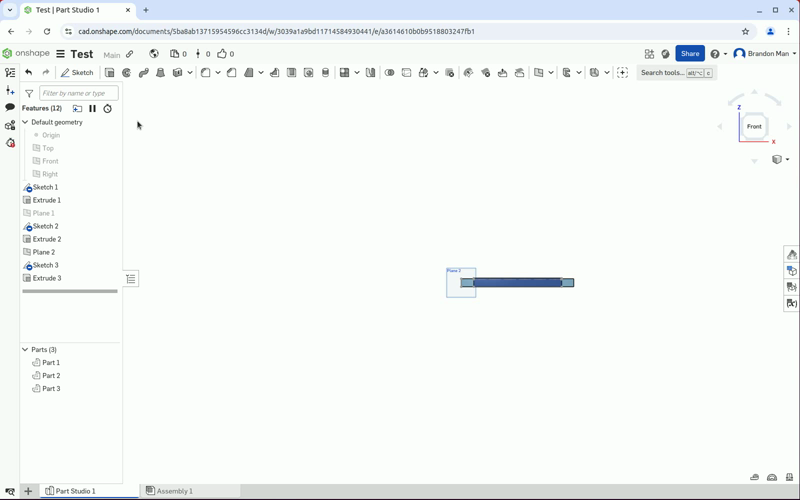
key(shift+7)
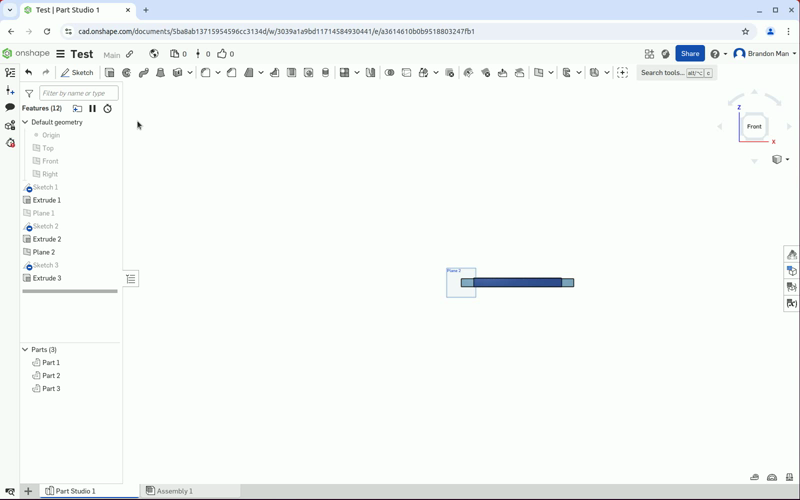
key(left, 2)
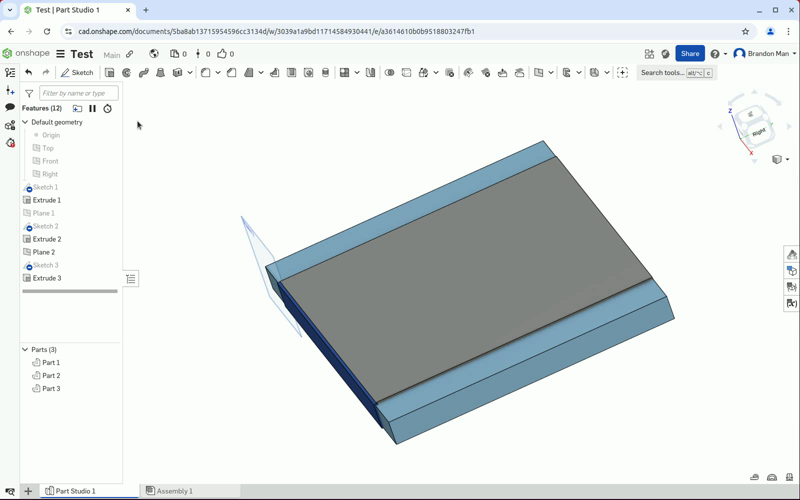
key(down, 2)
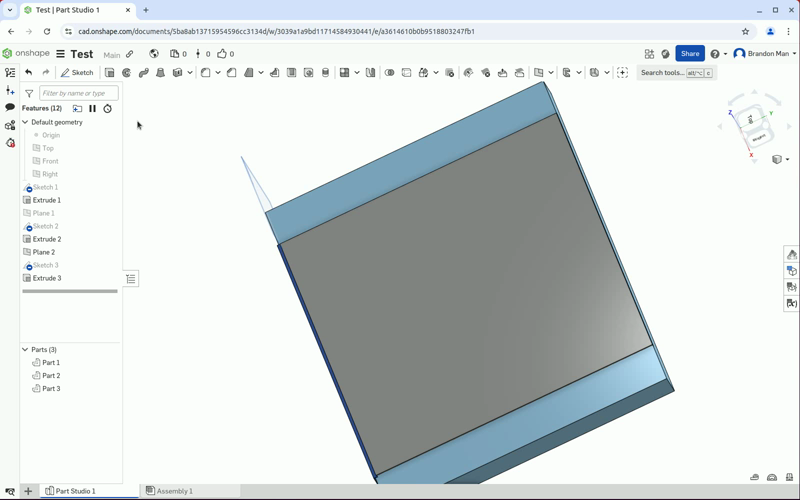
key(up, 2)
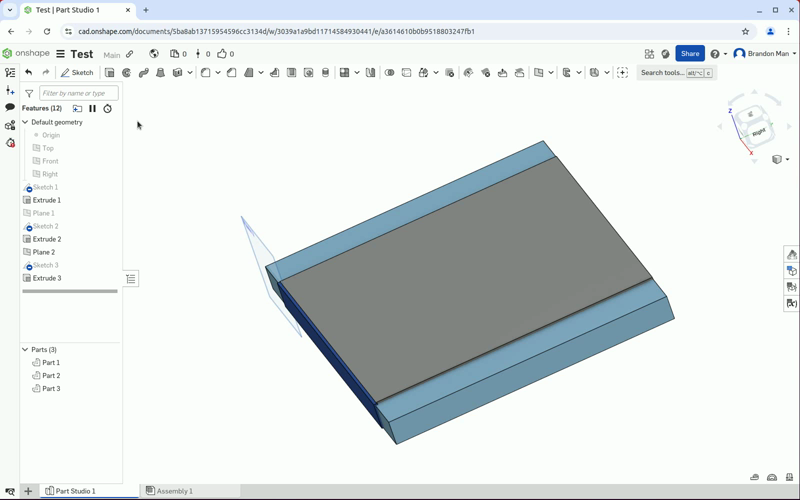
key(right, 2)
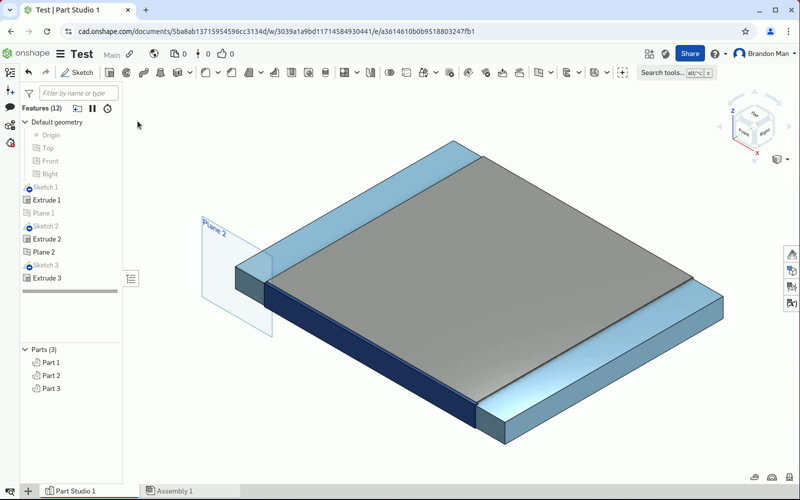
mouse_move(73, 189)
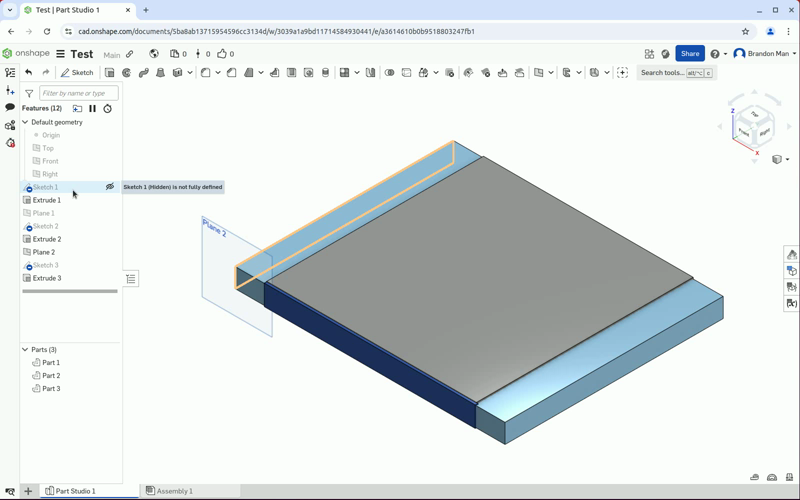
click(73, 189)